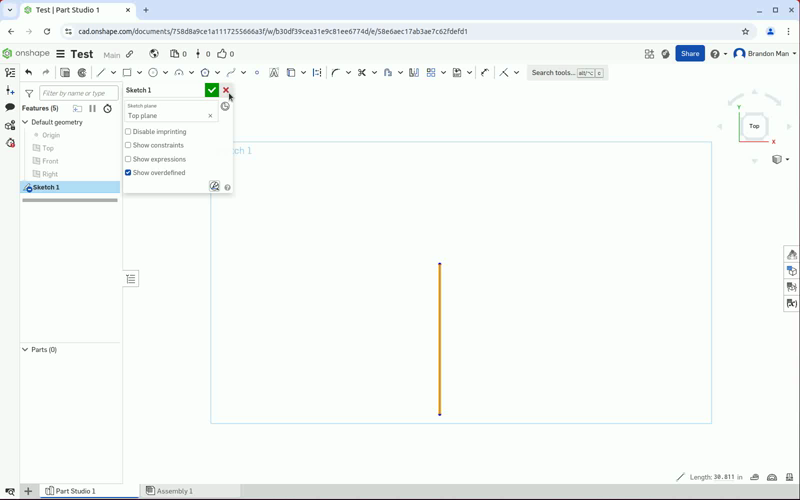
key(shift+h)
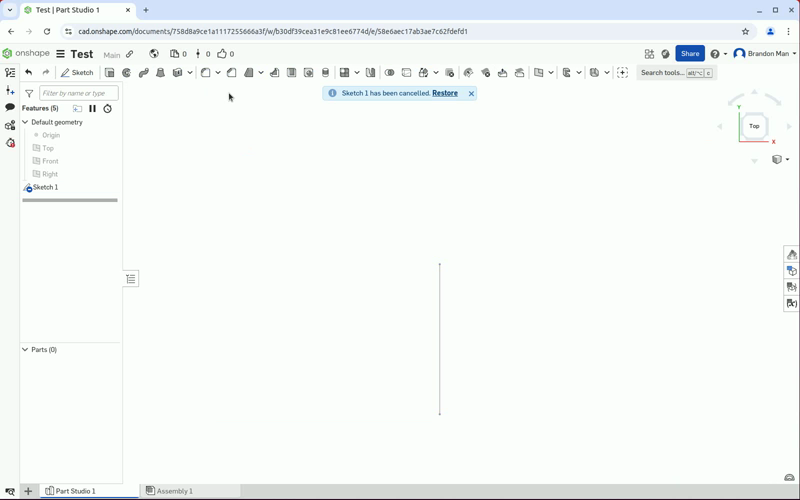
key(shift+s)
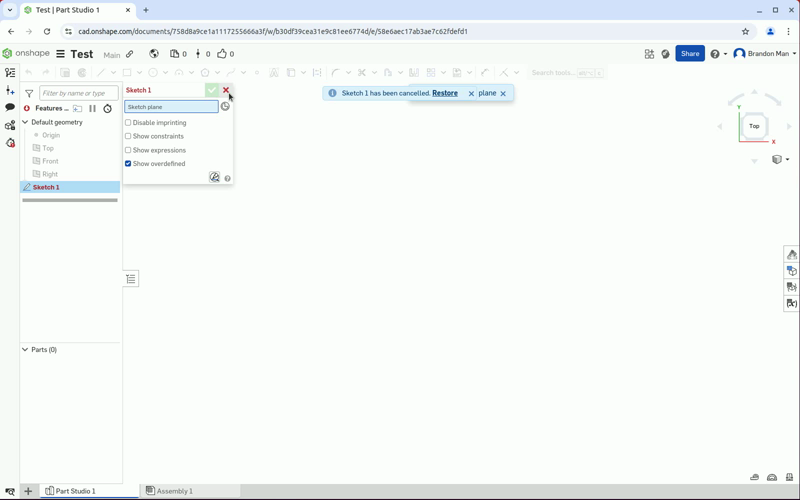
mouse_move(73, 150)
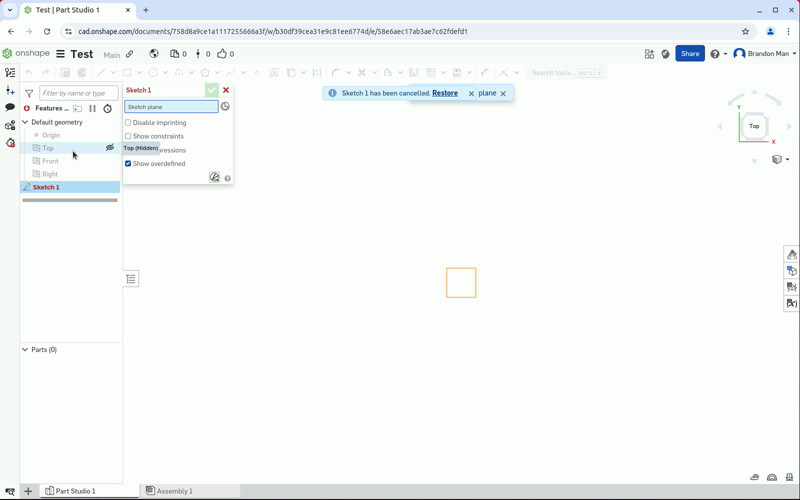
click(73, 150)
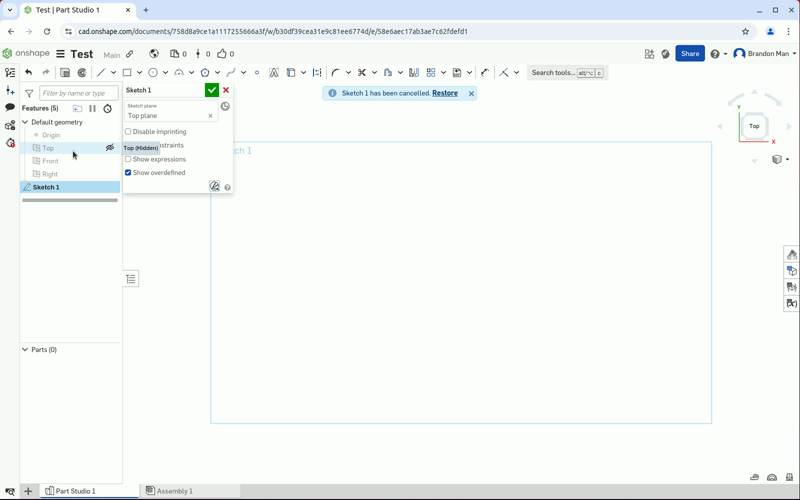
mouse_move(73, 352)
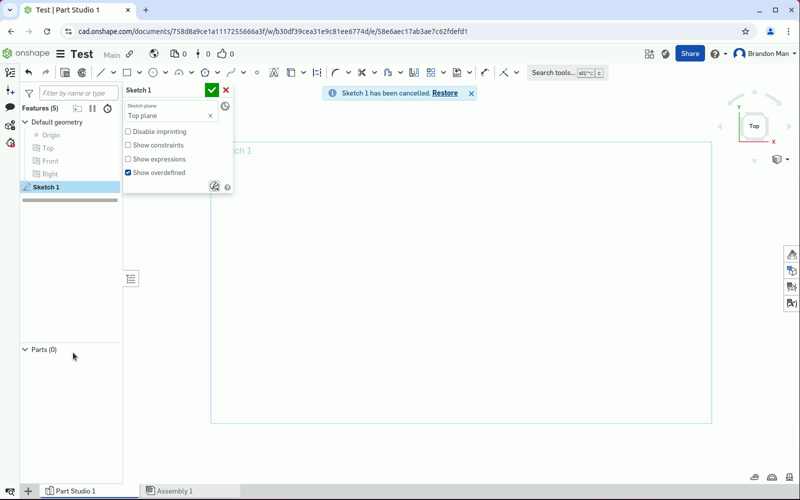
key(y)
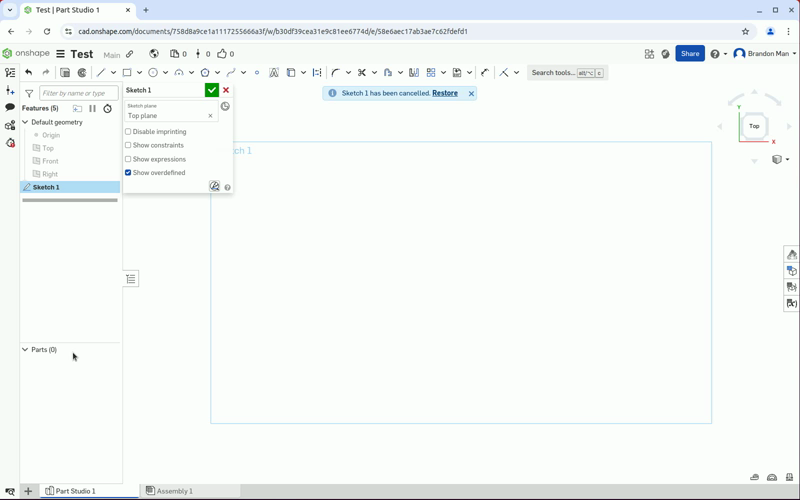
key(l)
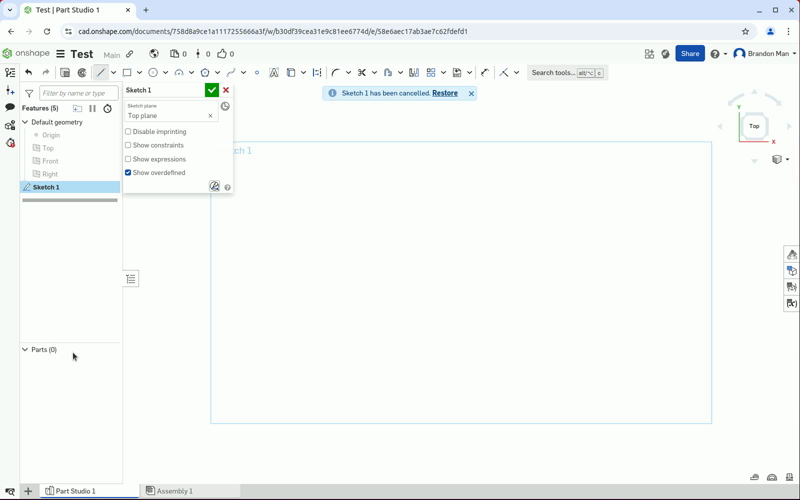
key_down(shift)
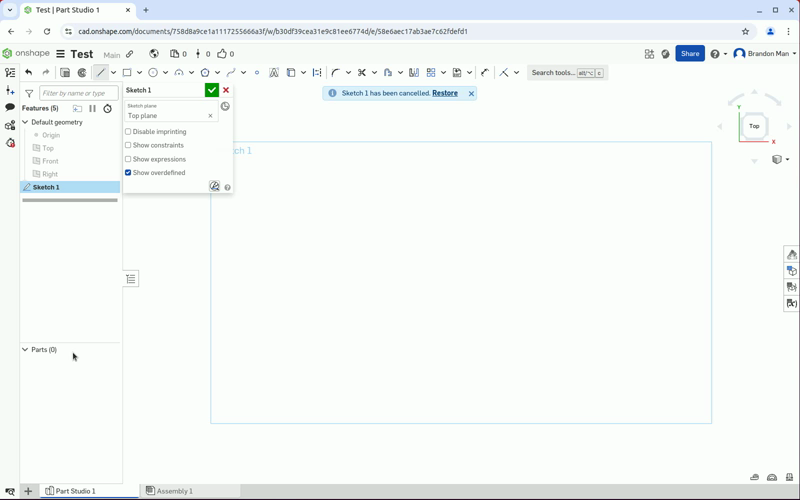
mouse_move(440, 299)
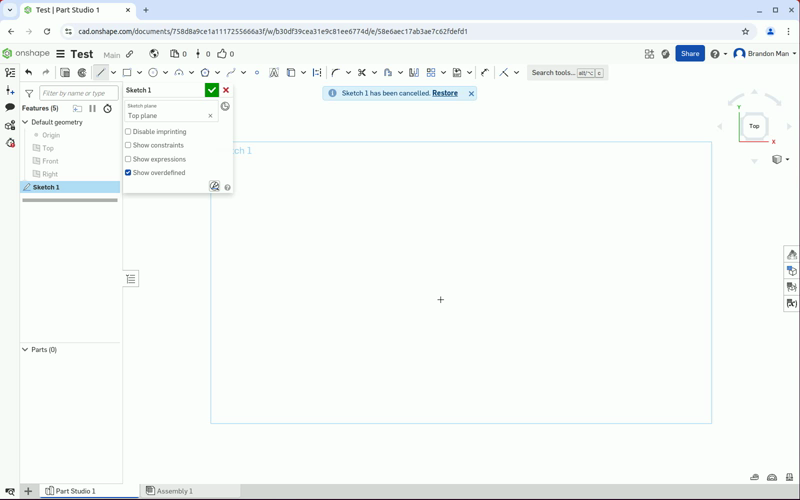
click(440, 299)
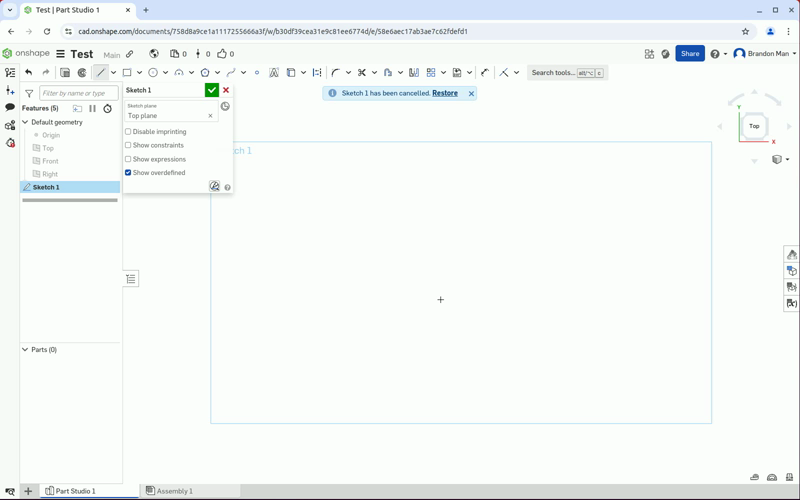
key_up(shift)
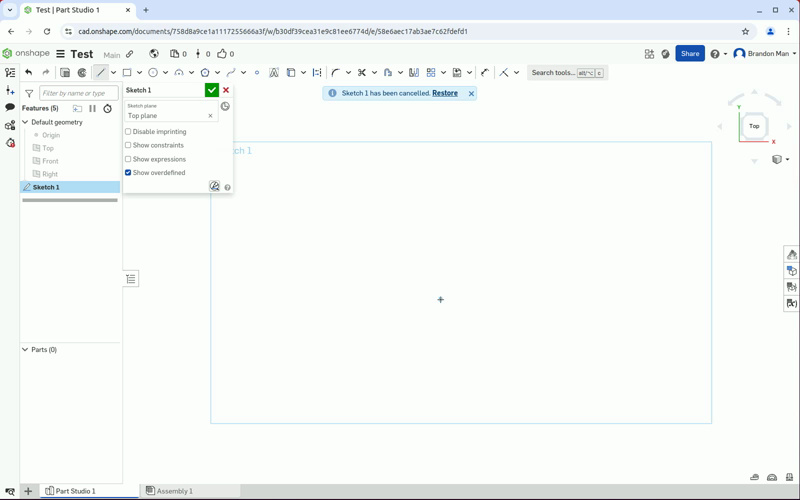
key_down(shift)
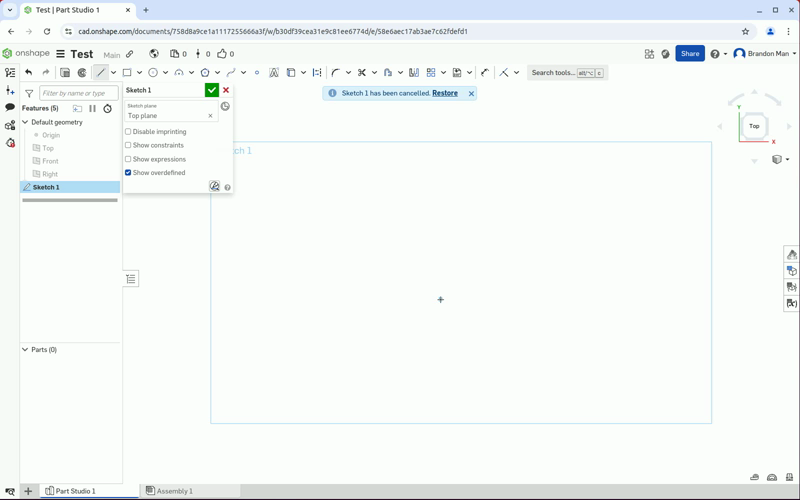
mouse_move(470, 299)
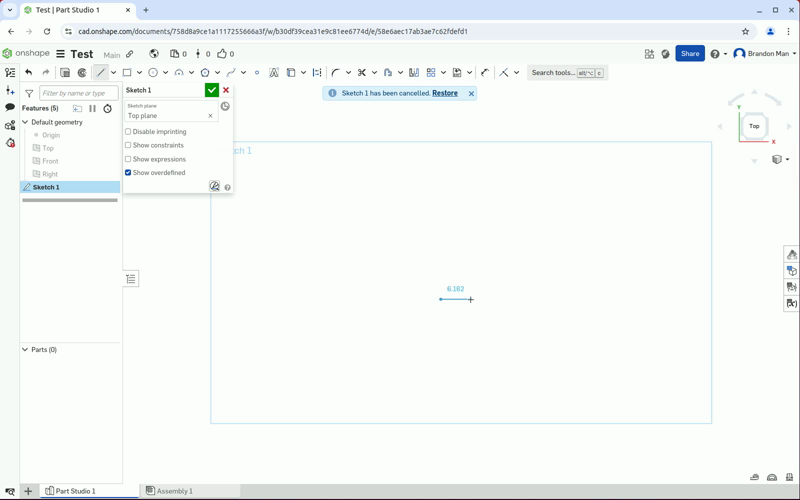
mouse_move(449, 299)
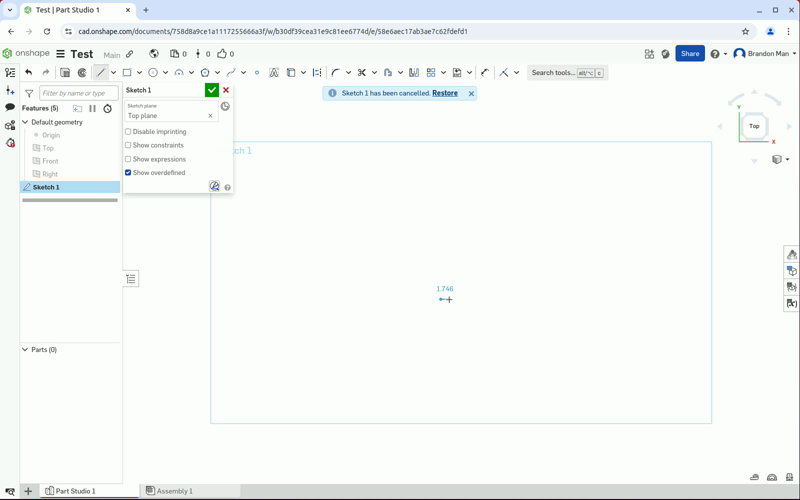
click(449, 299)
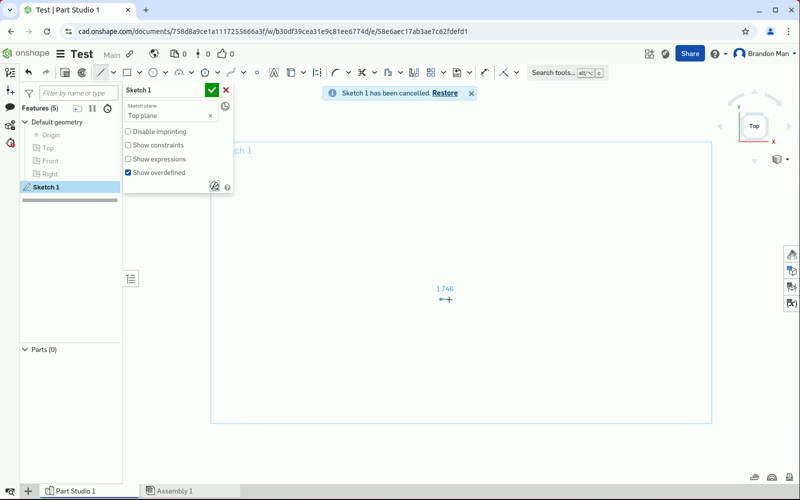
key_up(shift)
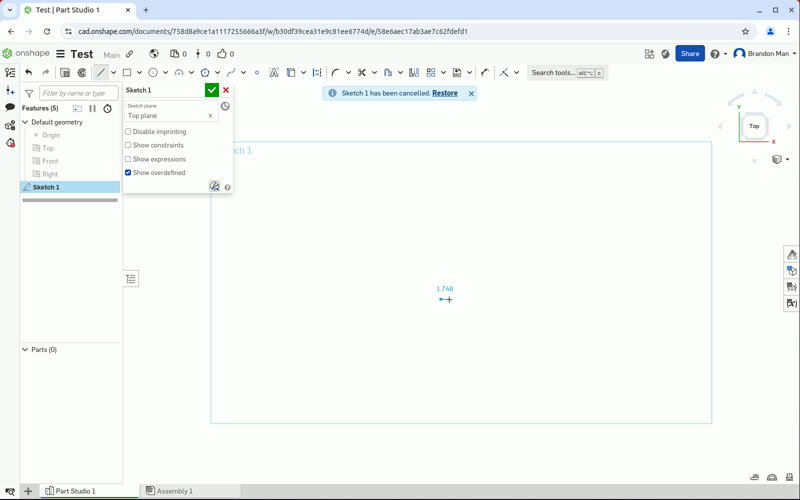
key_down(shift)
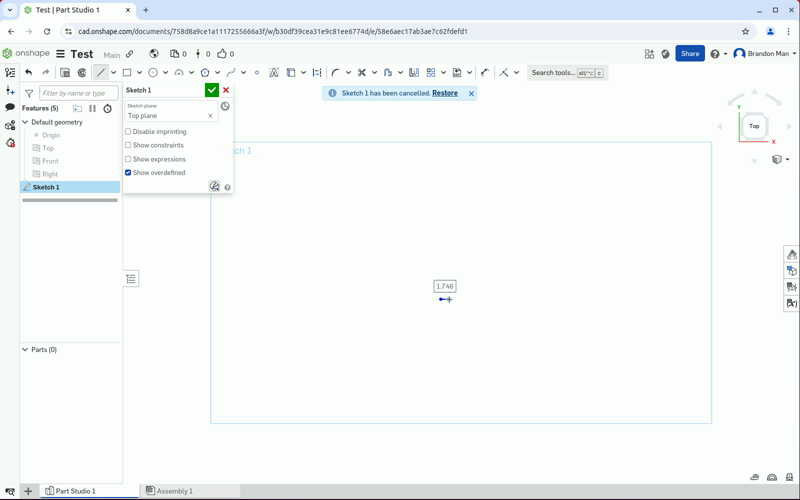
mouse_move(479, 299)
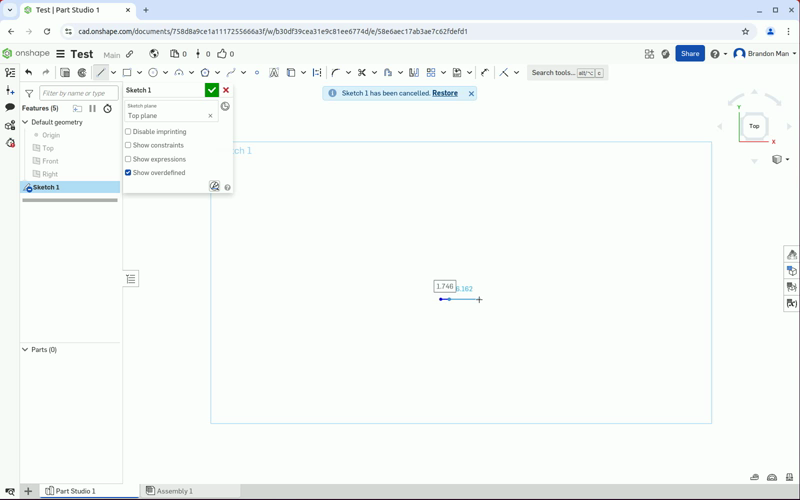
mouse_move(449, 294)
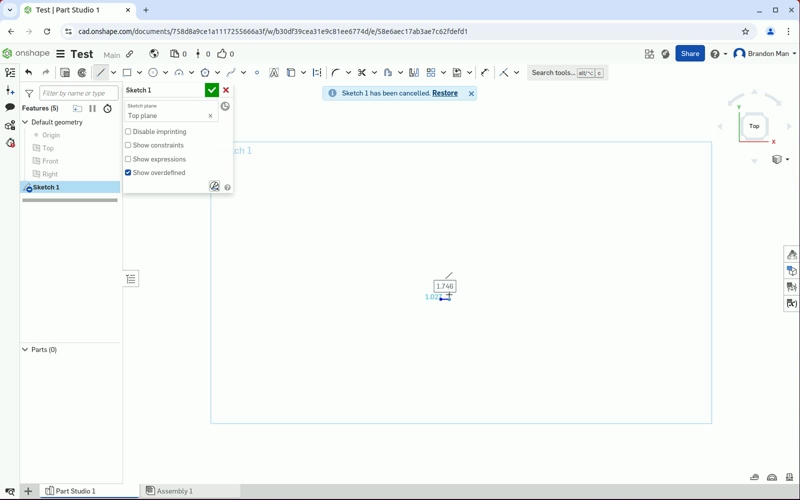
scroll(6)
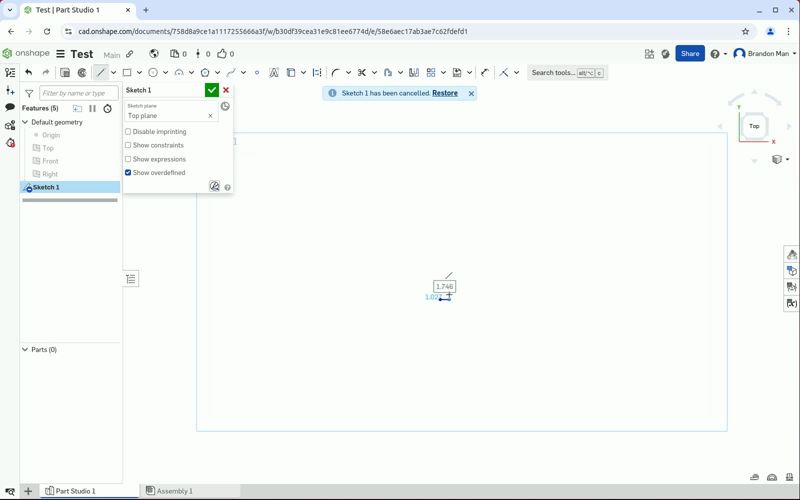
scroll(6)
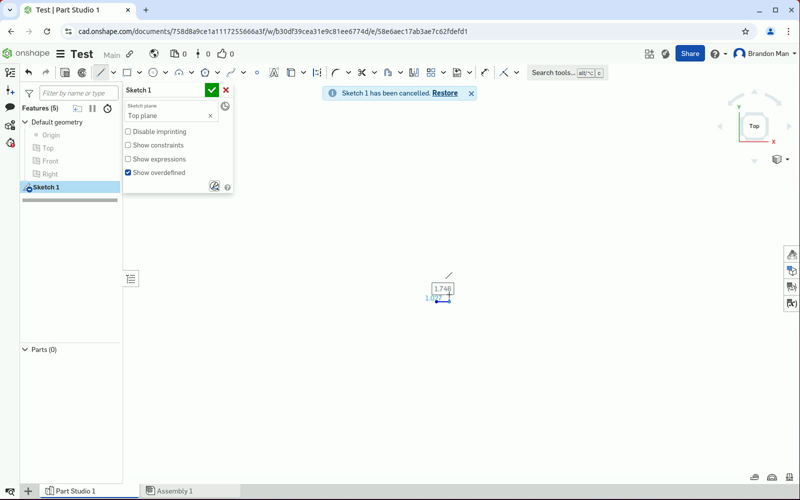
scroll(6)
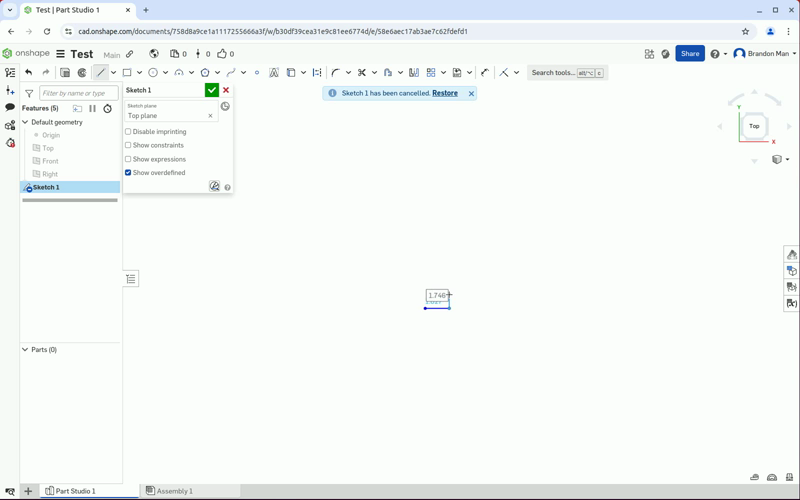
scroll(6)
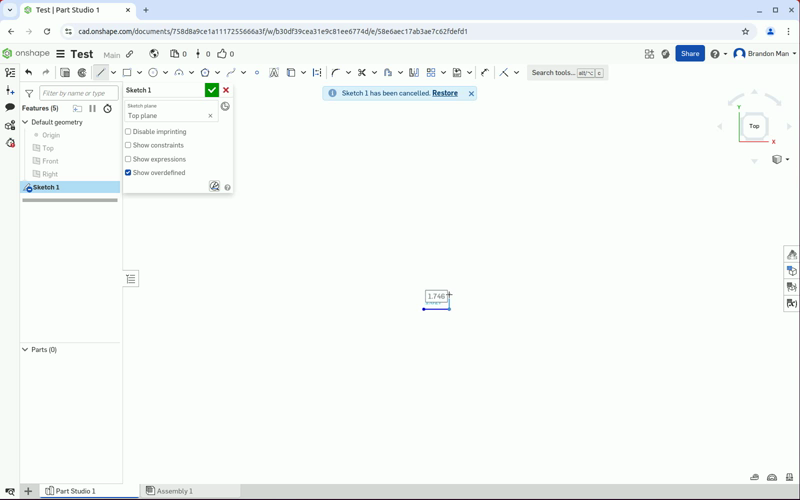
scroll(6)
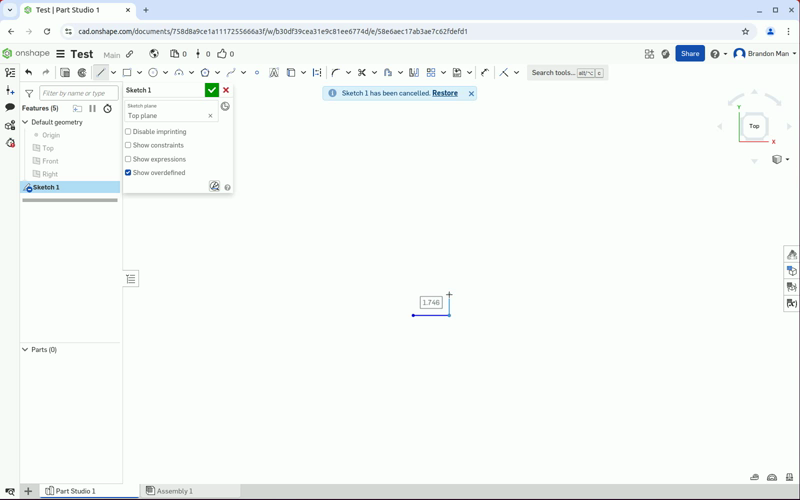
scroll(6)
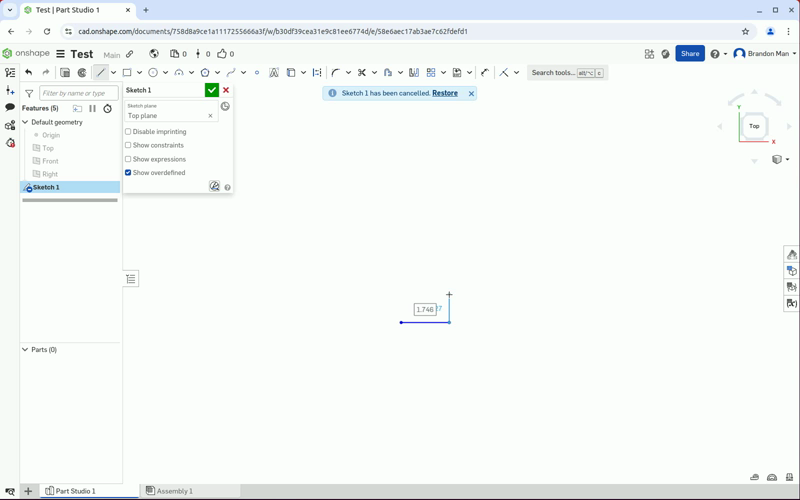
scroll(6)
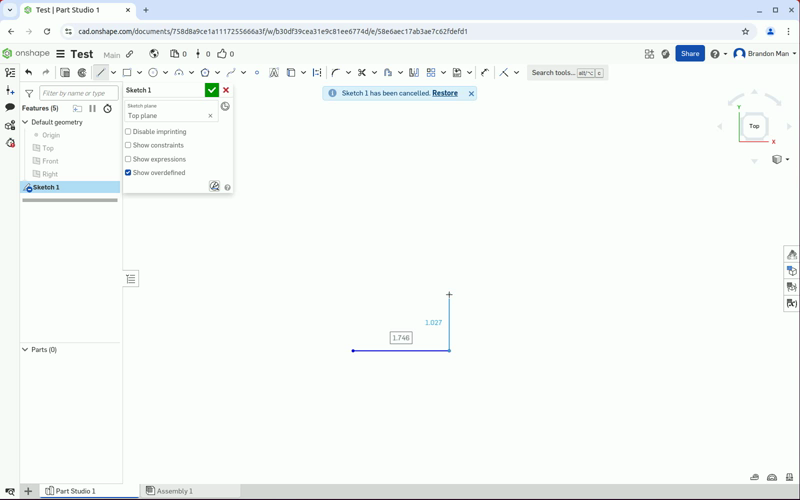
click(449, 294)
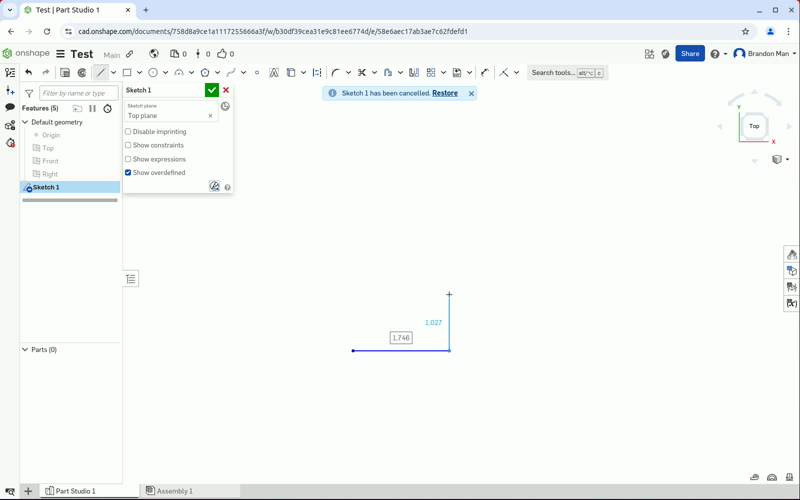
scroll(-6)
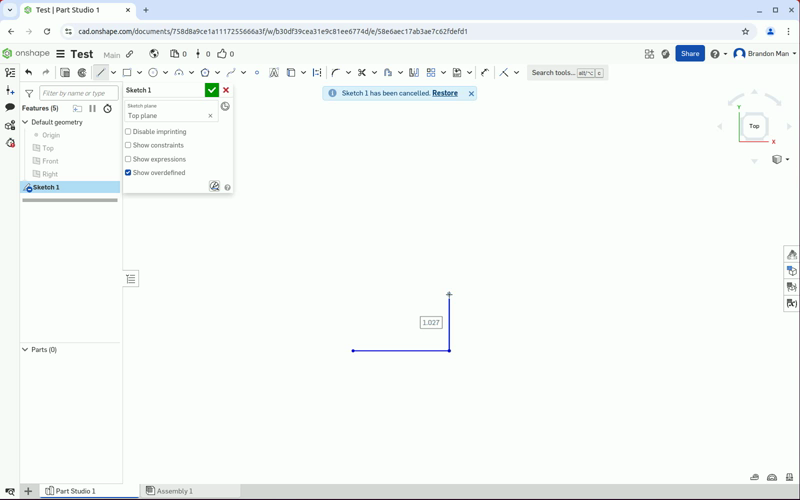
scroll(-6)
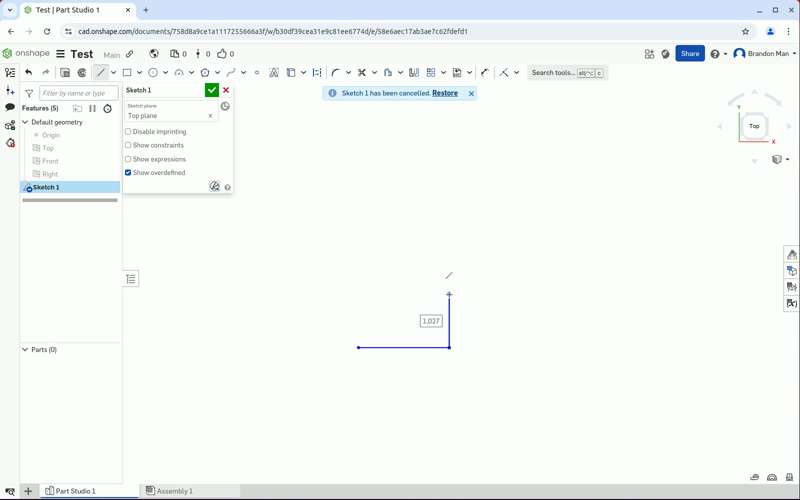
scroll(-6)
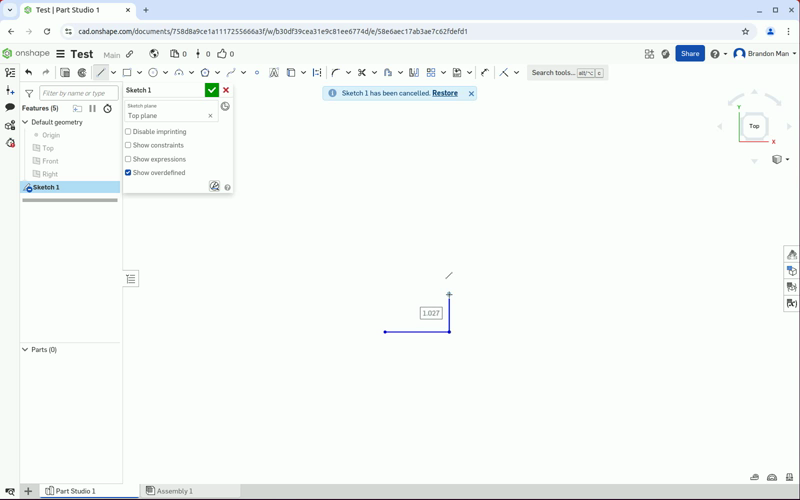
scroll(-6)
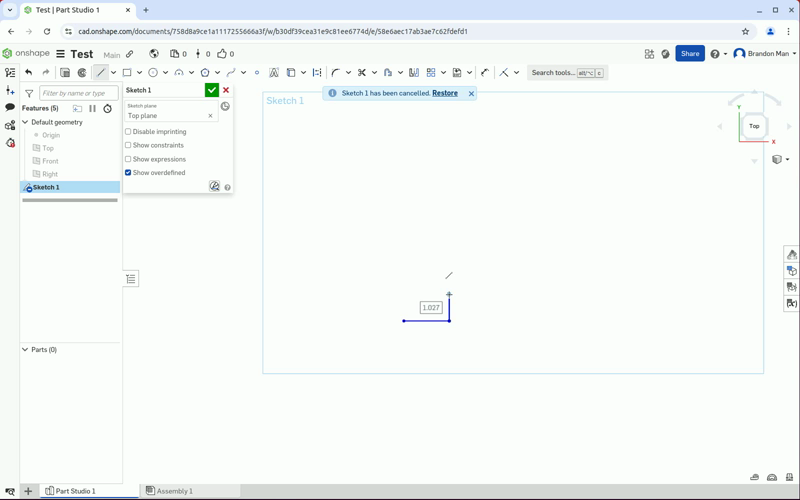
scroll(-6)
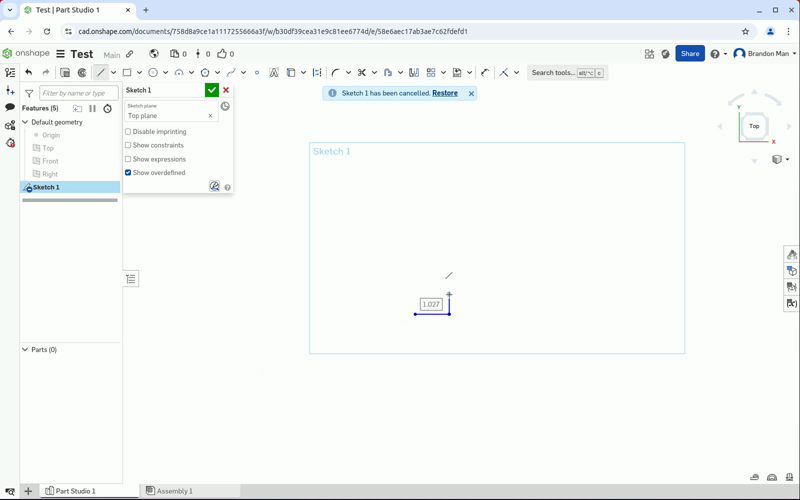
scroll(-6)
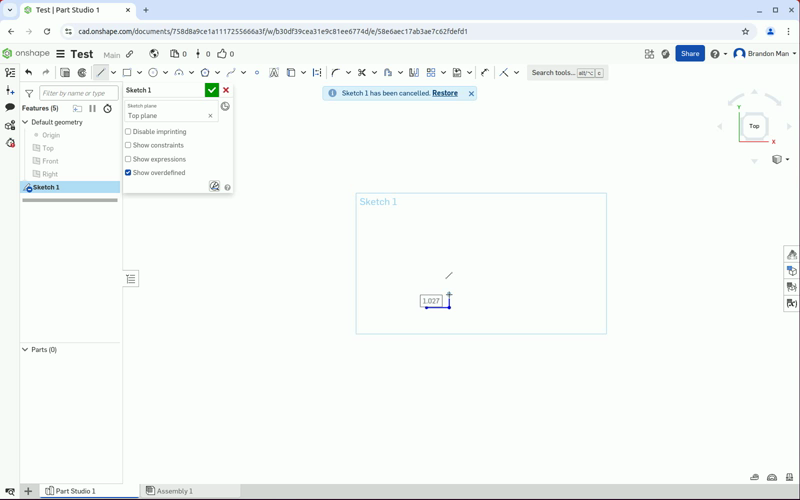
scroll(-6)
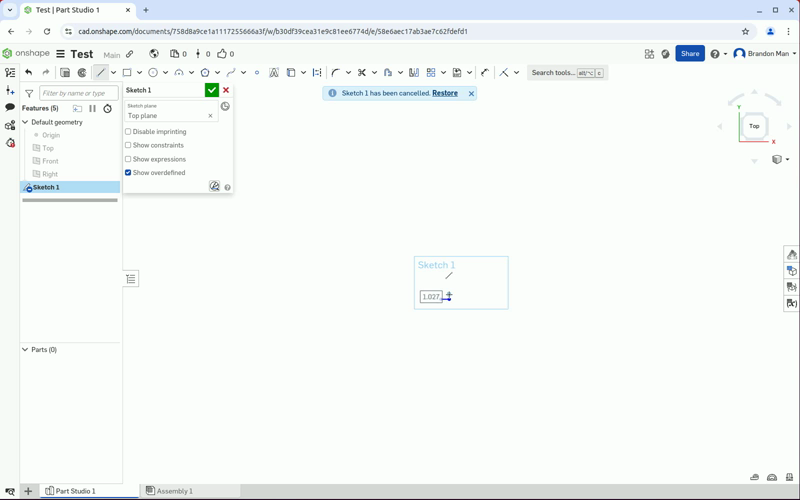
key_up(shift)
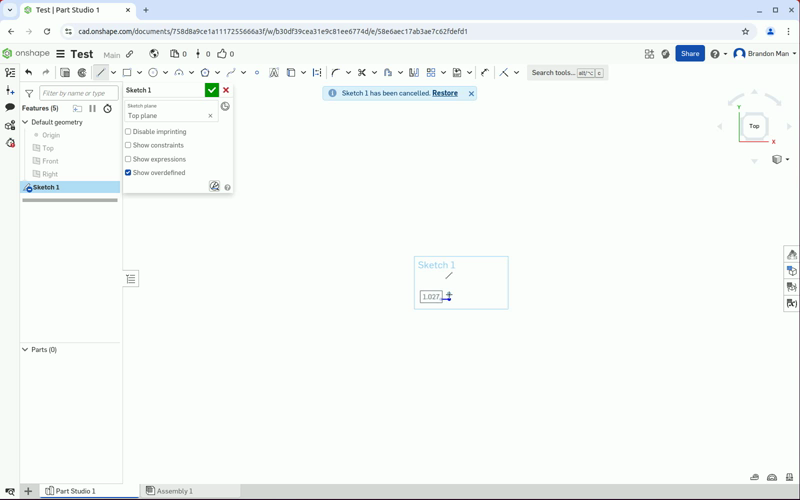
key_down(shift)
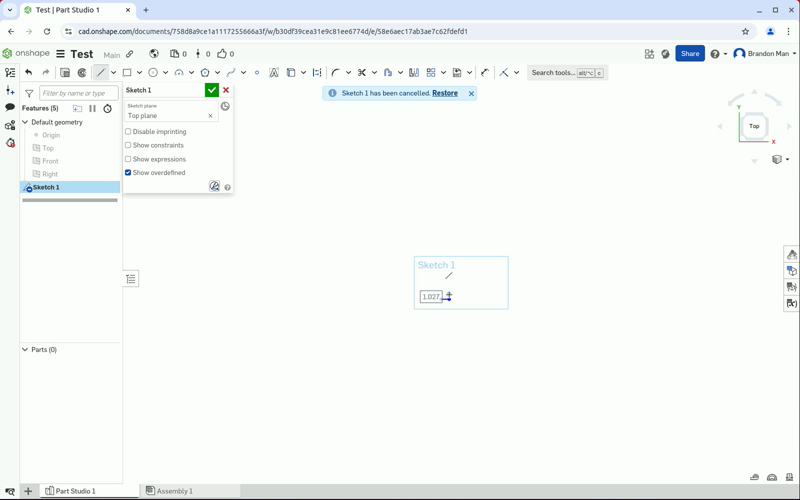
mouse_move(479, 294)
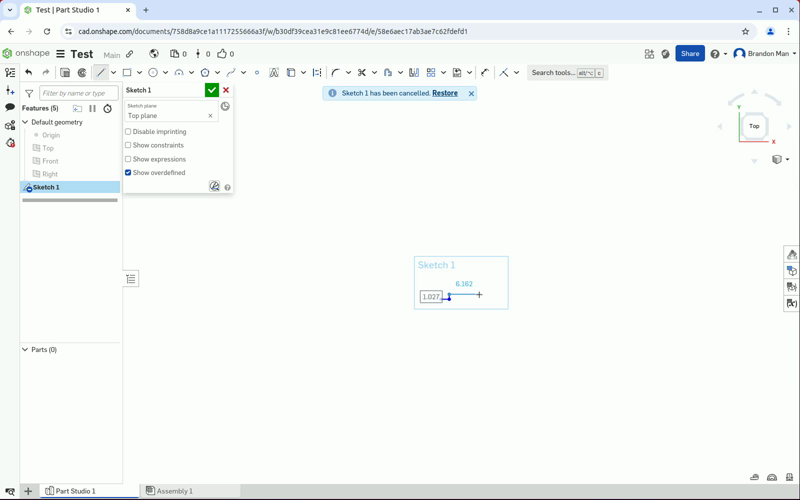
mouse_move(446, 294)
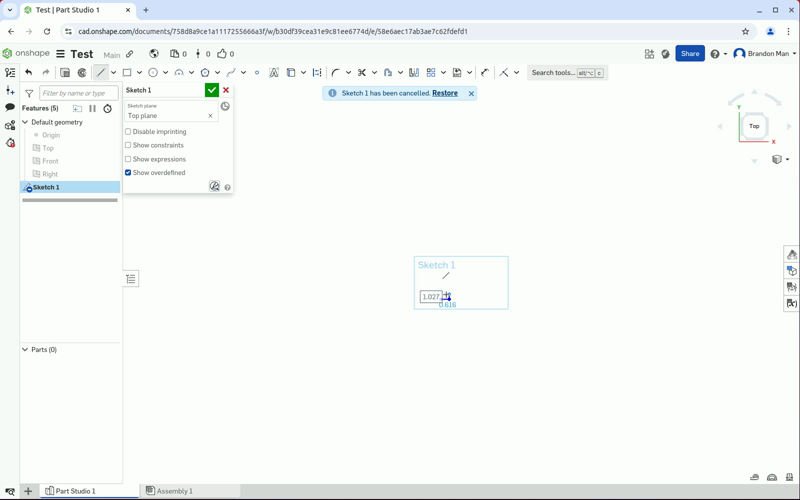
scroll(6)
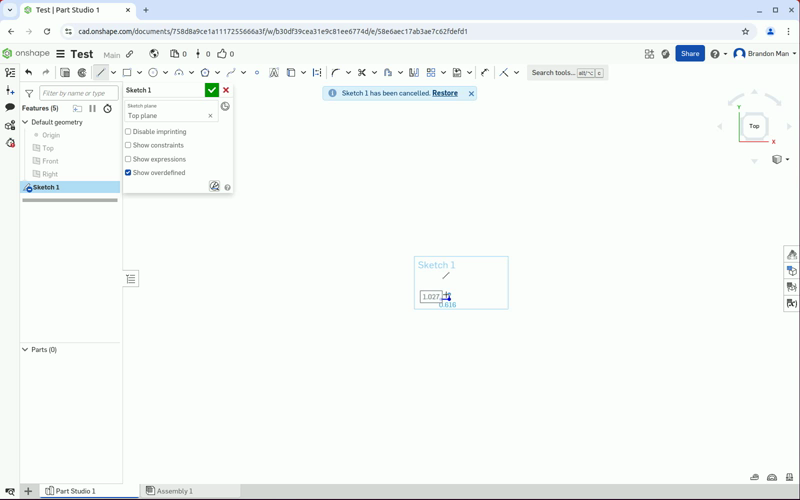
scroll(6)
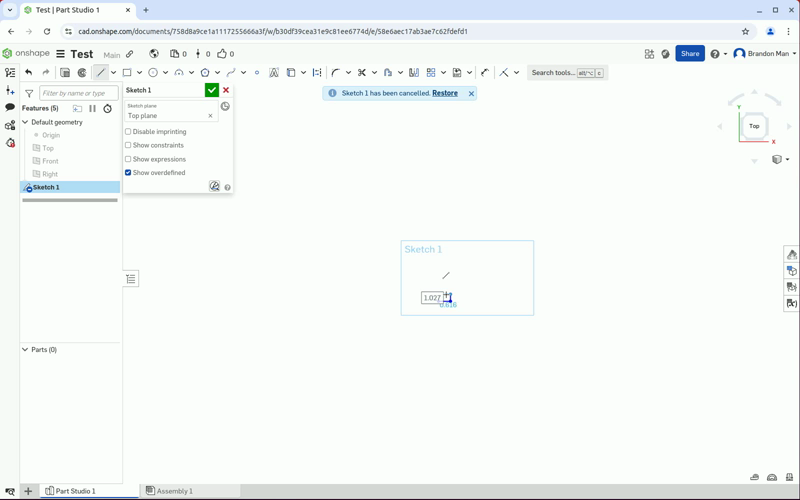
scroll(6)
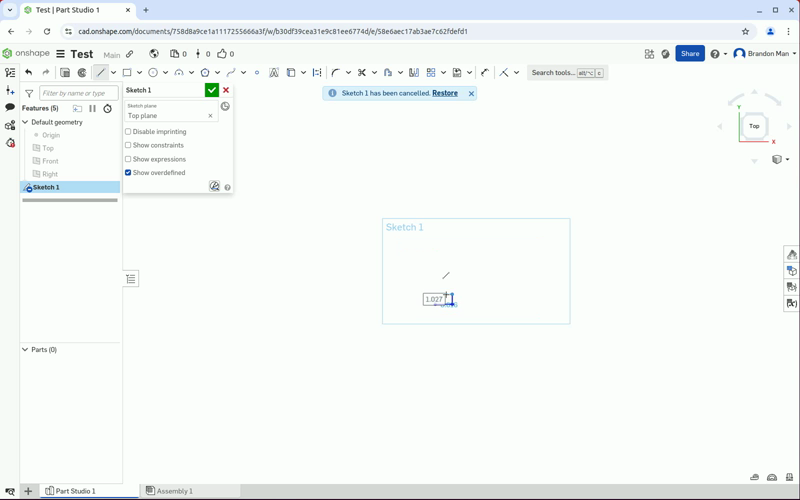
scroll(6)
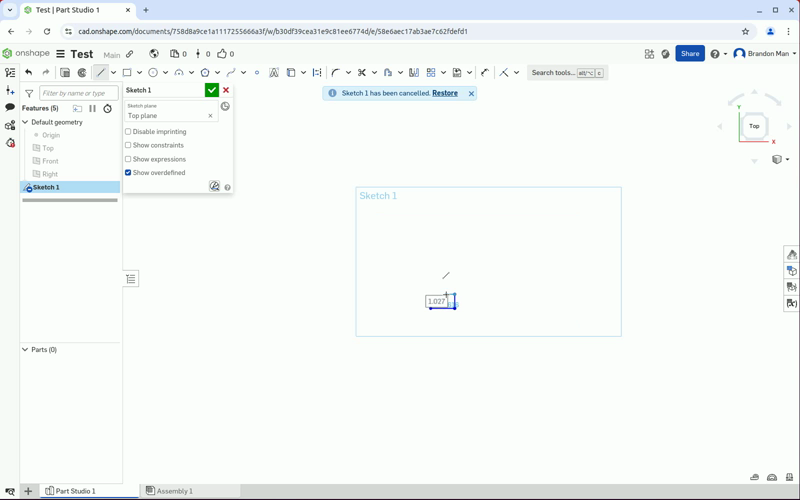
scroll(6)
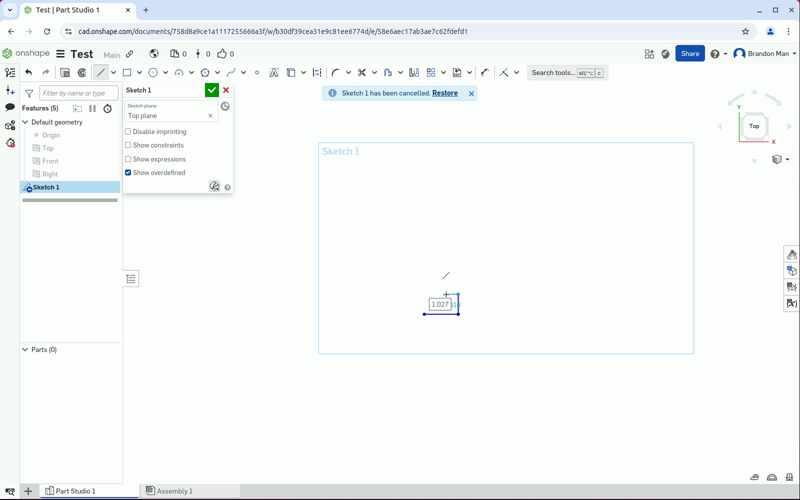
scroll(6)
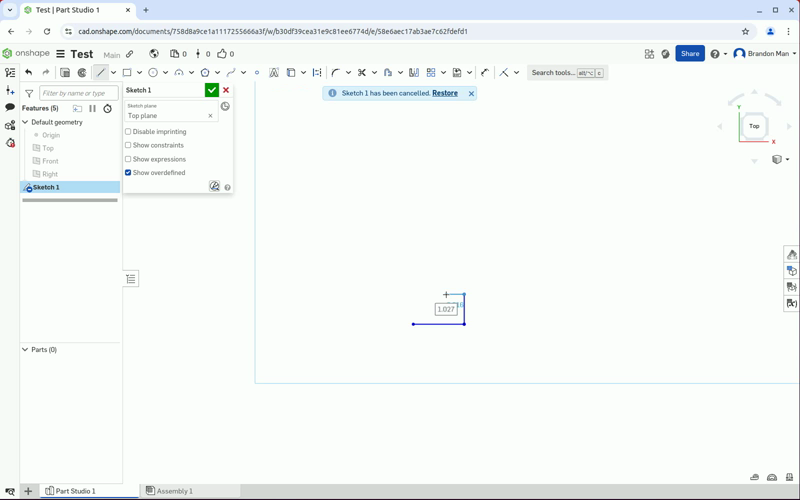
scroll(6)
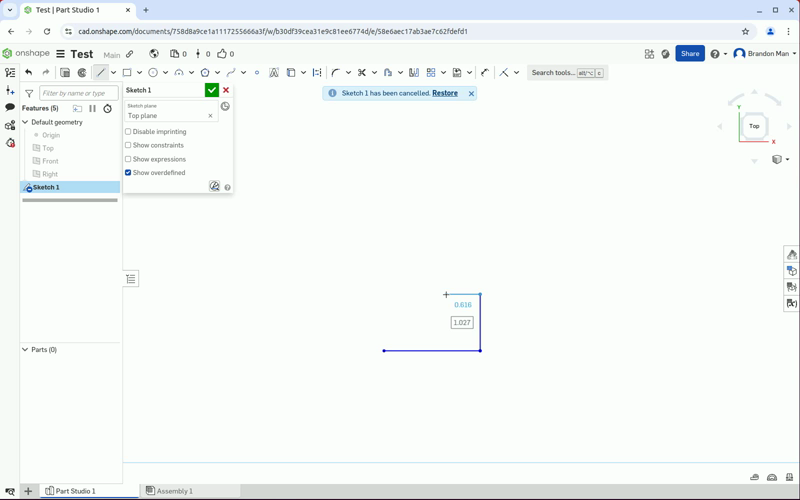
click(446, 294)
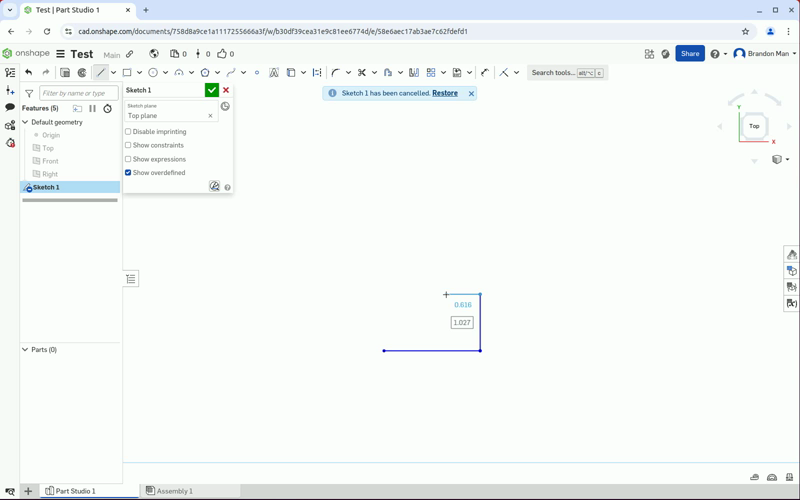
scroll(-6)
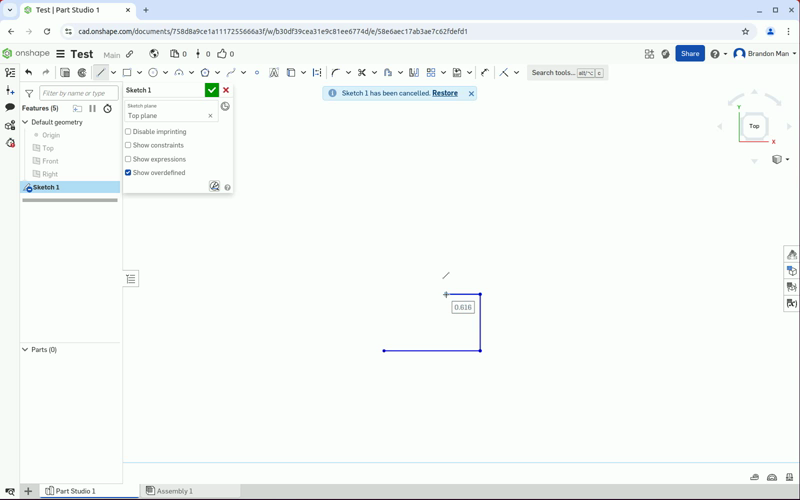
scroll(-6)
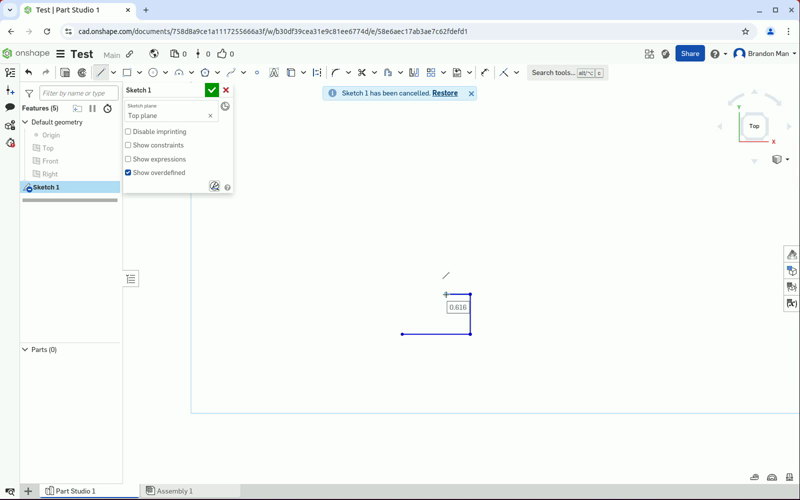
scroll(-6)
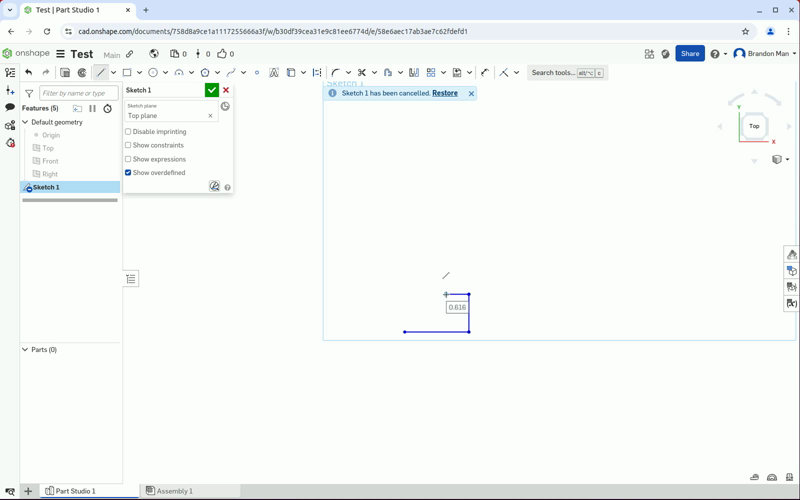
scroll(-6)
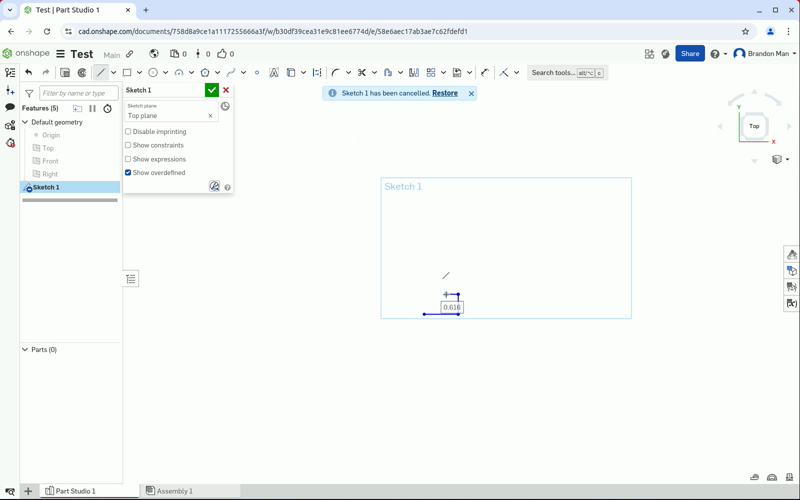
scroll(-6)
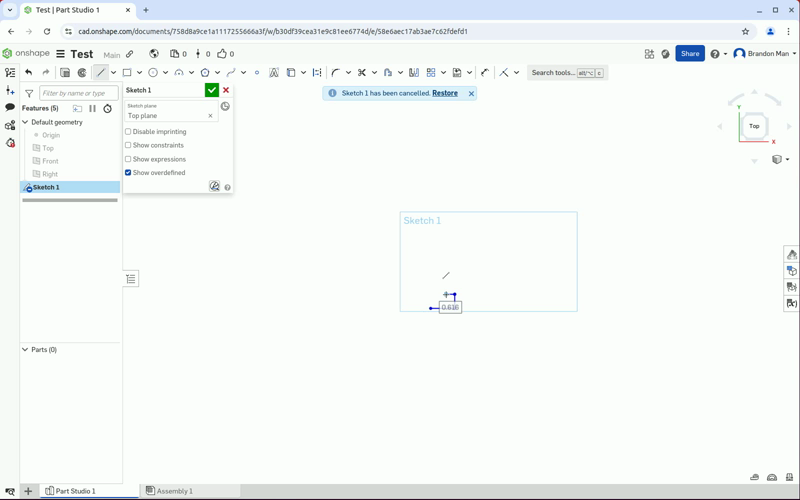
scroll(-6)
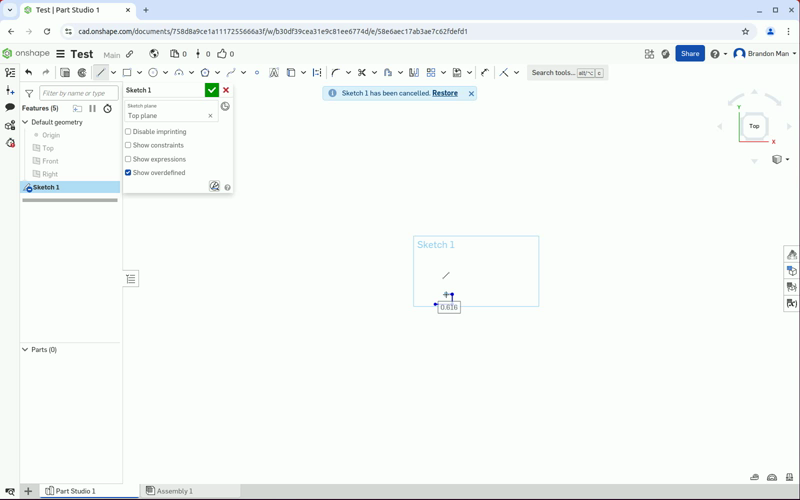
scroll(-6)
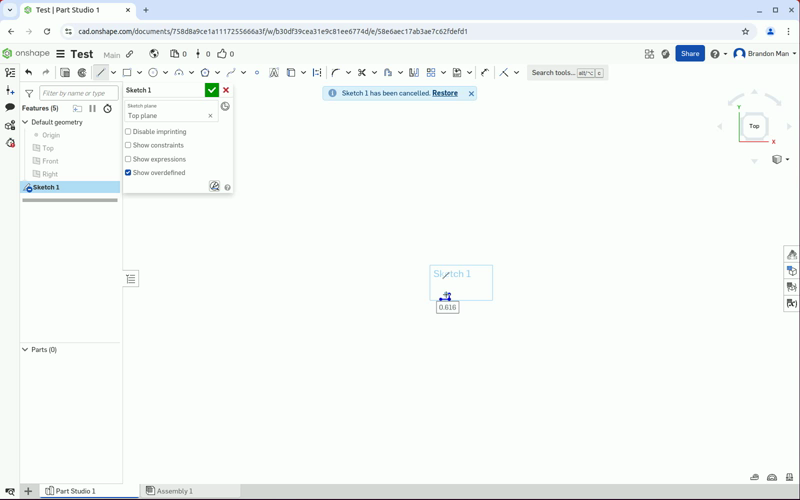
key_up(shift)
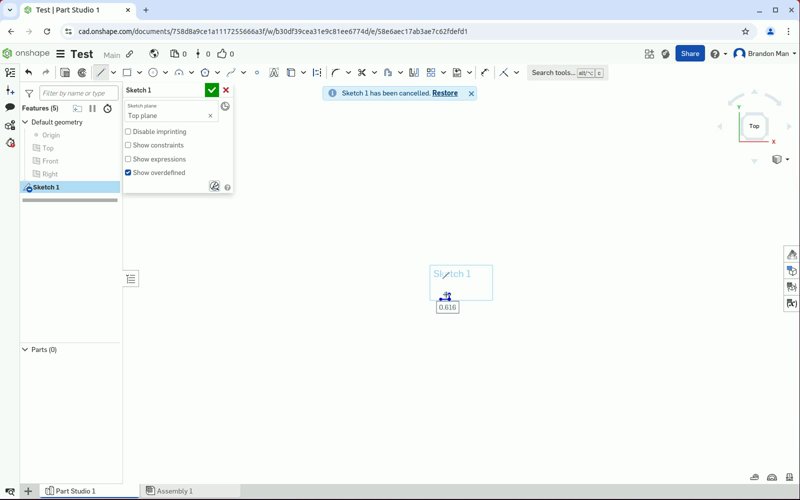
key_down(shift)
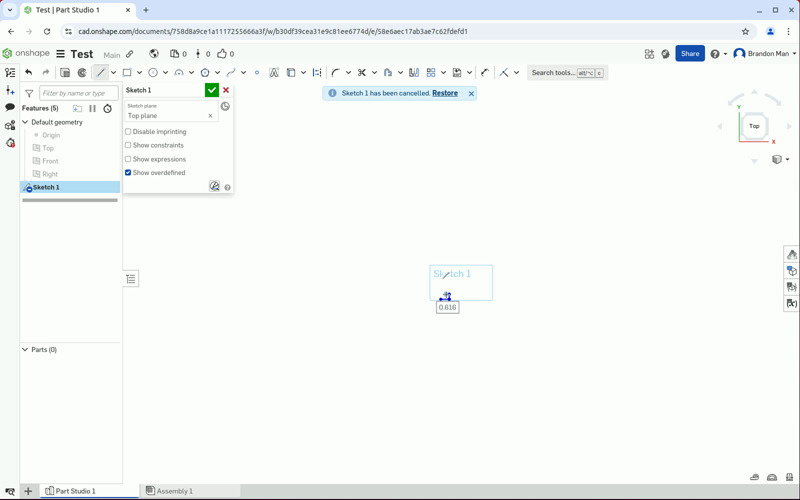
mouse_move(476, 294)
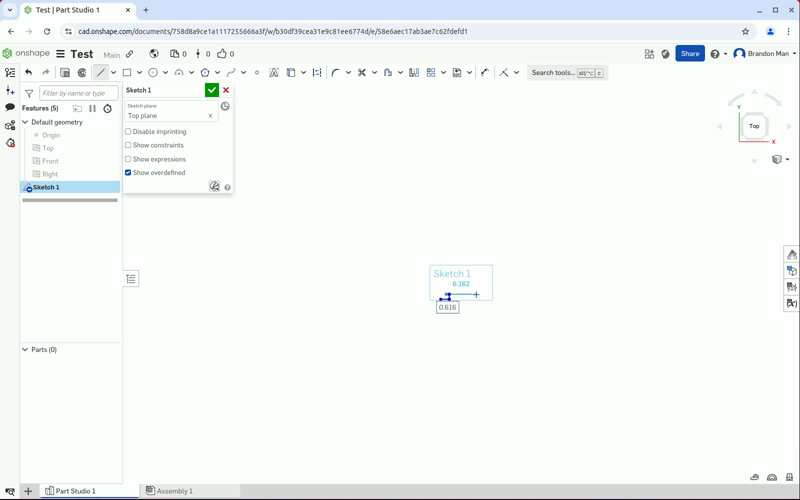
mouse_move(446, 271)
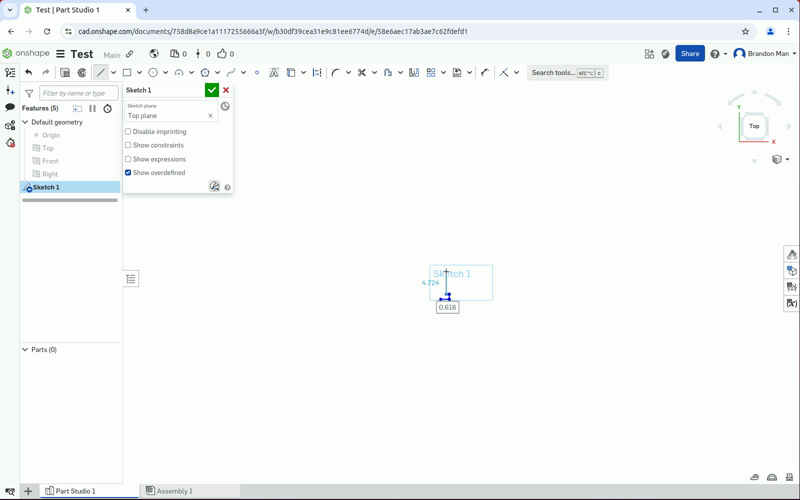
click(446, 271)
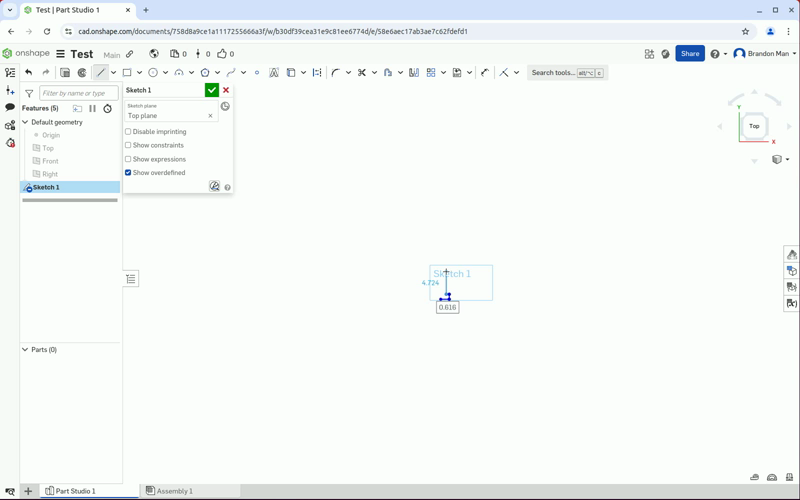
key_up(shift)
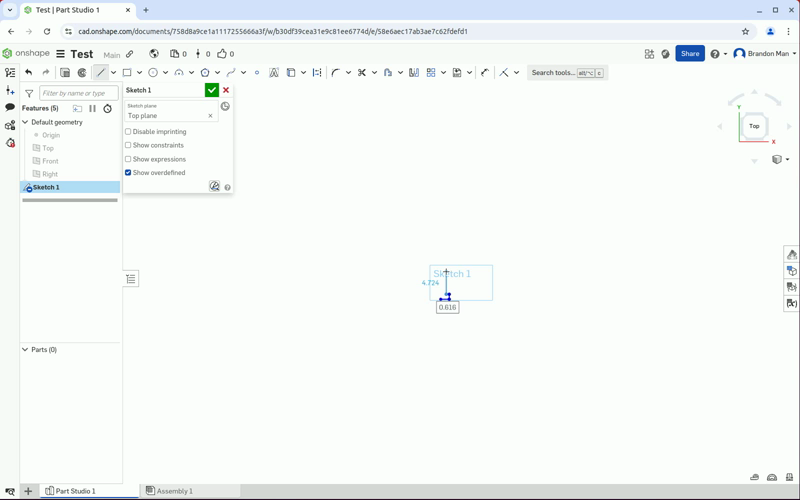
key_down(shift)
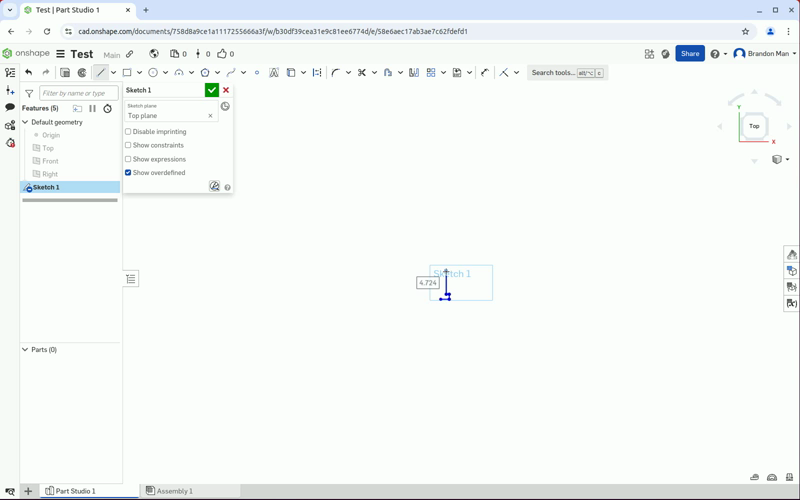
mouse_move(476, 271)
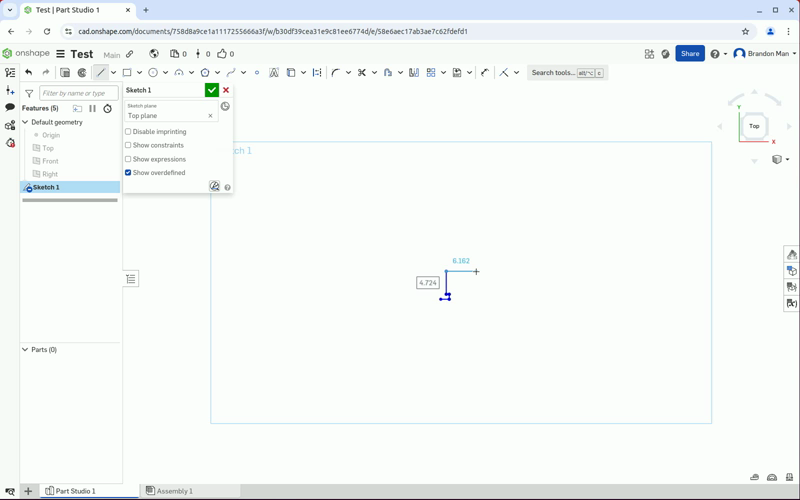
mouse_move(476, 271)
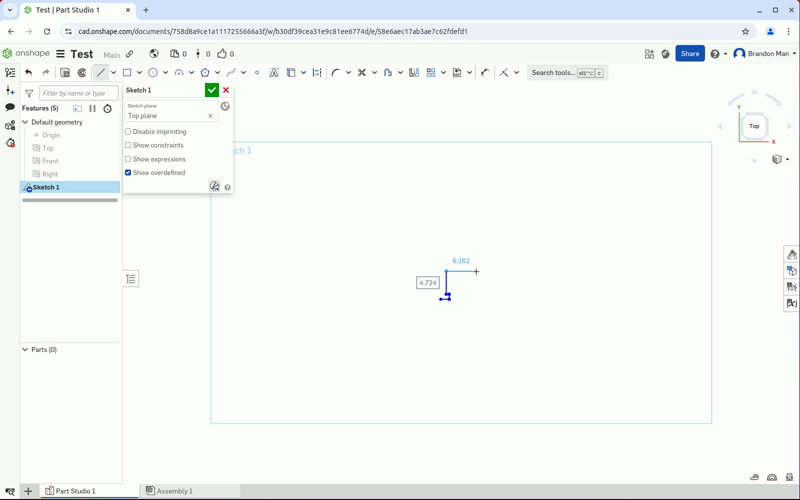
click(476, 271)
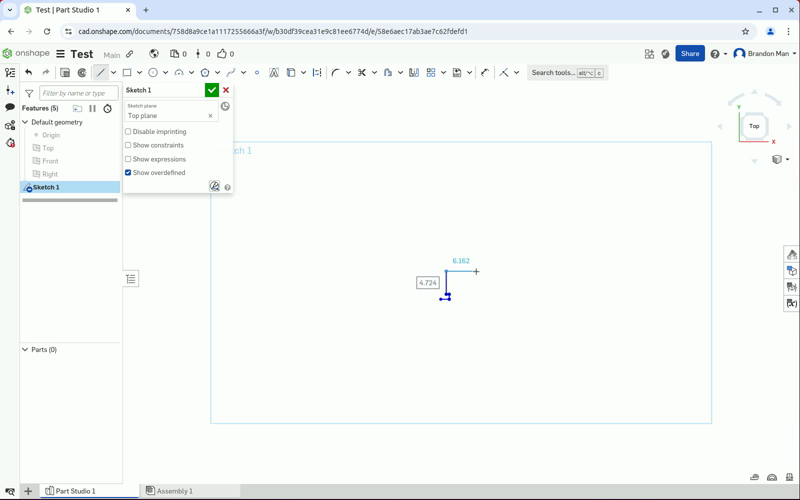
key_up(shift)
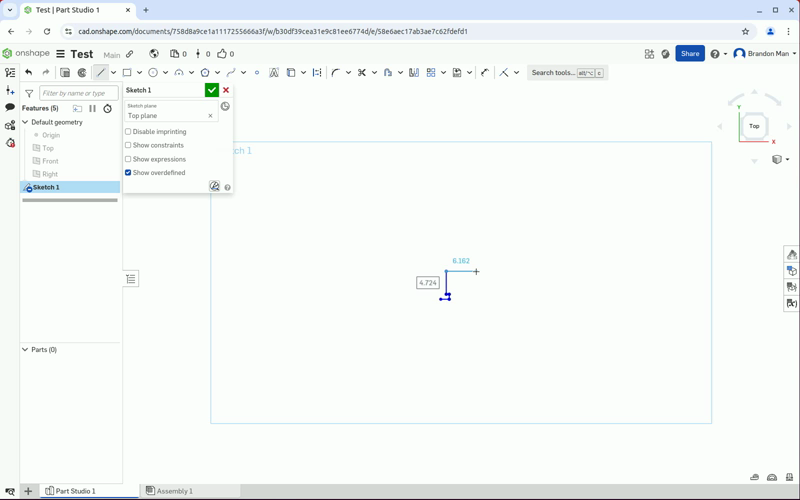
key_down(shift)
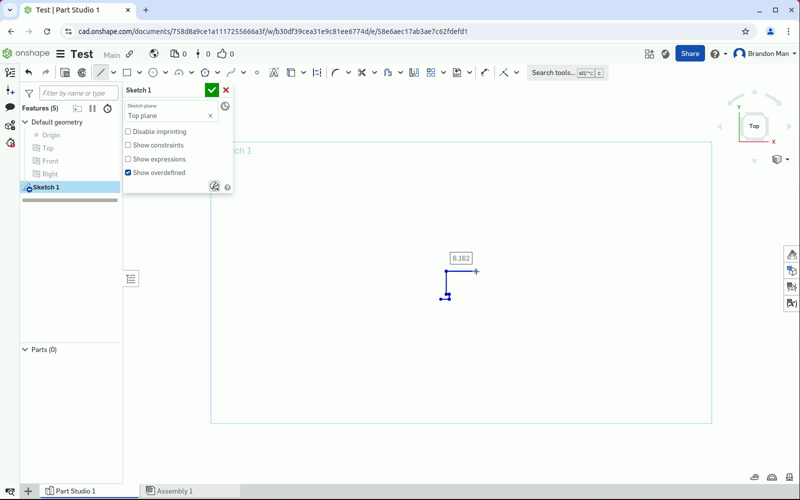
mouse_move(506, 271)
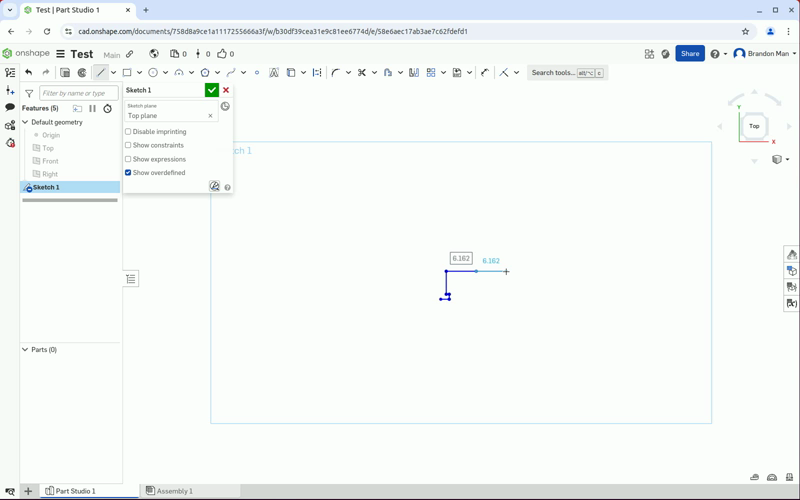
mouse_move(476, 294)
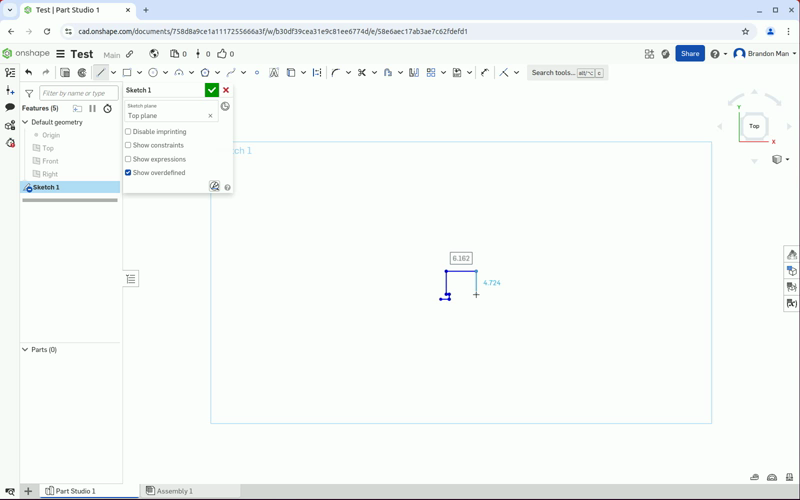
click(476, 294)
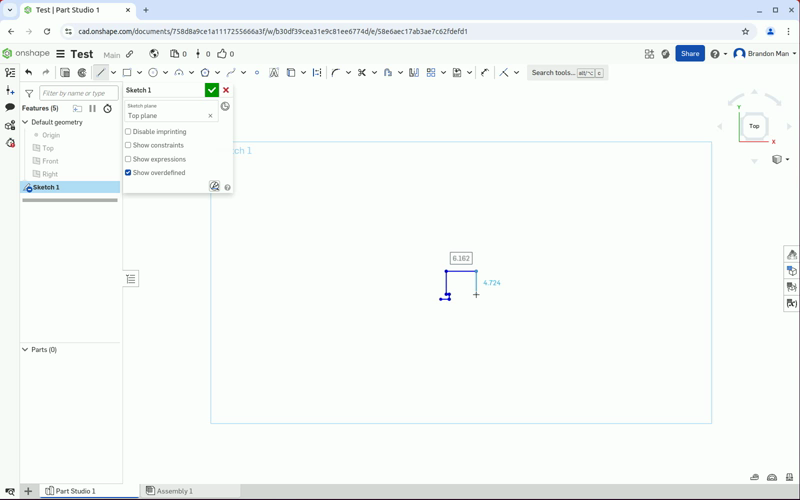
key_up(shift)
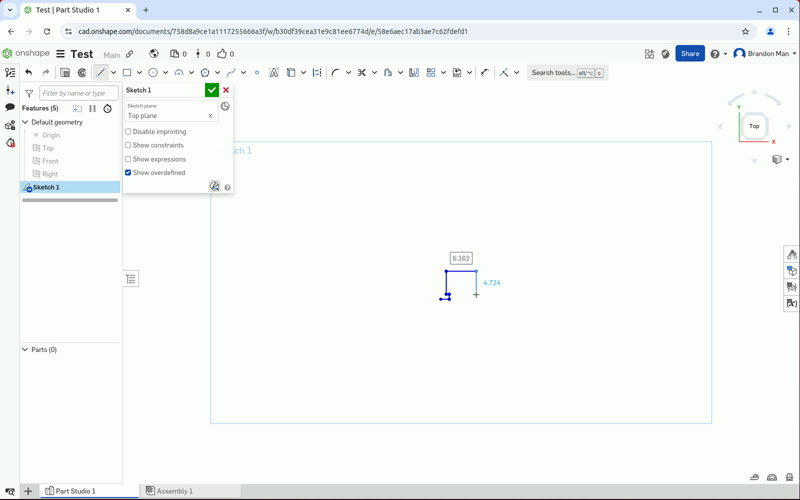
key_down(shift)
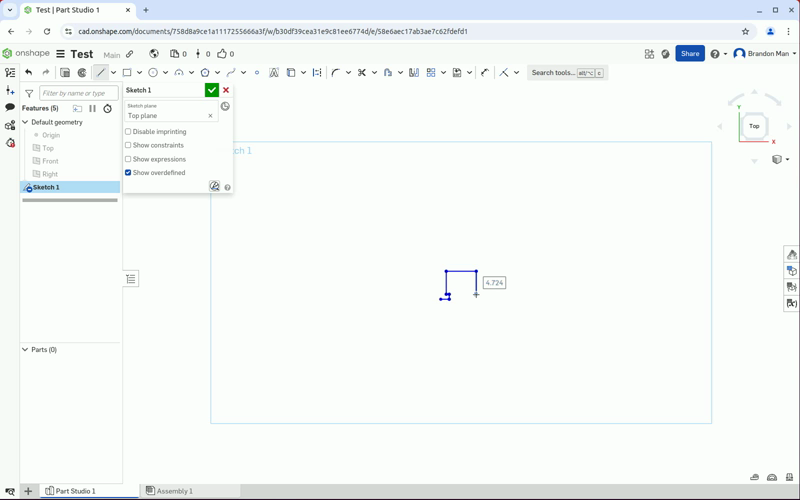
mouse_move(506, 294)
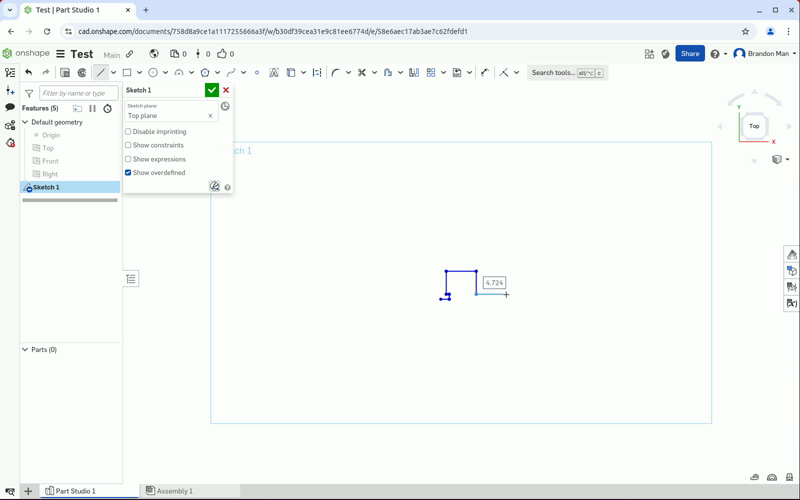
mouse_move(472, 294)
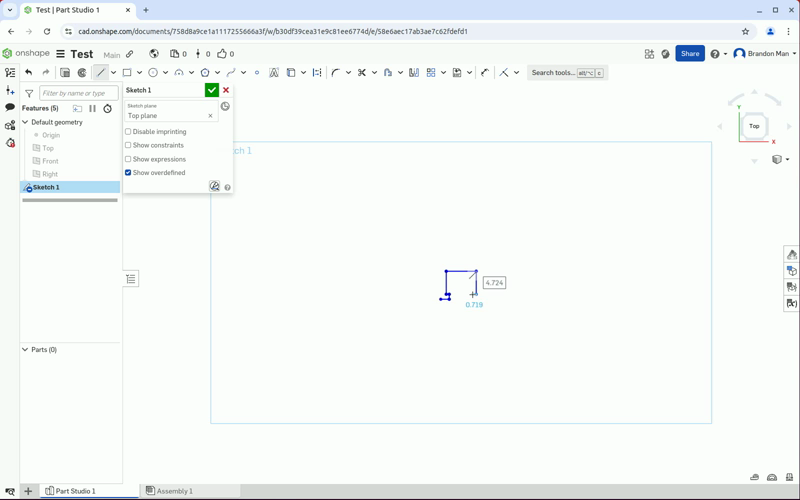
scroll(6)
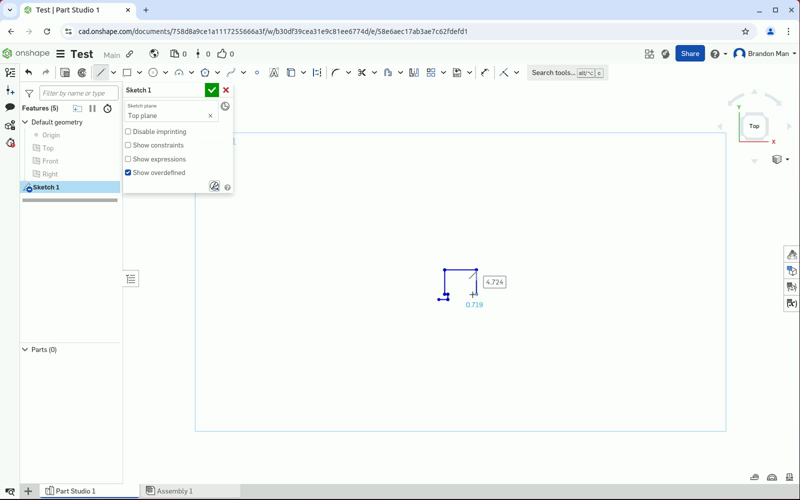
scroll(6)
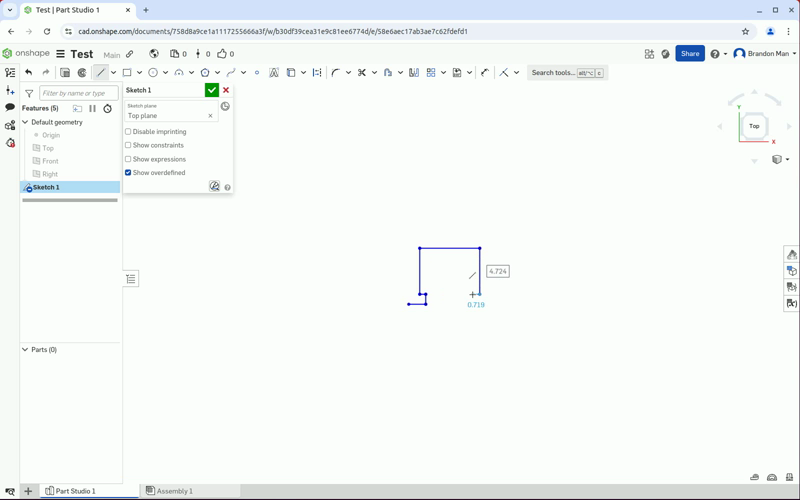
scroll(6)
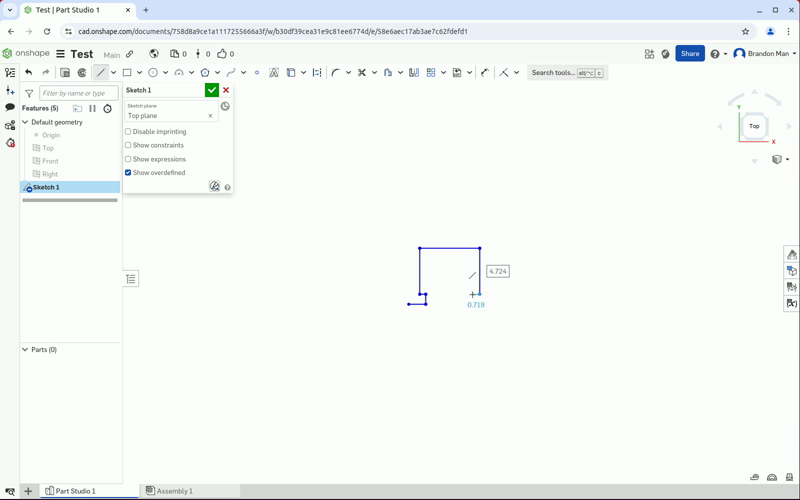
scroll(6)
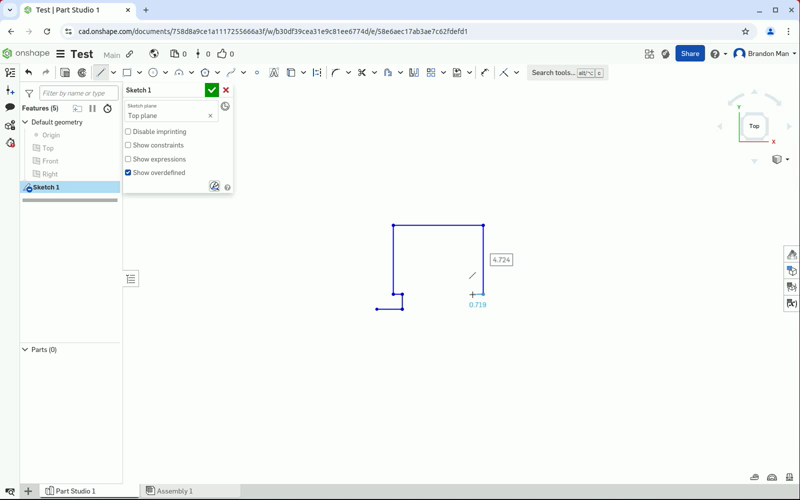
scroll(6)
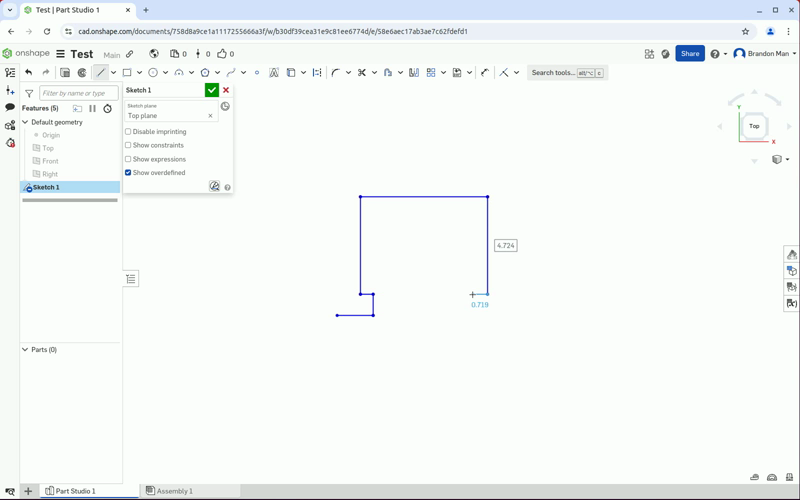
scroll(6)
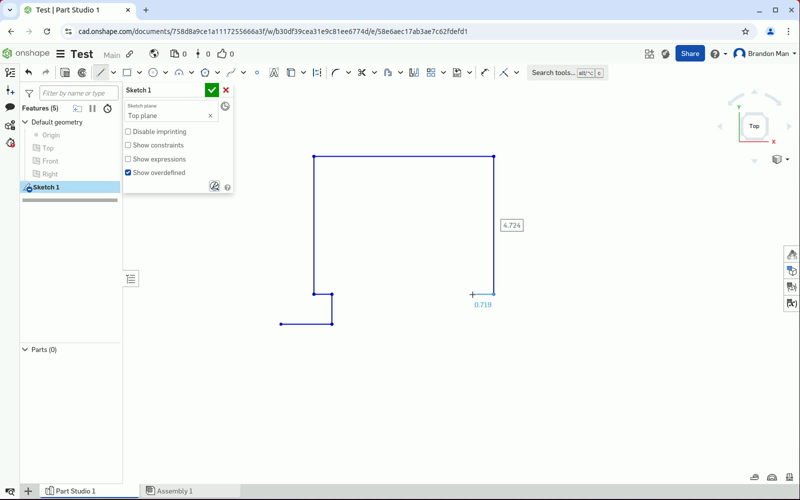
scroll(6)
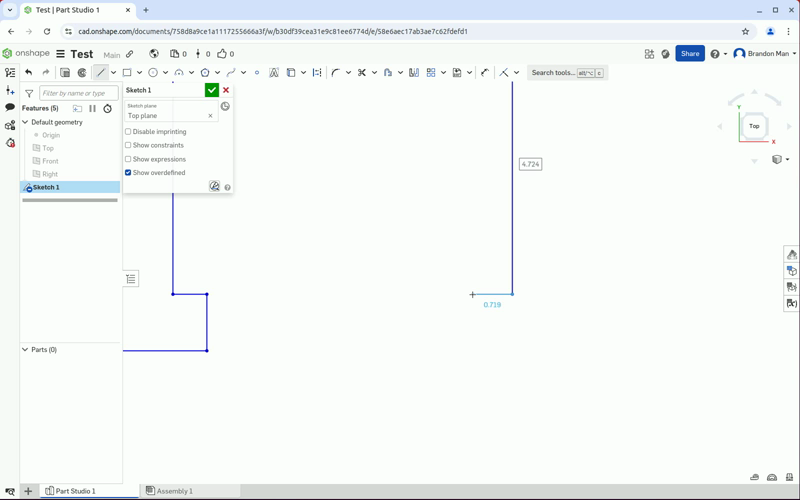
click(472, 294)
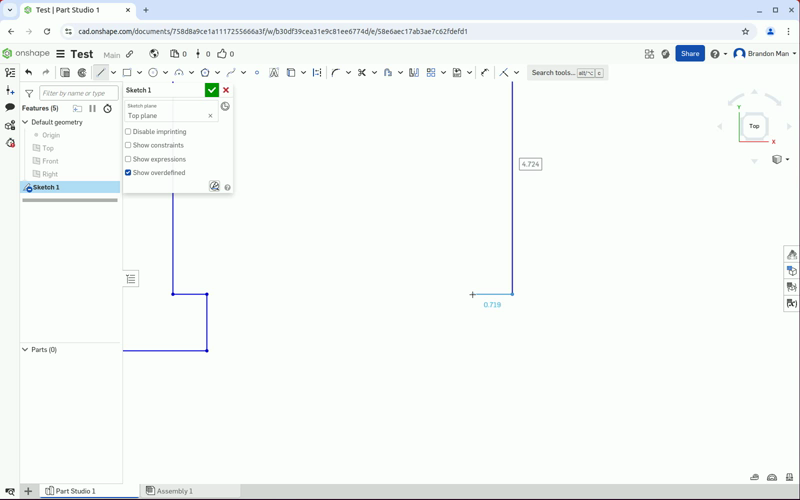
scroll(-6)
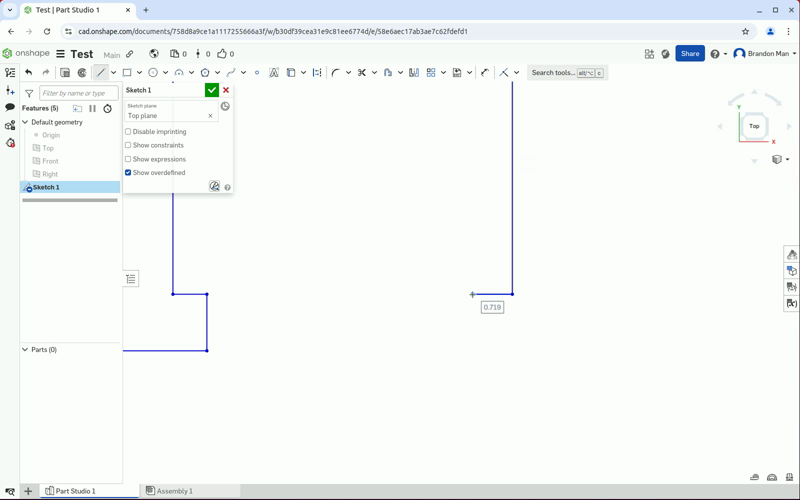
scroll(-6)
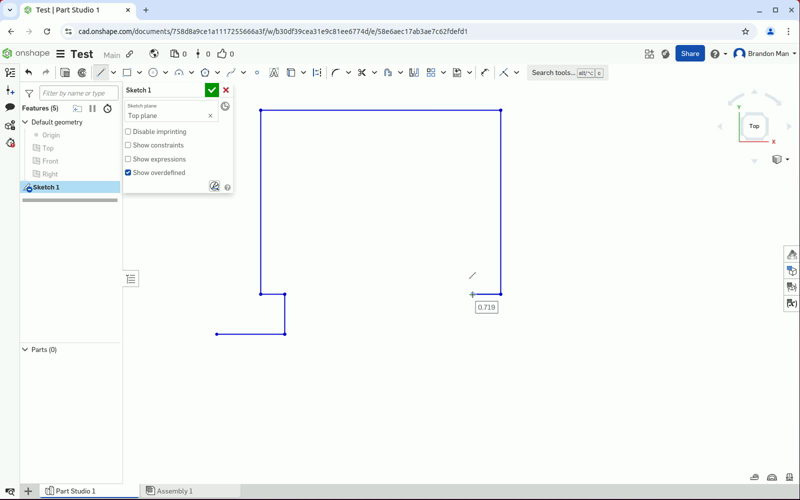
scroll(-6)
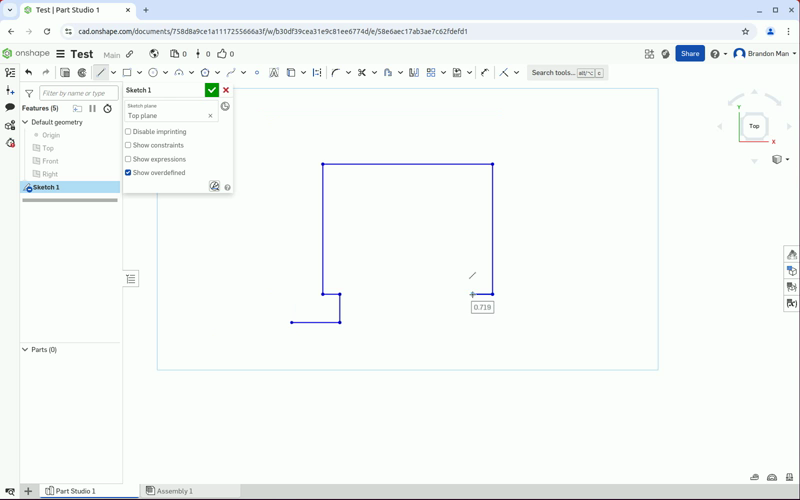
scroll(-6)
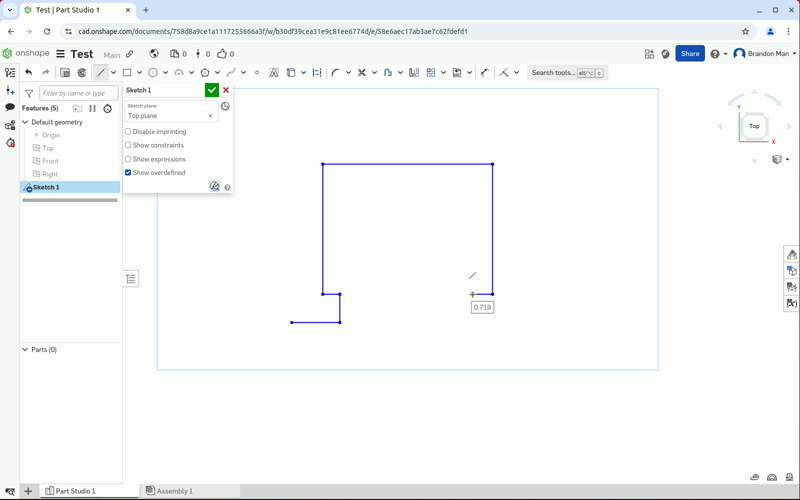
scroll(-6)
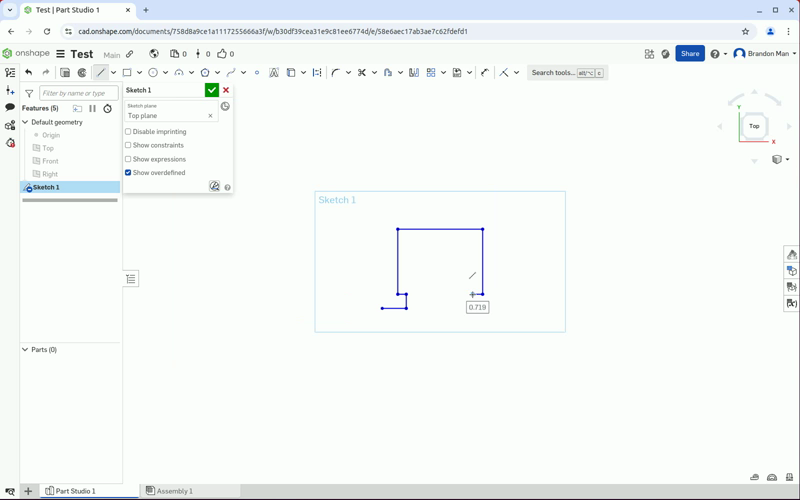
scroll(-6)
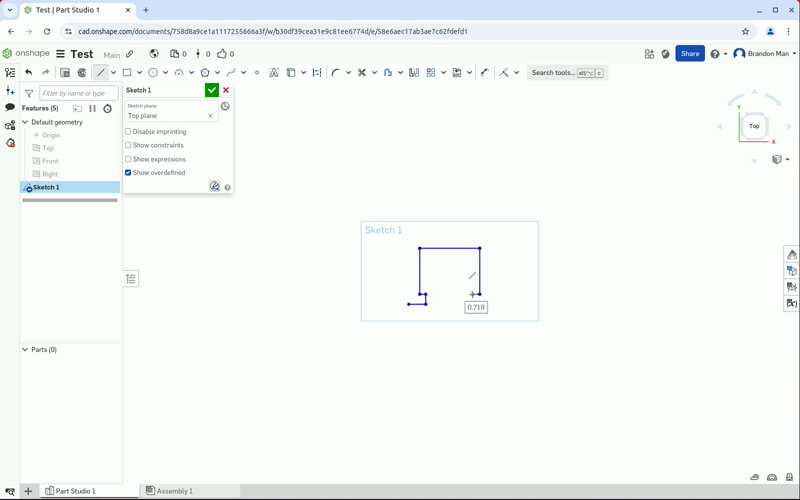
scroll(-6)
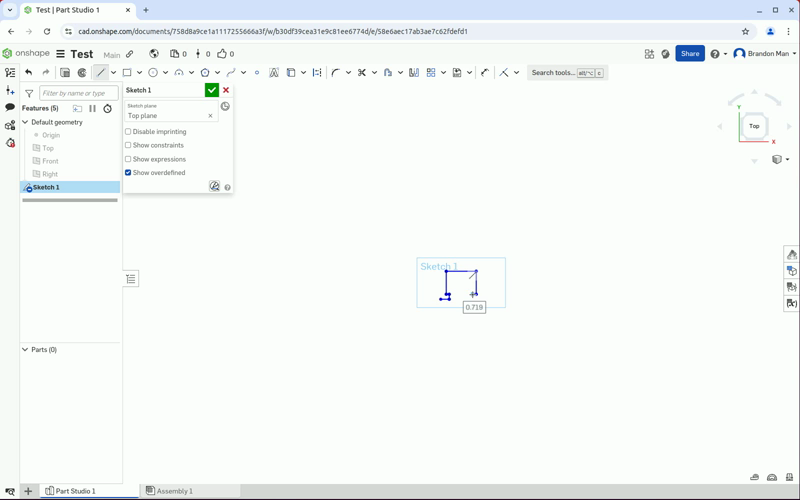
key_up(shift)
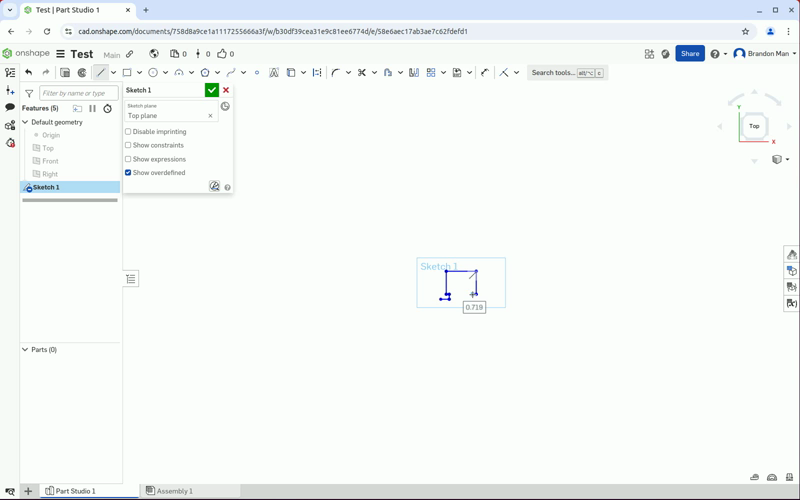
key_down(shift)
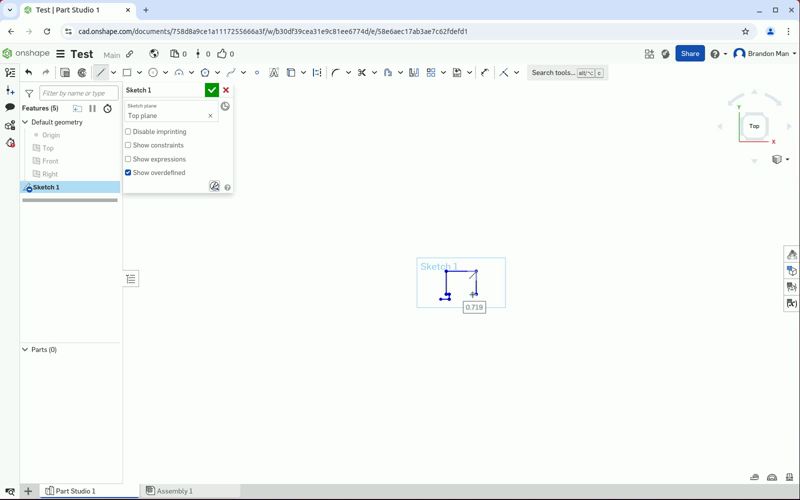
mouse_move(502, 294)
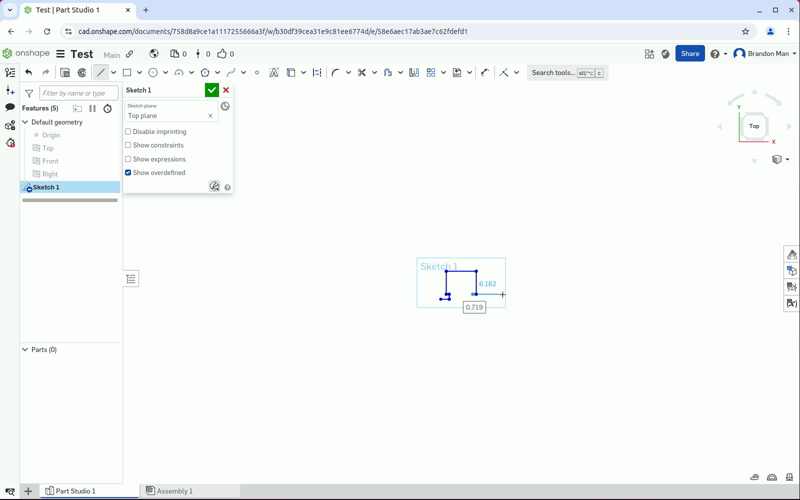
mouse_move(472, 299)
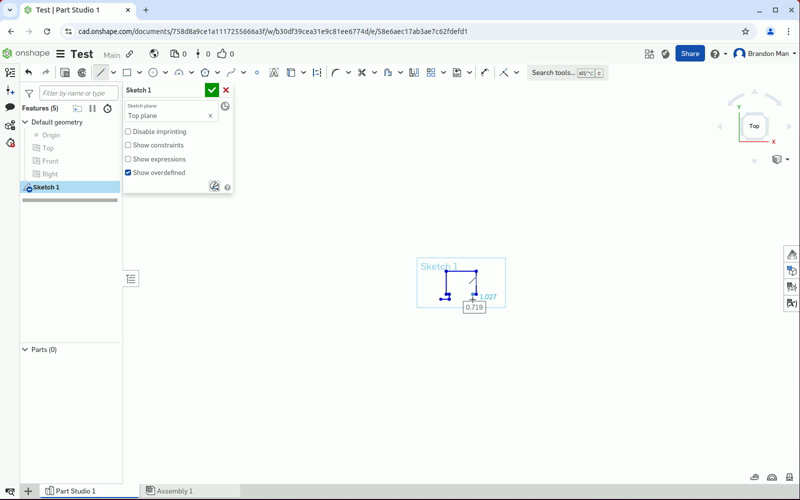
scroll(6)
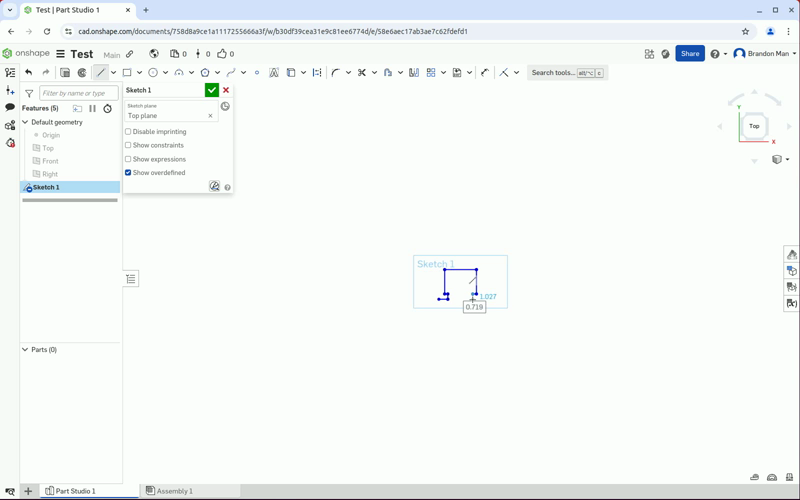
scroll(6)
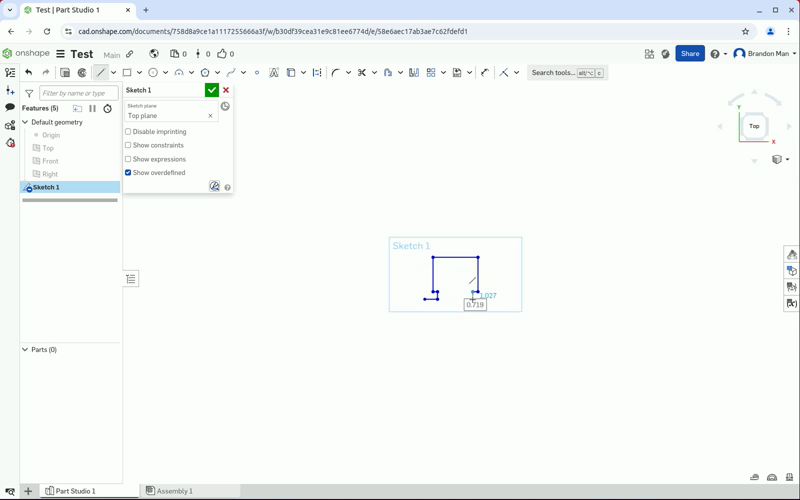
scroll(6)
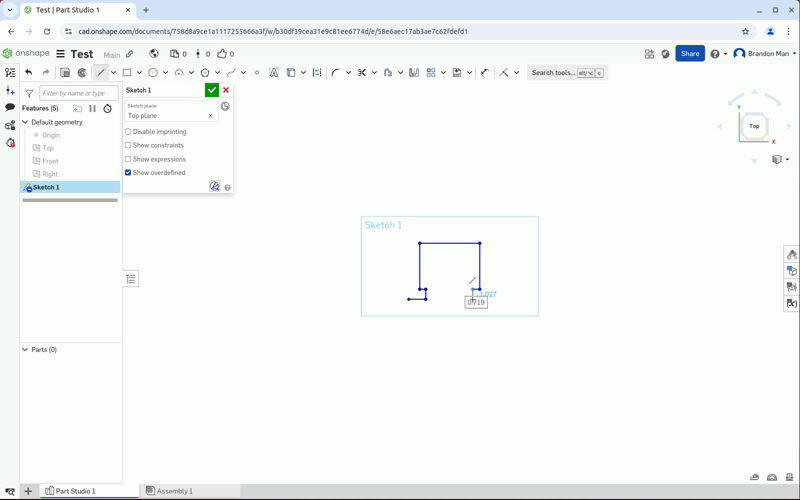
scroll(6)
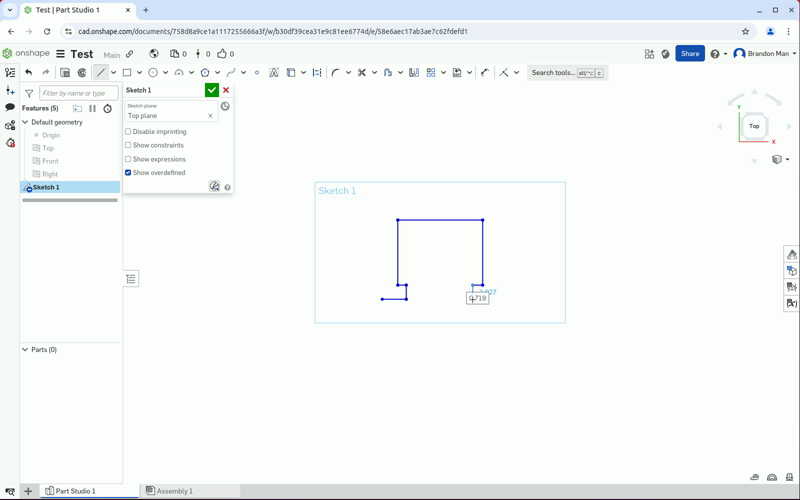
scroll(6)
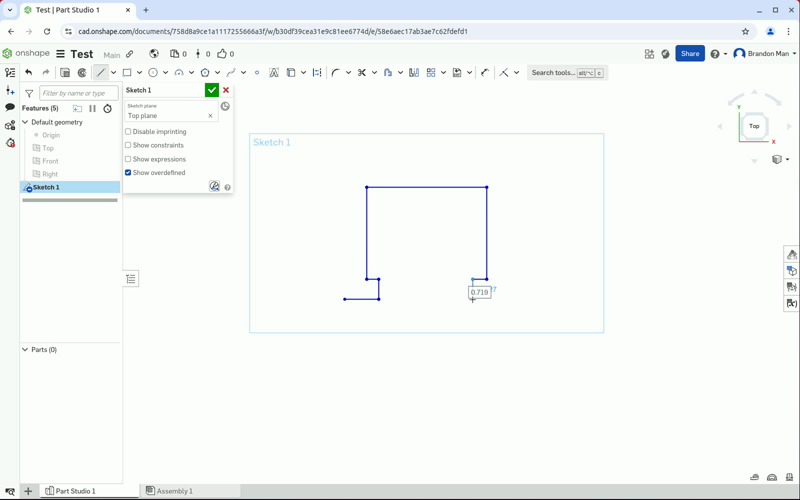
scroll(6)
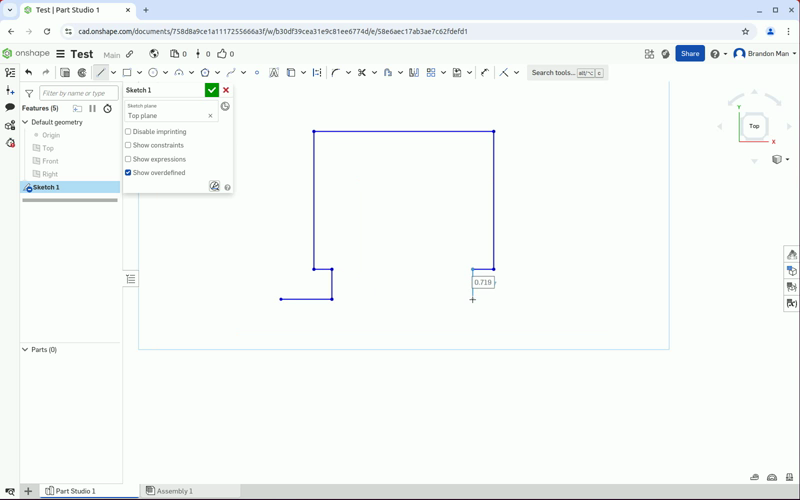
scroll(6)
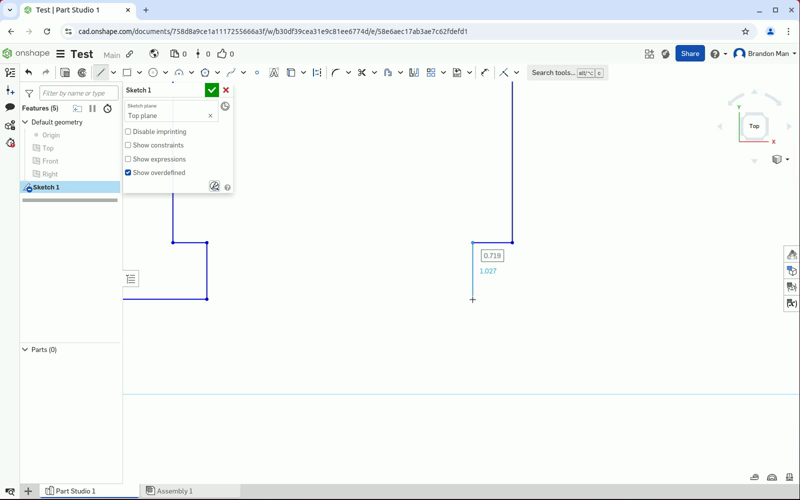
click(472, 299)
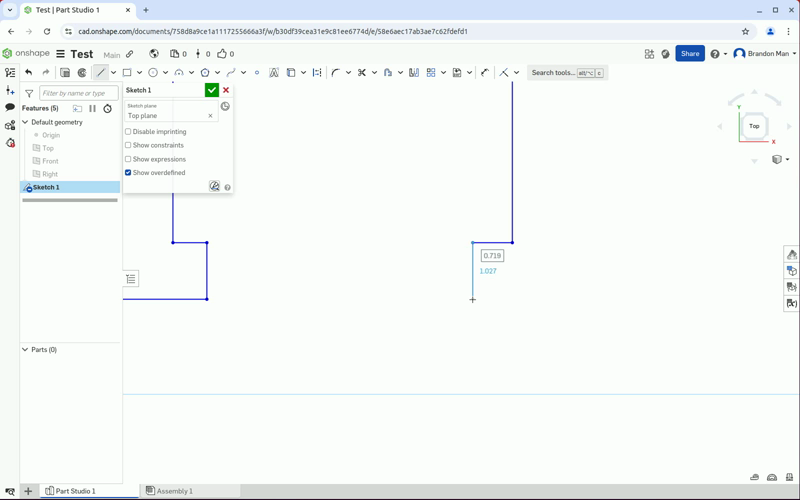
scroll(-6)
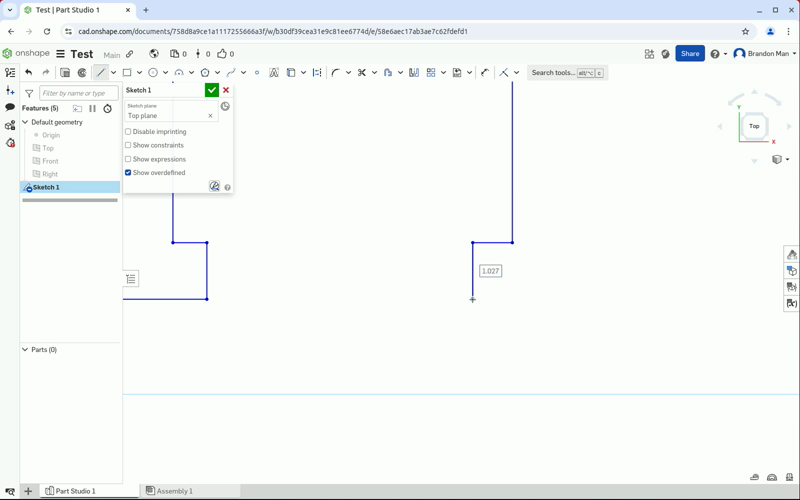
scroll(-6)
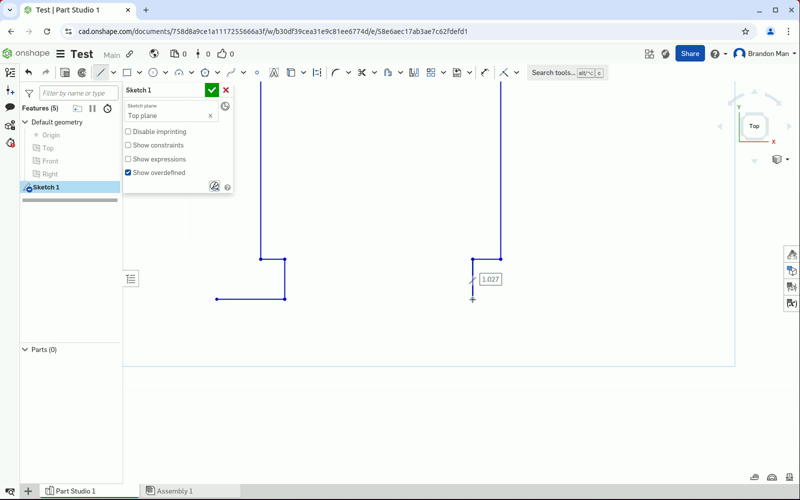
scroll(-6)
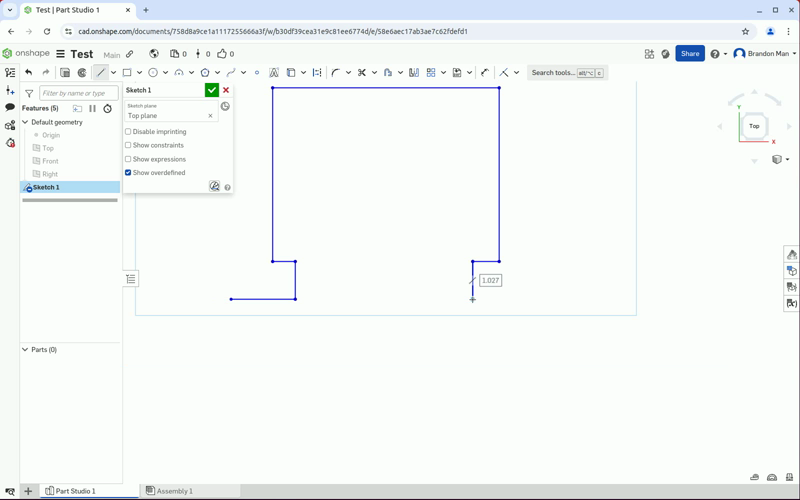
scroll(-6)
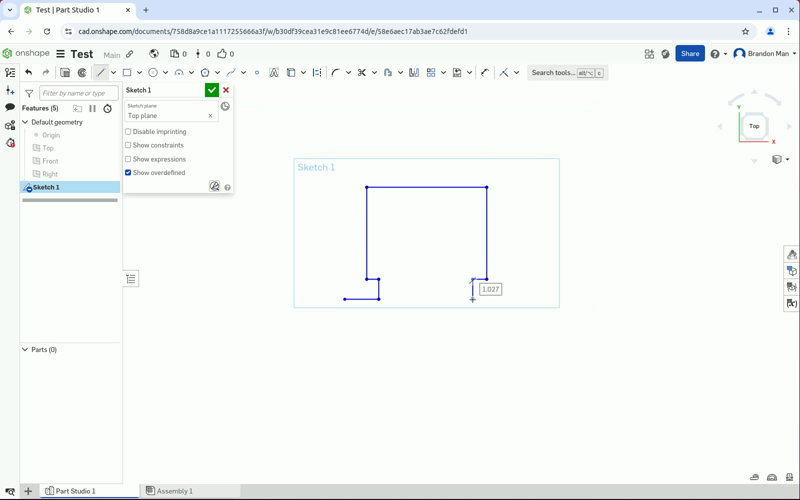
scroll(-6)
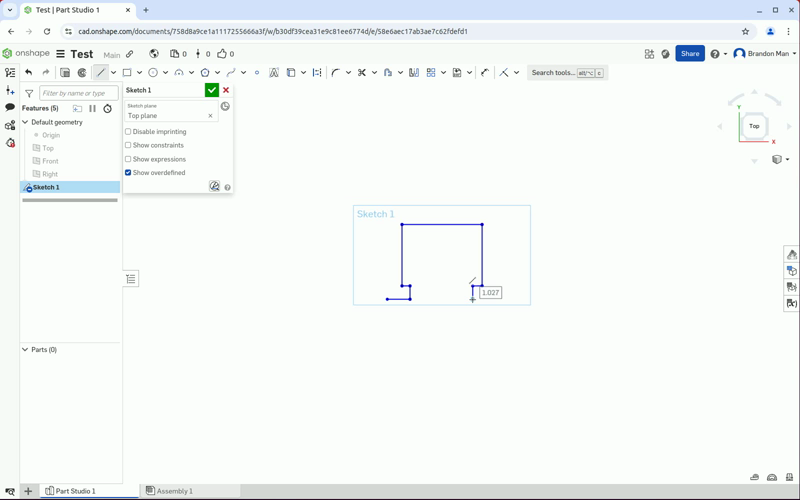
scroll(-6)
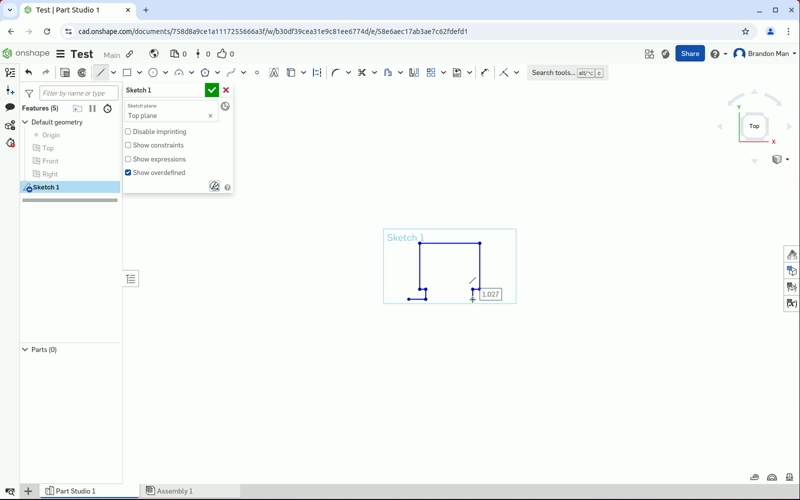
scroll(-6)
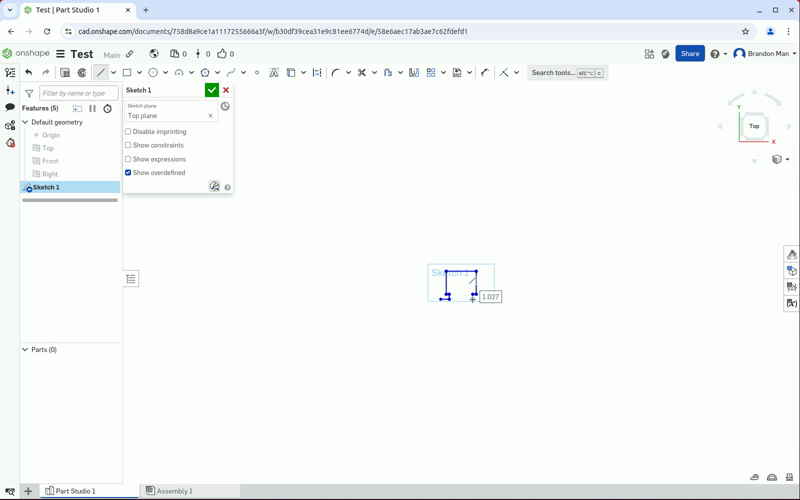
key_up(shift)
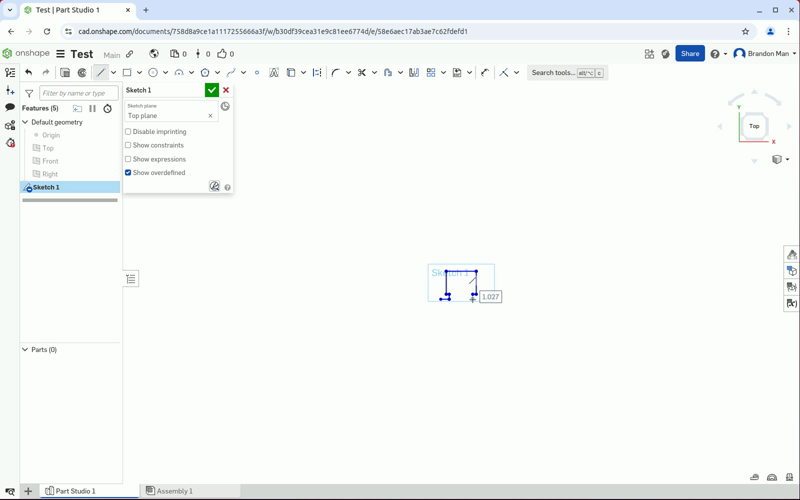
key_down(shift)
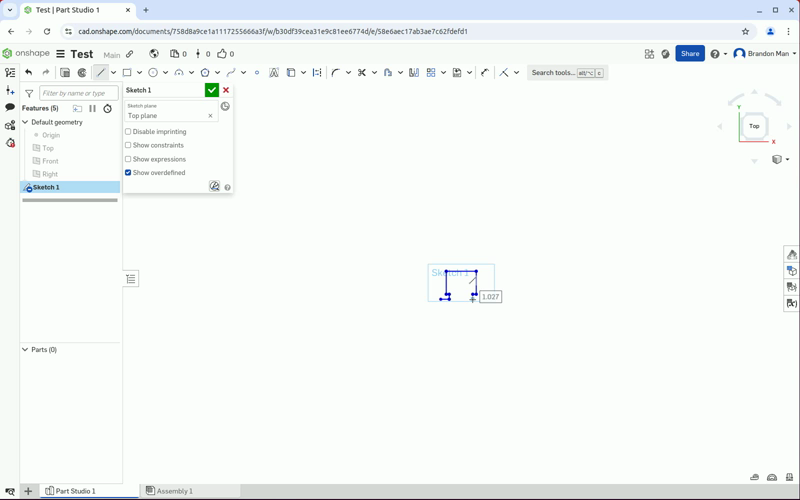
mouse_move(502, 299)
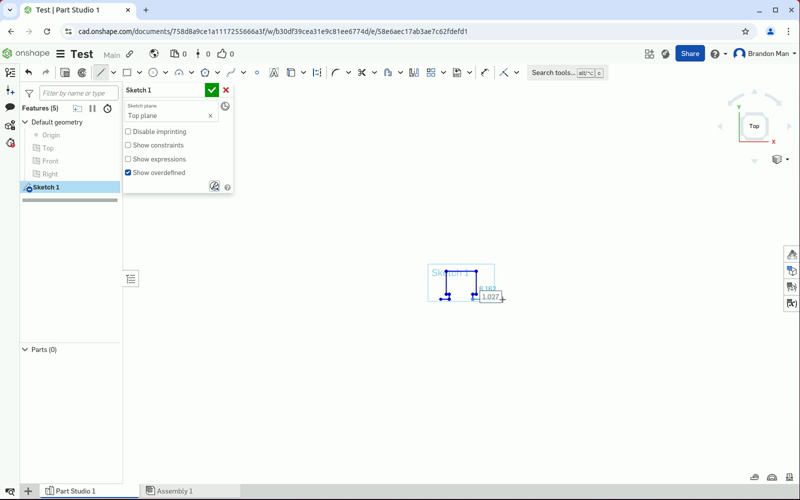
mouse_move(481, 299)
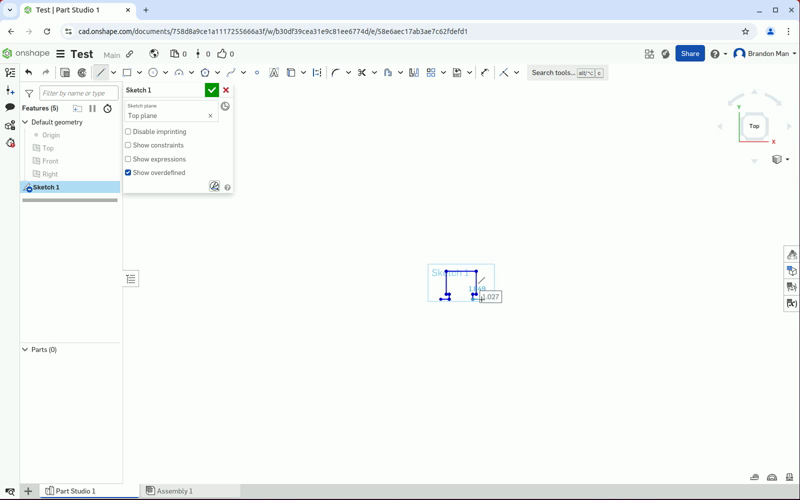
click(481, 299)
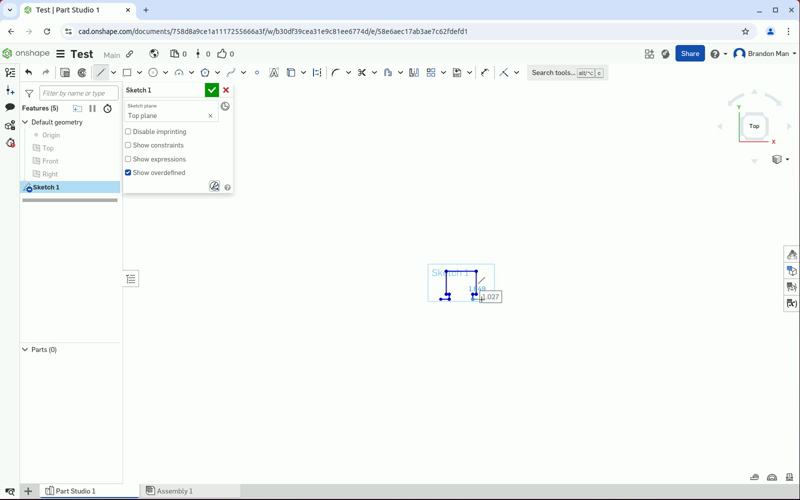
key_up(shift)
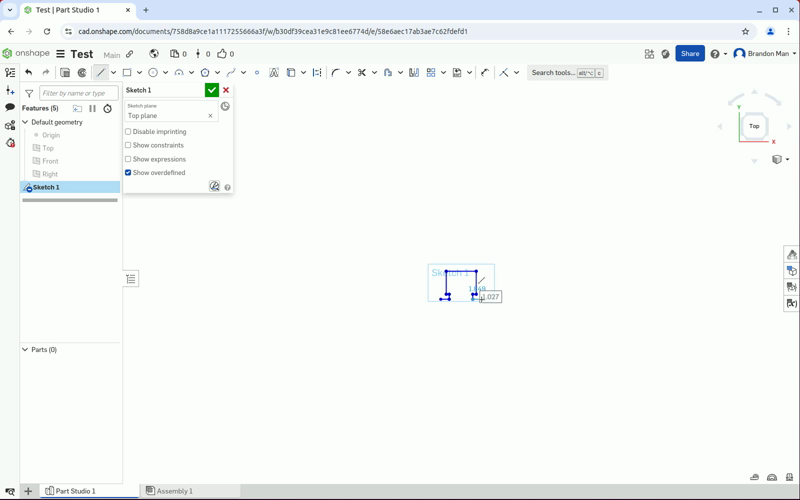
key_down(shift)
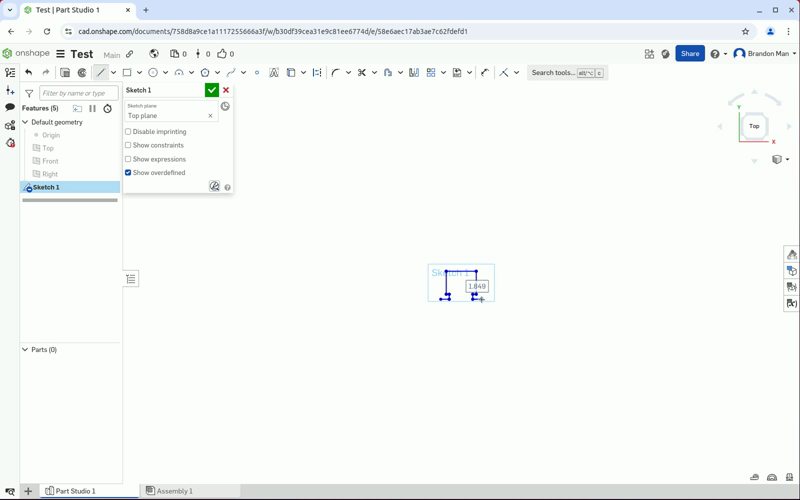
mouse_move(511, 299)
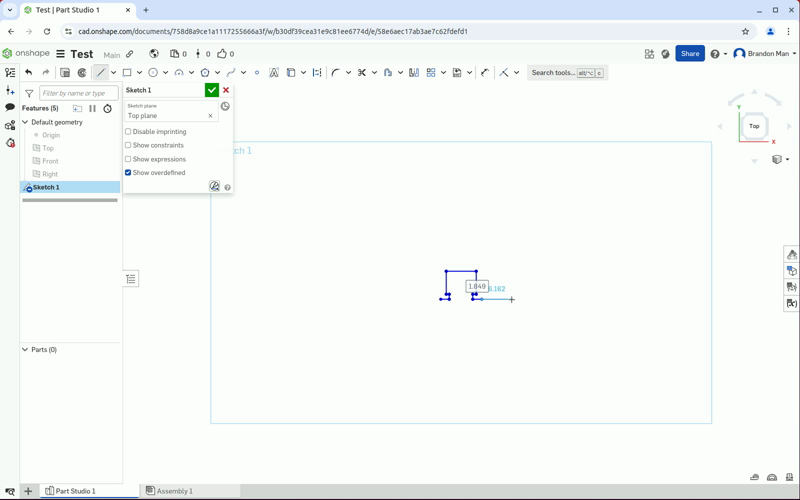
mouse_move(481, 265)
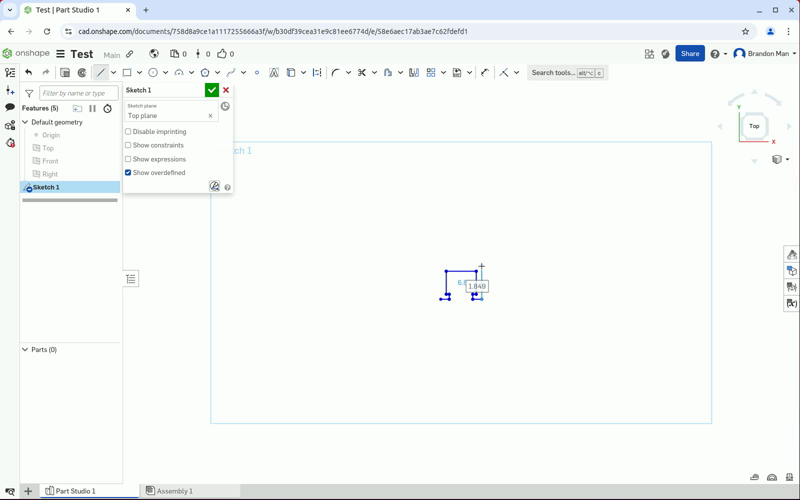
click(481, 265)
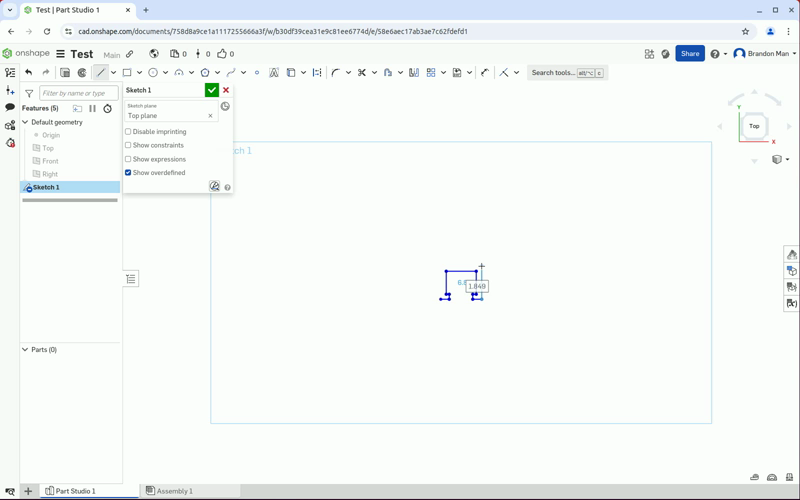
key_up(shift)
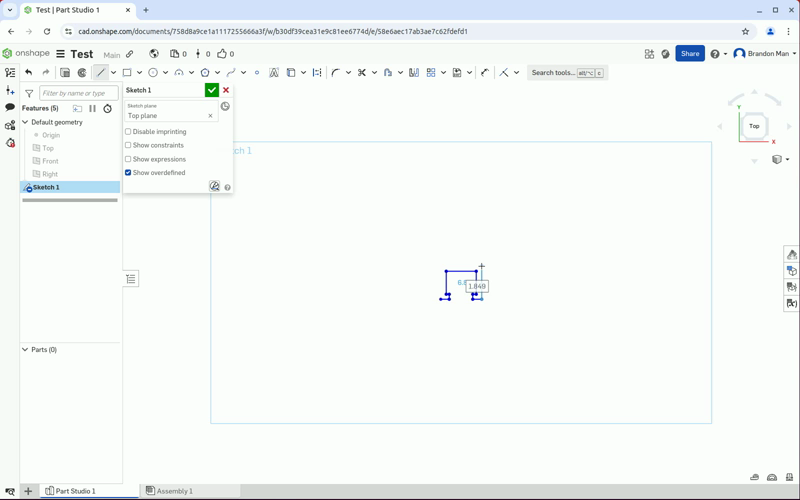
key_down(shift)
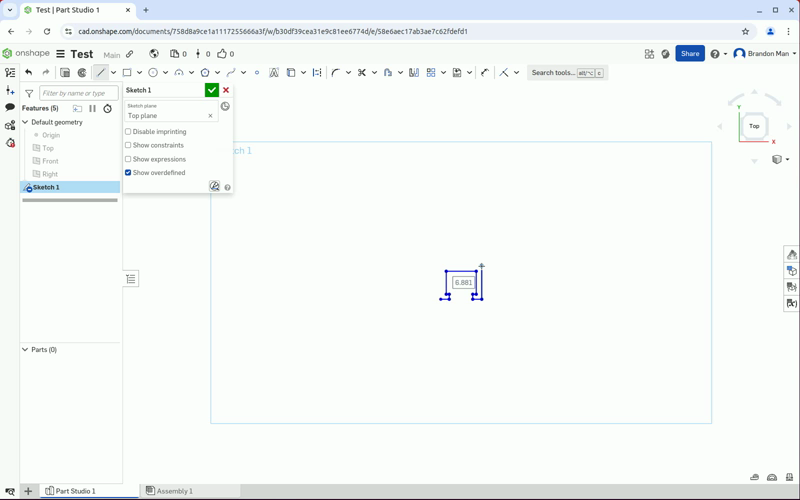
mouse_move(511, 265)
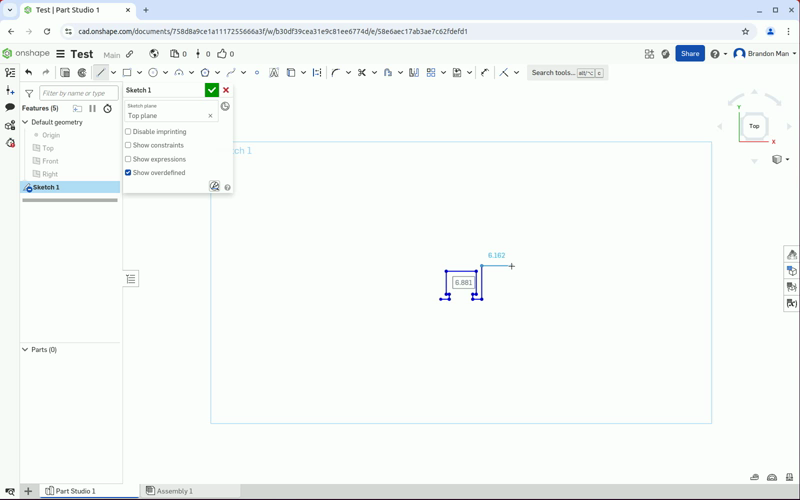
mouse_move(440, 265)
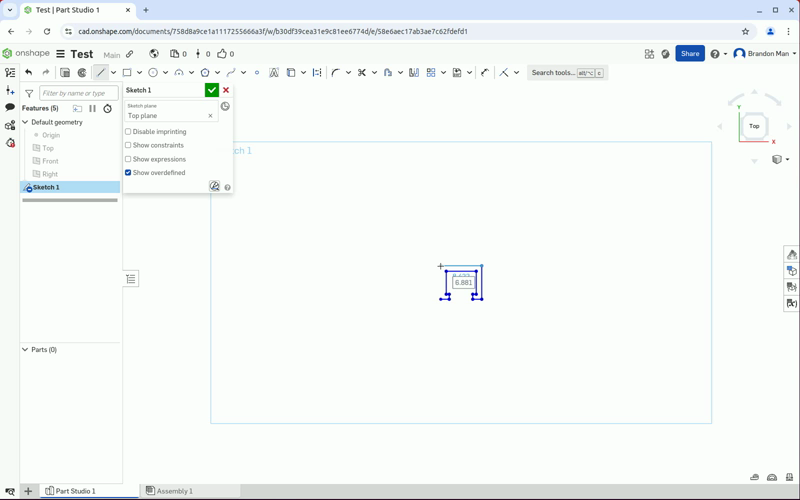
click(440, 265)
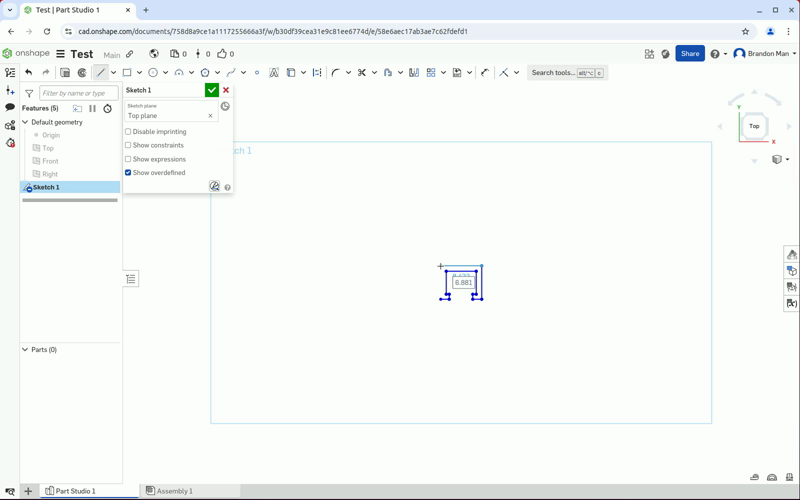
key_up(shift)
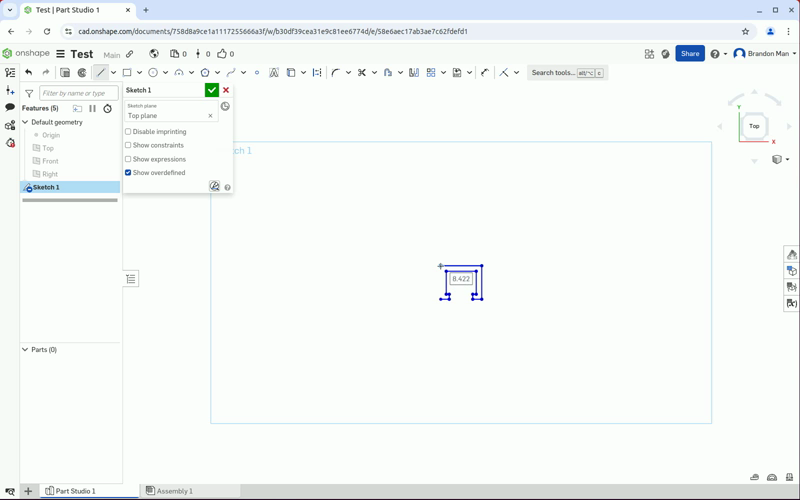
mouse_move(470, 265)
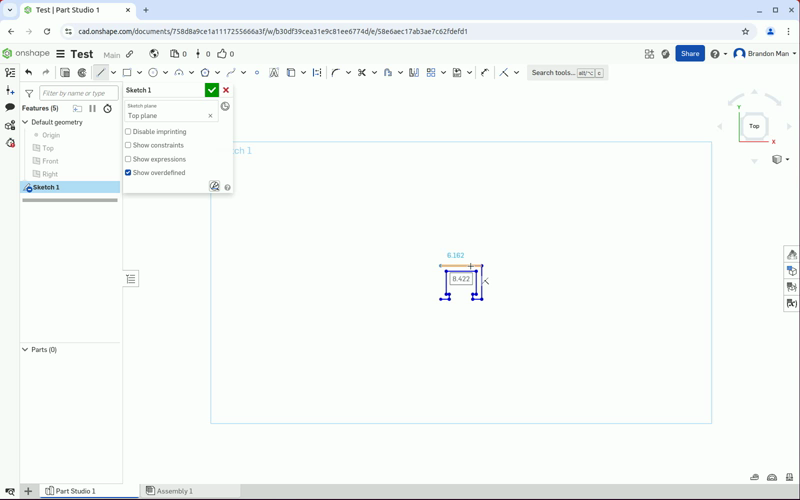
key_down(shift)
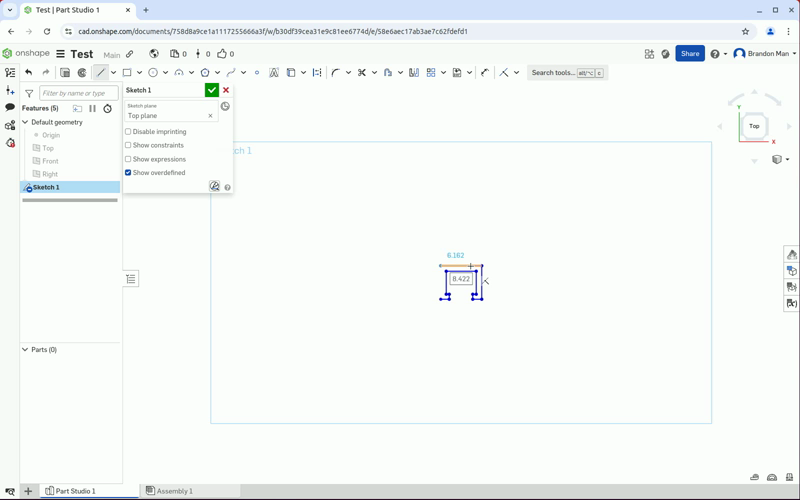
mouse_move(440, 299)
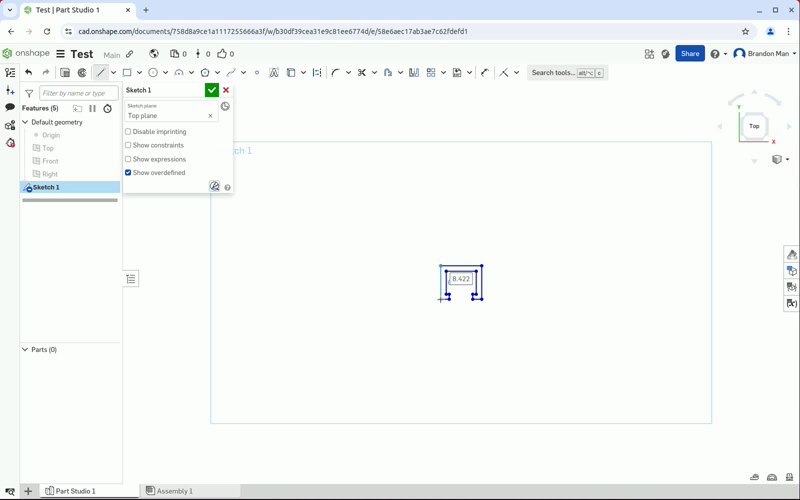
key_up(shift)
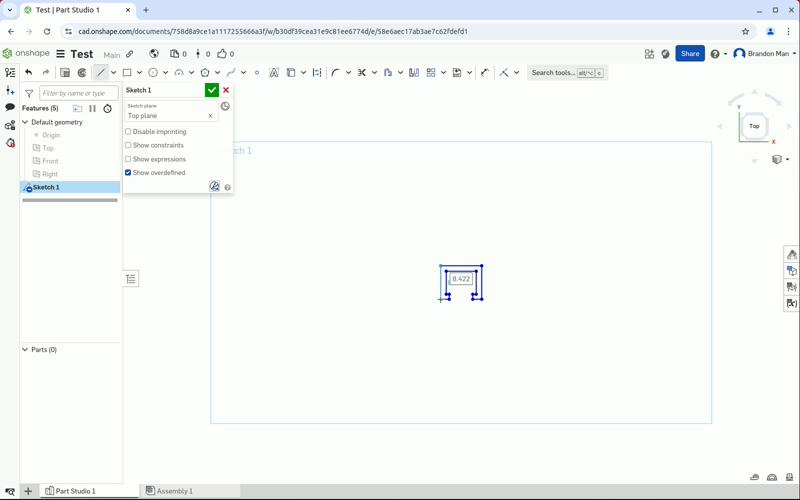
click(440, 299)
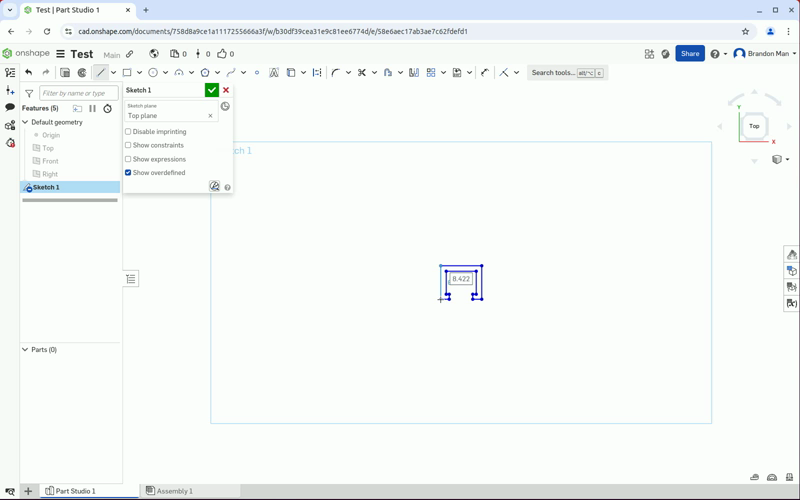
key(esc)
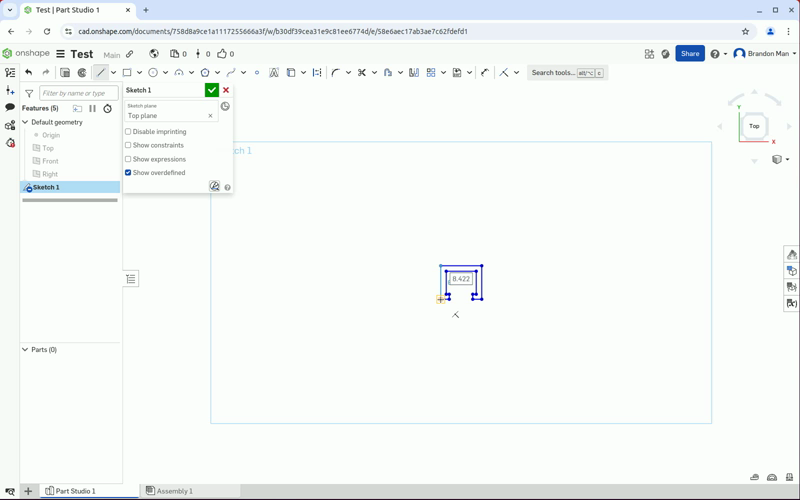
mouse_move(478, 270)
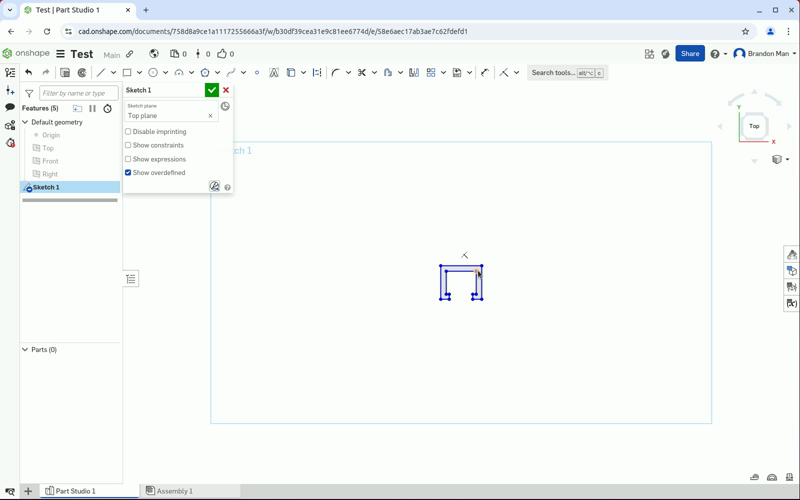
scroll(6)
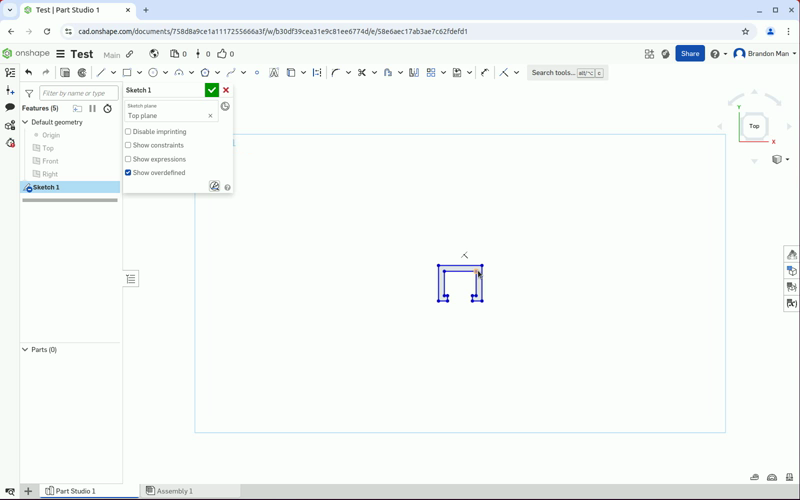
scroll(6)
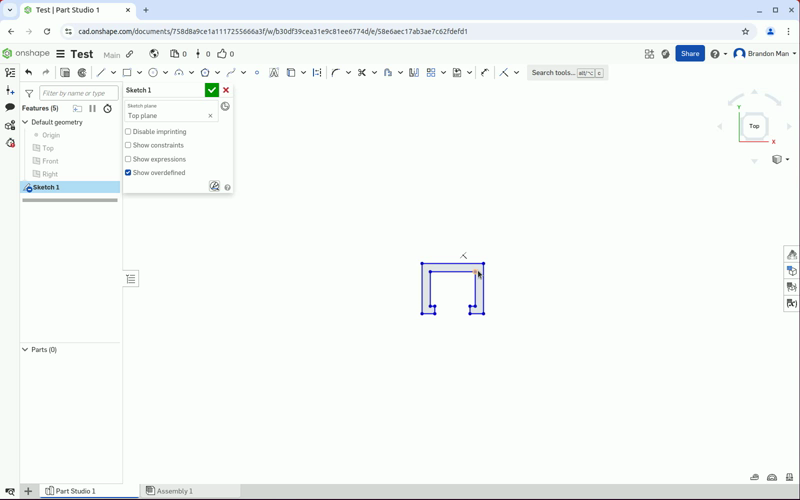
scroll(6)
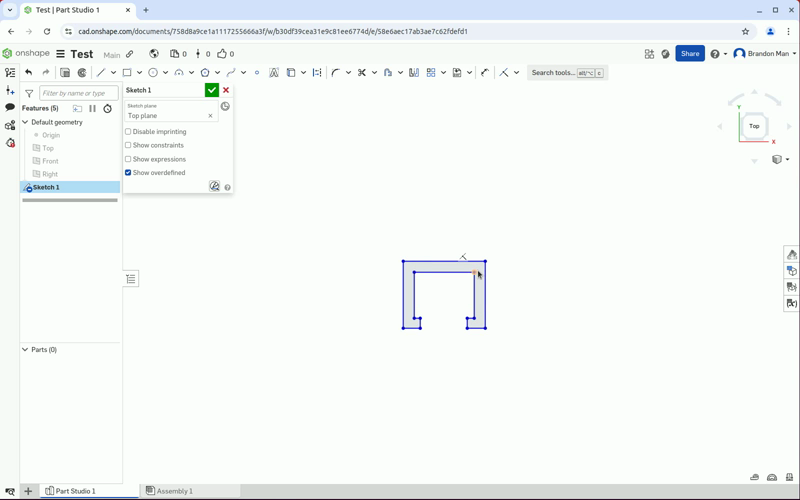
scroll(6)
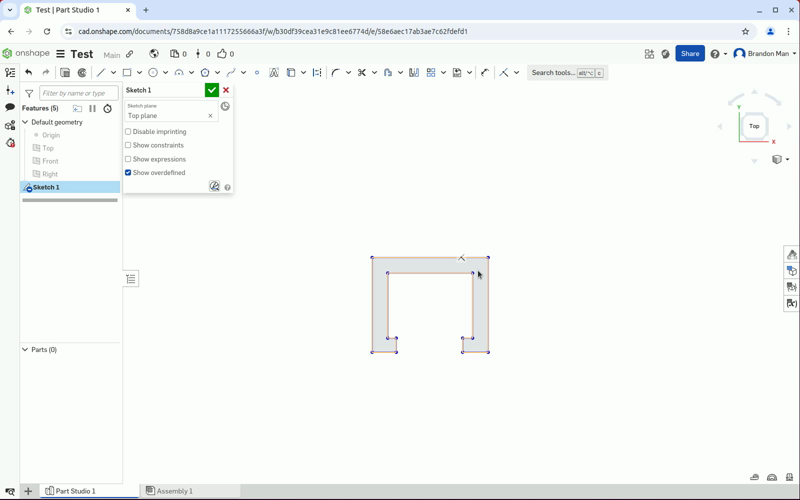
scroll(6)
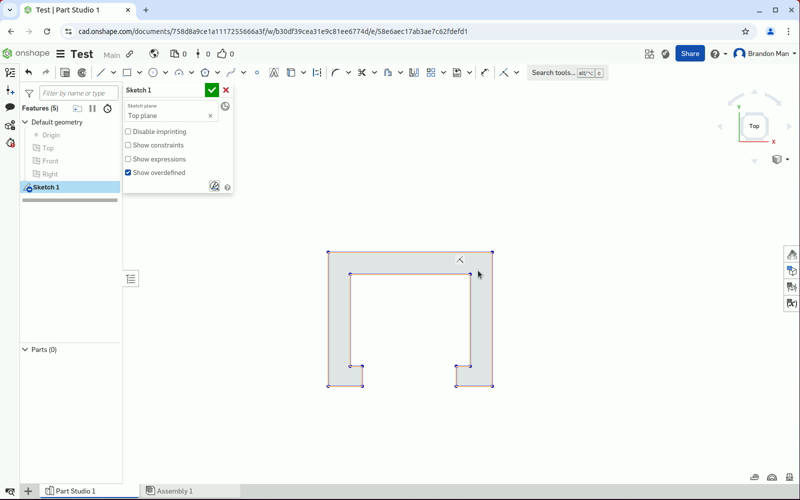
scroll(6)
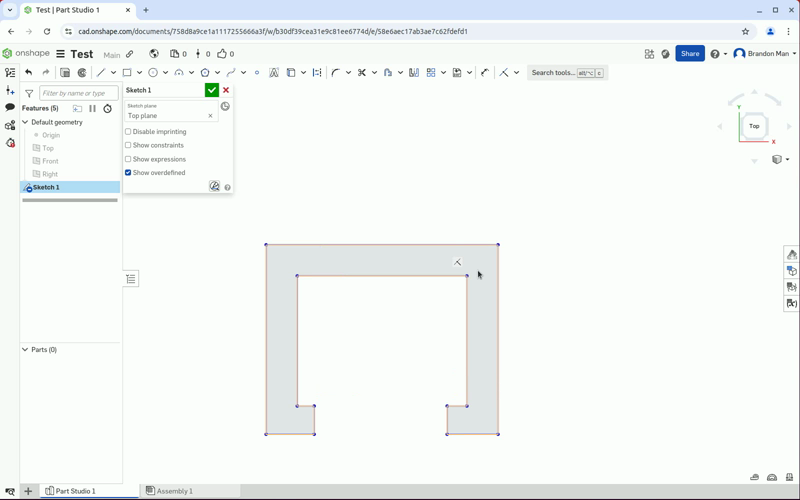
scroll(6)
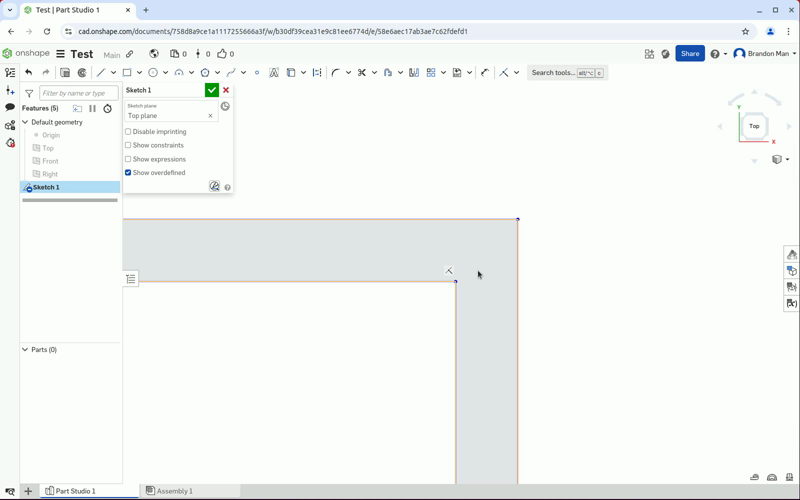
click(478, 270)
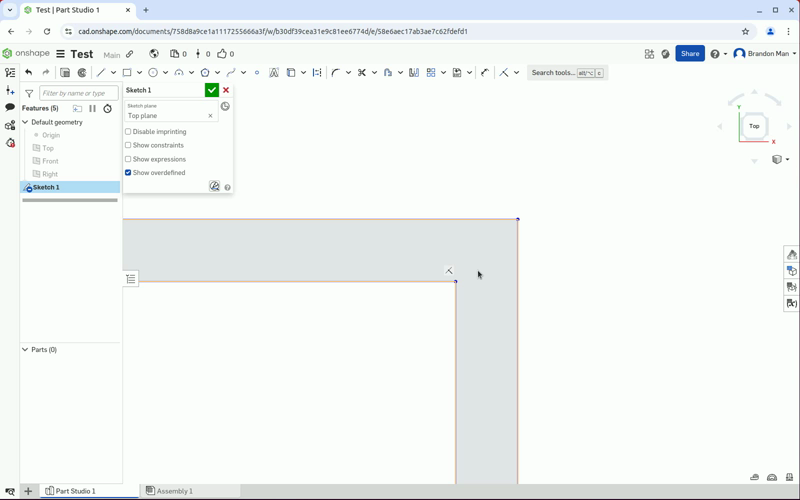
scroll(-6)
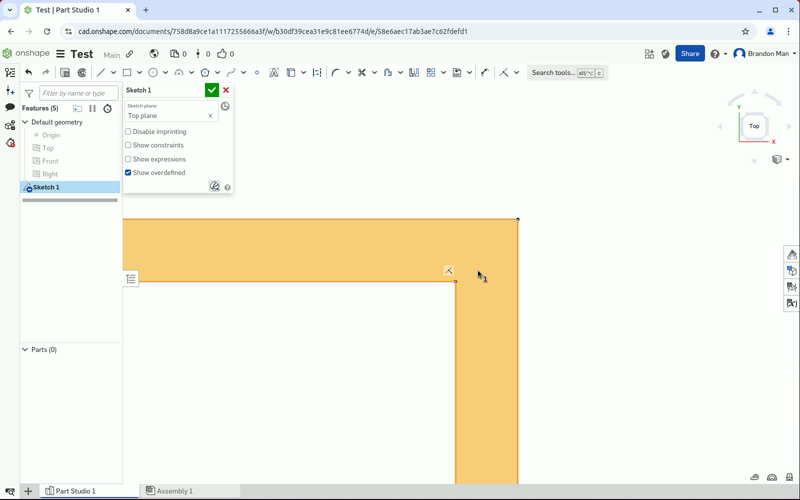
scroll(-6)
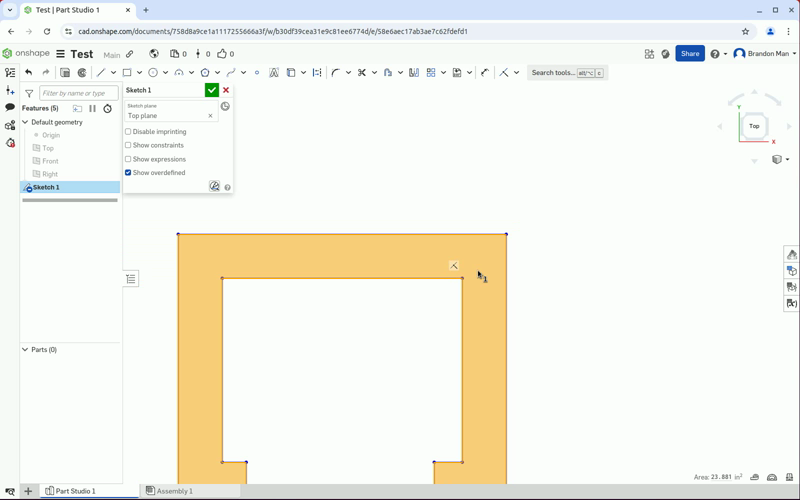
scroll(-6)
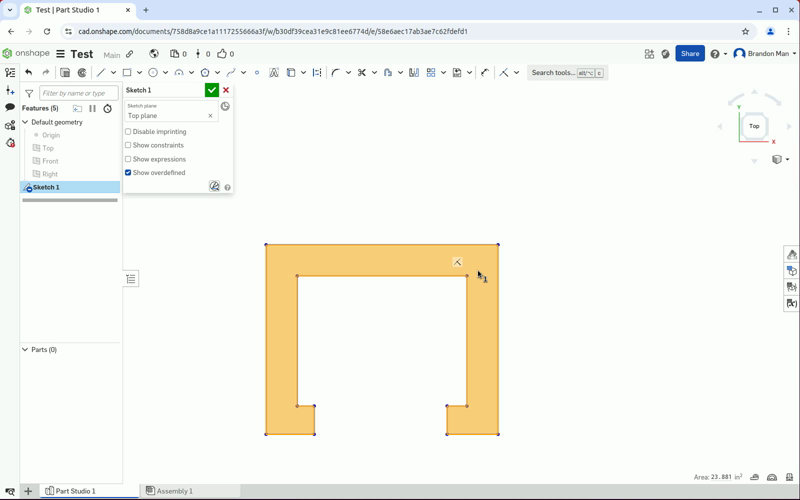
scroll(-6)
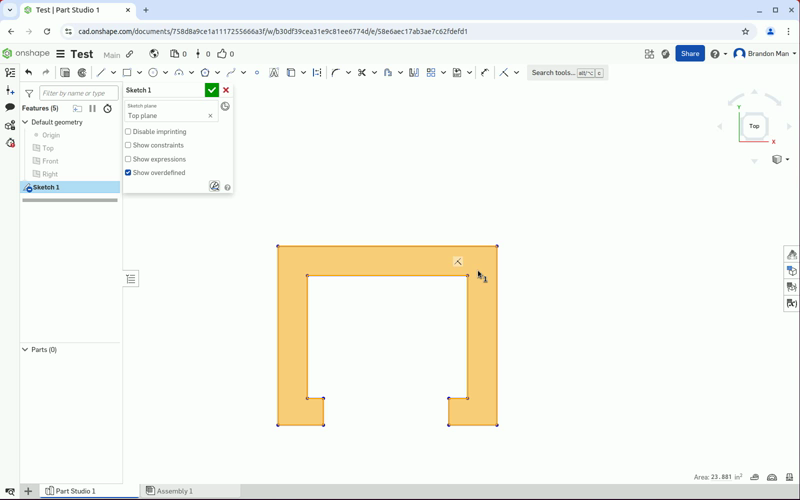
scroll(-6)
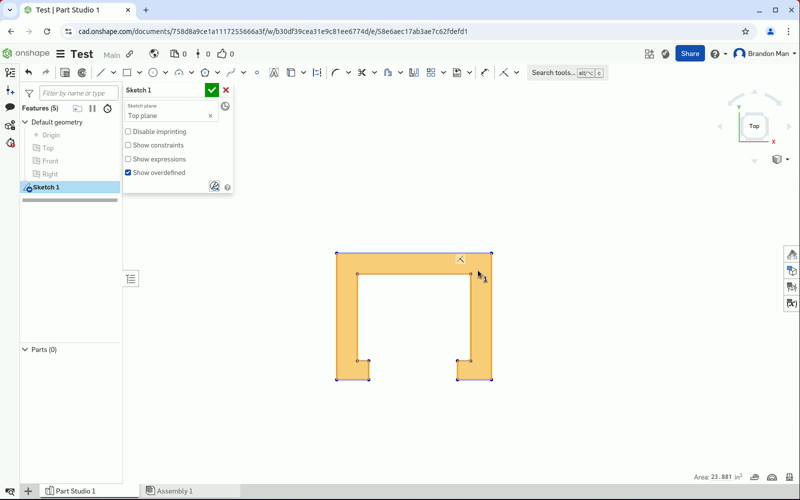
scroll(-6)
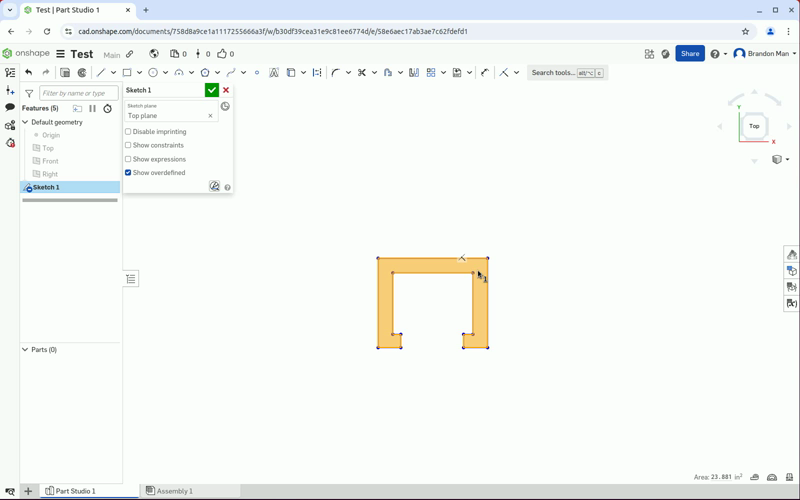
scroll(-6)
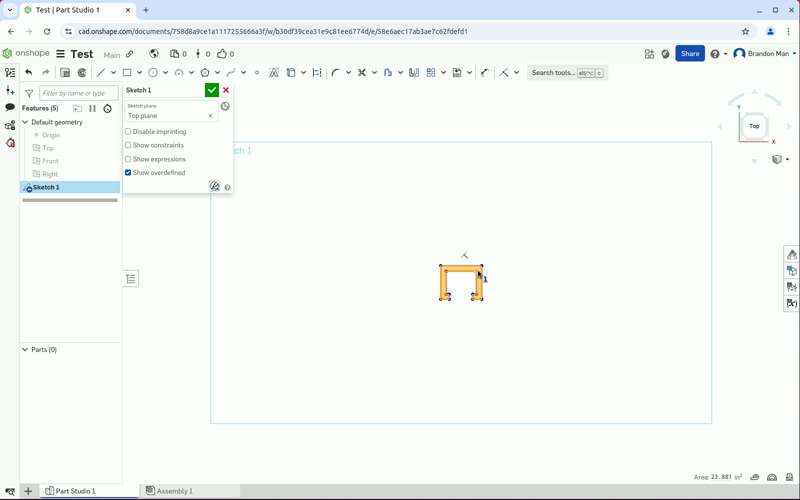
mouse_move(73, 352)
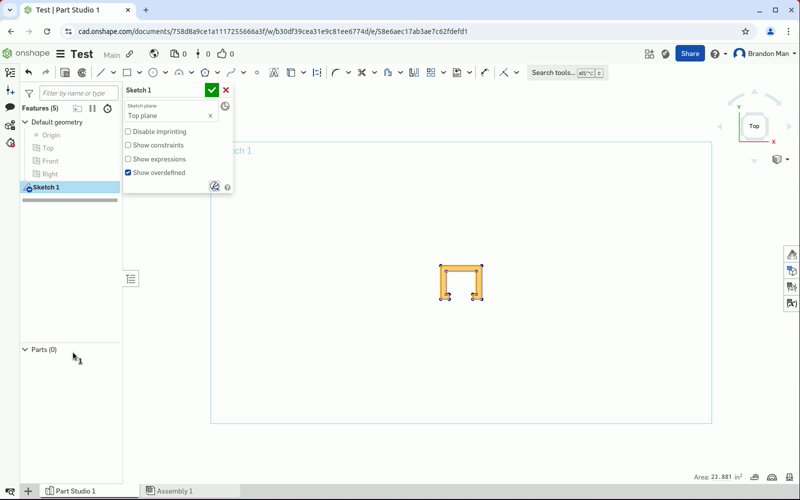
key(shift+y)
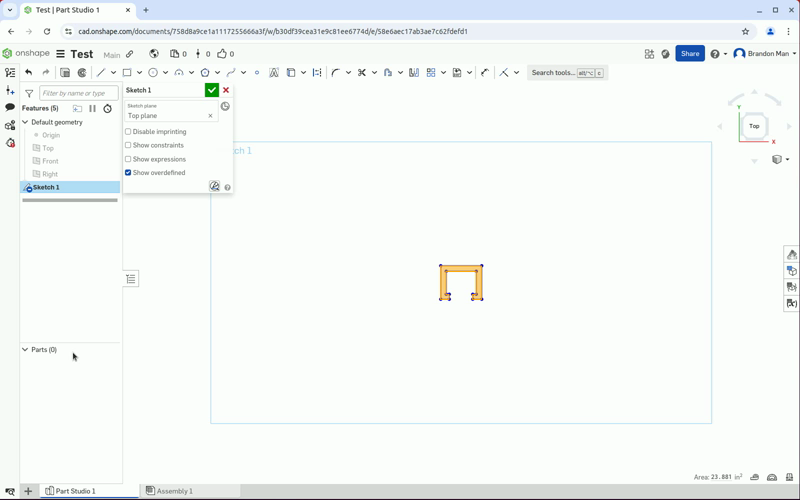
key(shift+e)
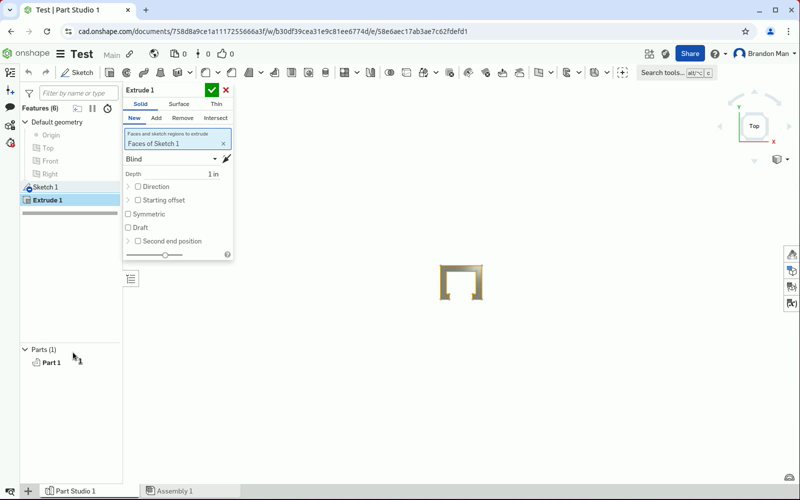
mouse_move(143, 106)
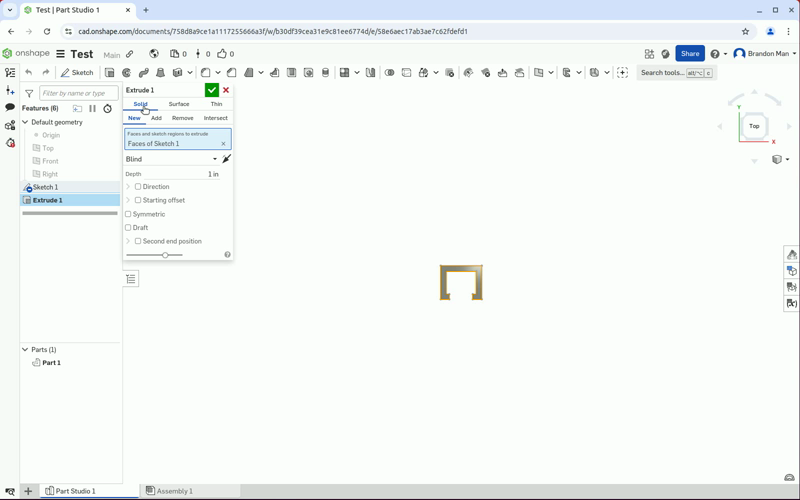
click(143, 106)
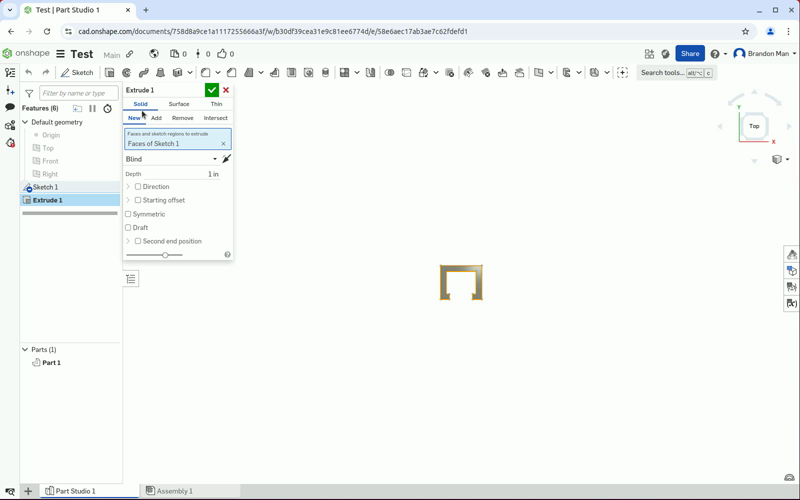
mouse_move(137, 120)
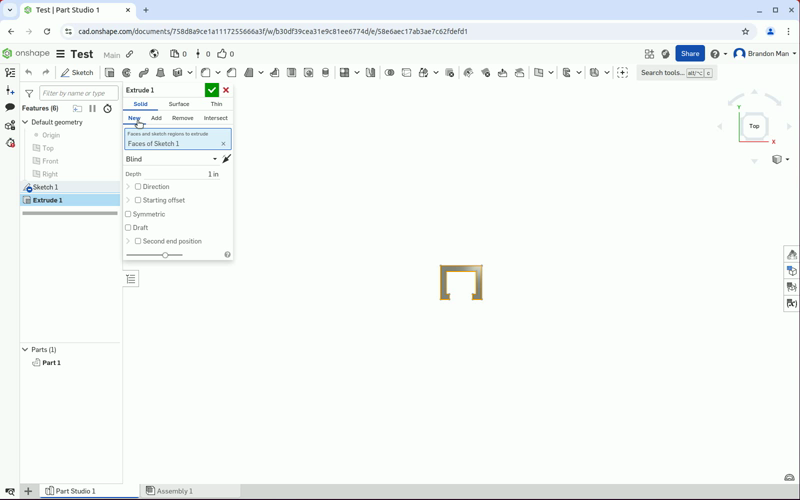
click(137, 120)
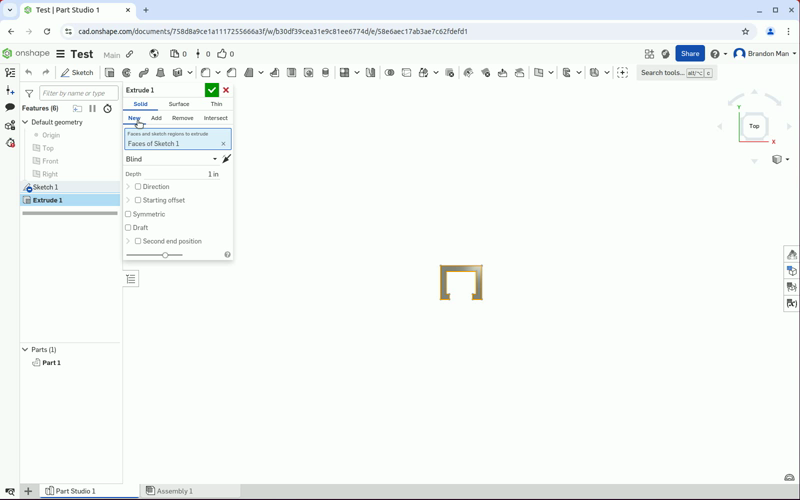
key(tab, 4)
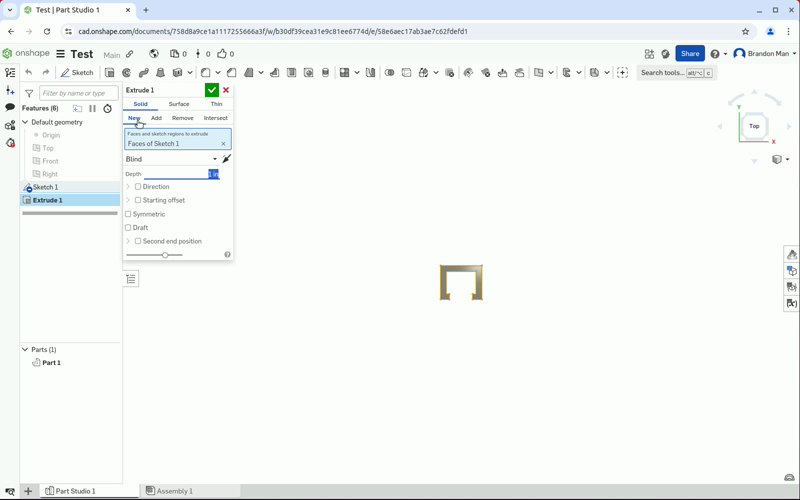
text(23.108)
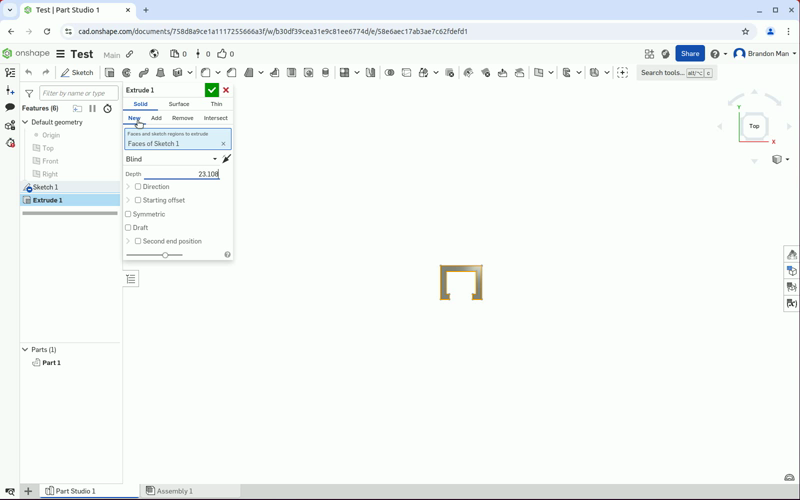
key(enter)
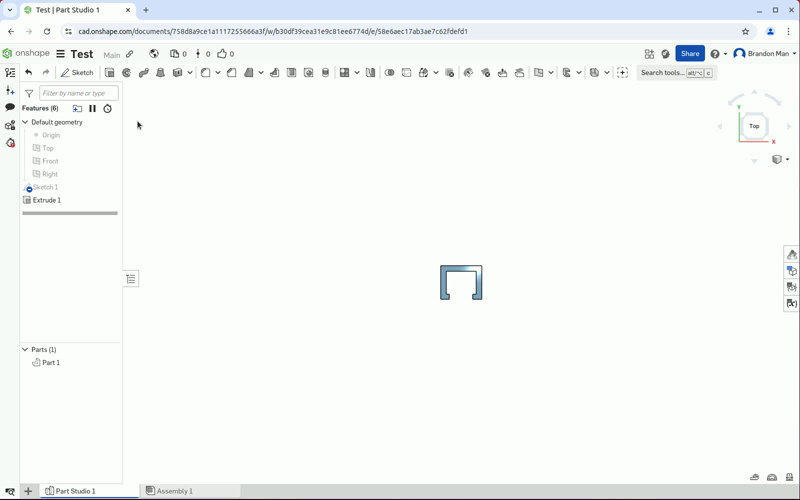
key(shift+h)
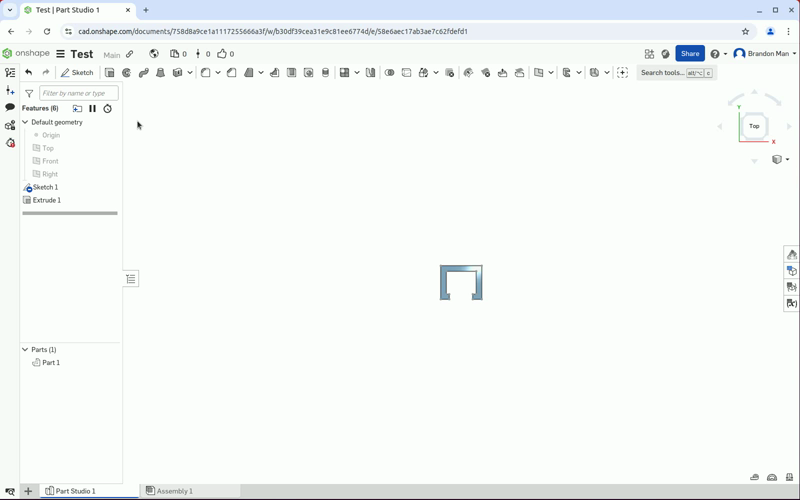
key(shift+h)
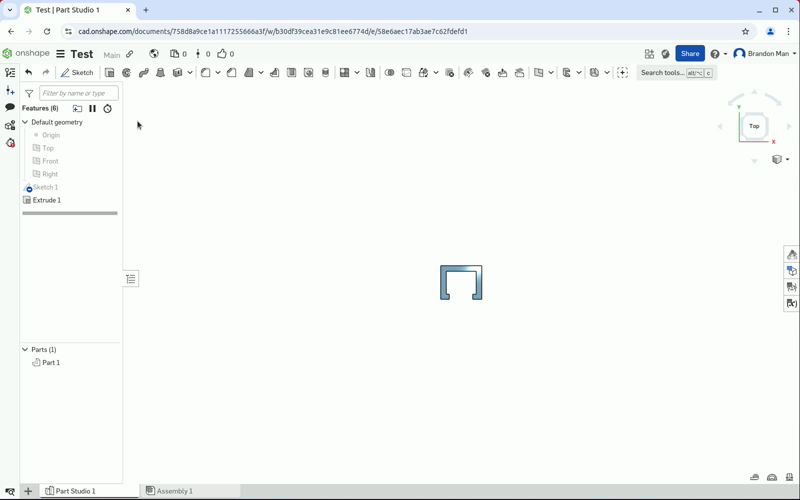
mouse_move(73, 189)
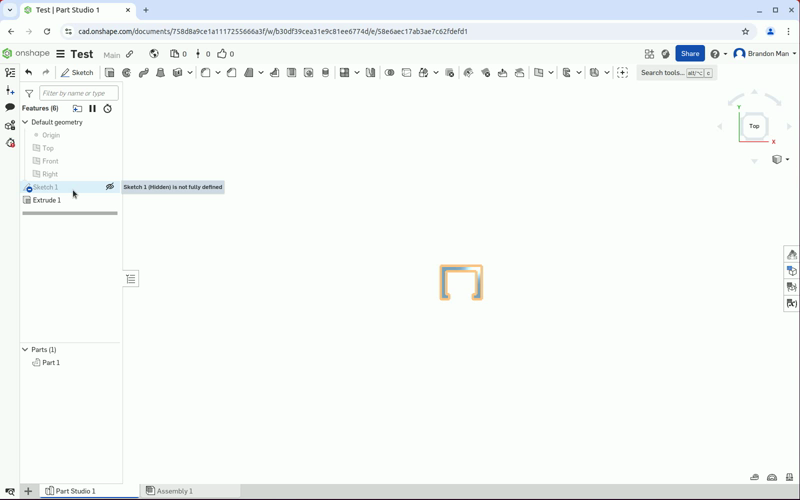
click(73, 189)
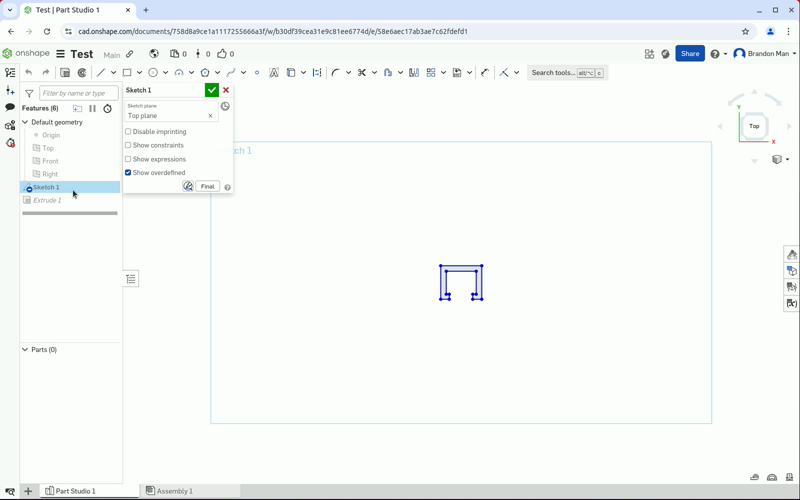
mouse_move(229, 92)
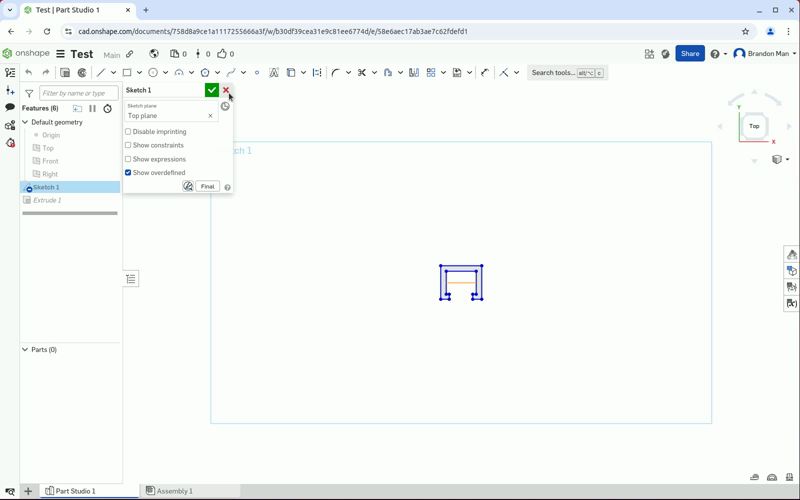
click(229, 92)
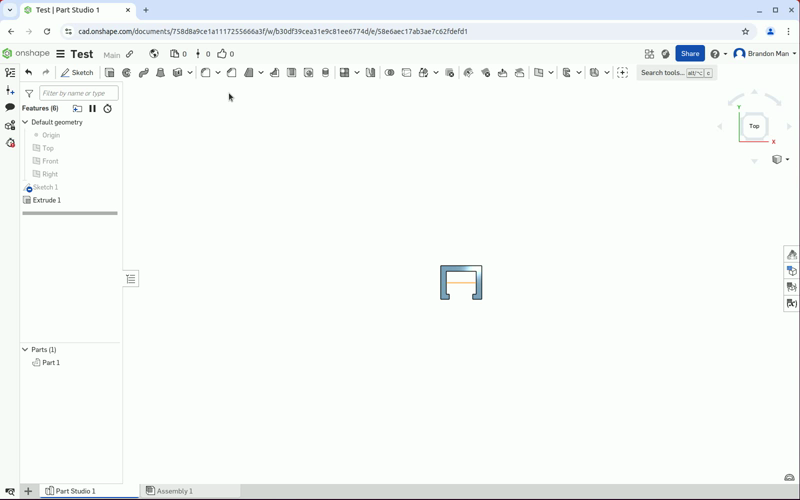
mouse_move(541, 75)
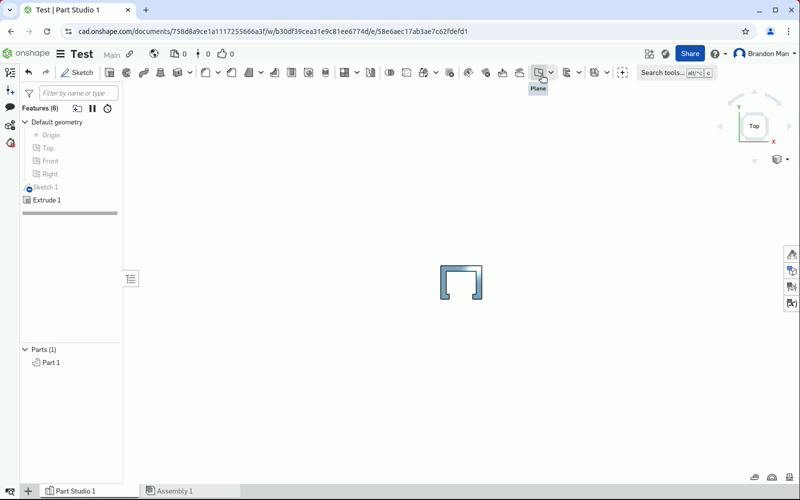
click(541, 75)
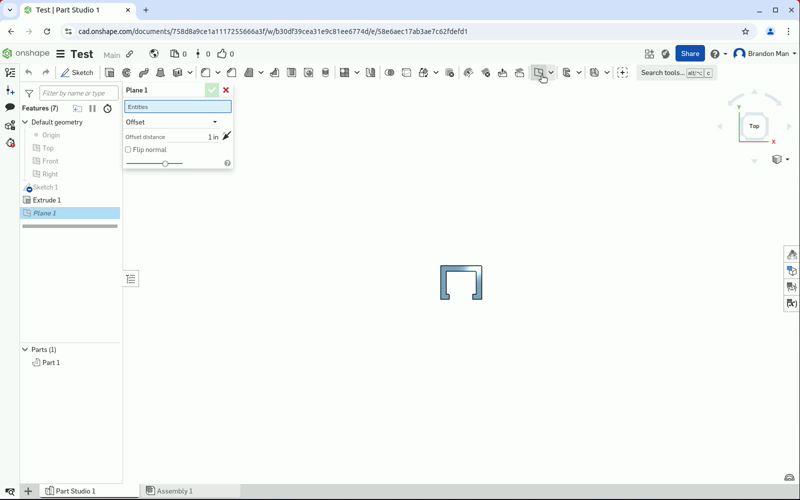
mouse_move(73, 150)
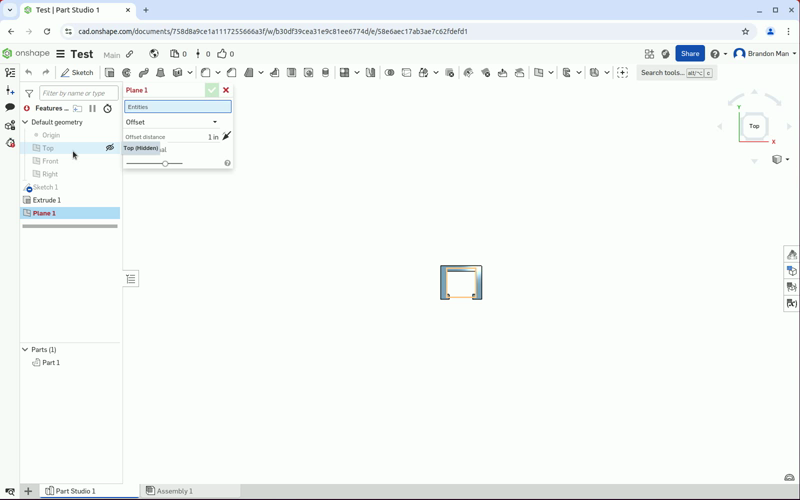
click(73, 150)
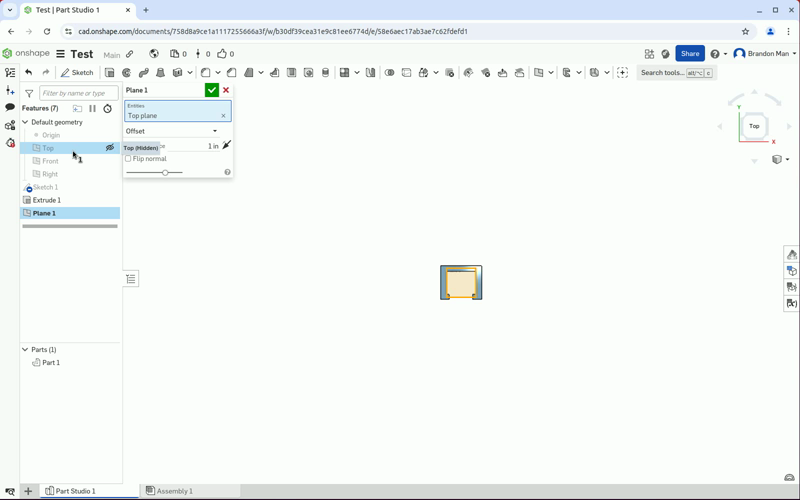
key(tab, 2)
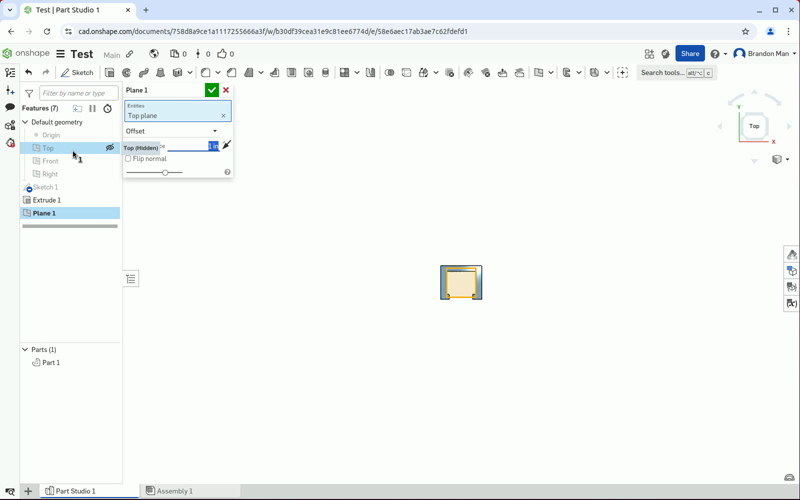
text(23.108)
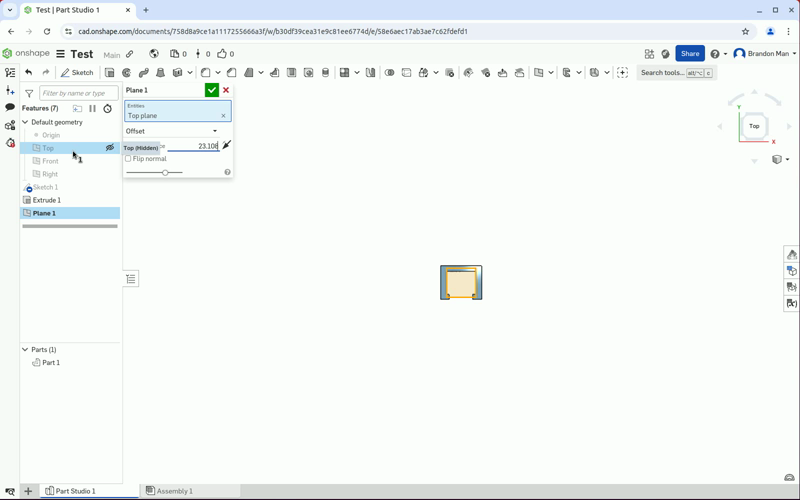
key(enter, 2)
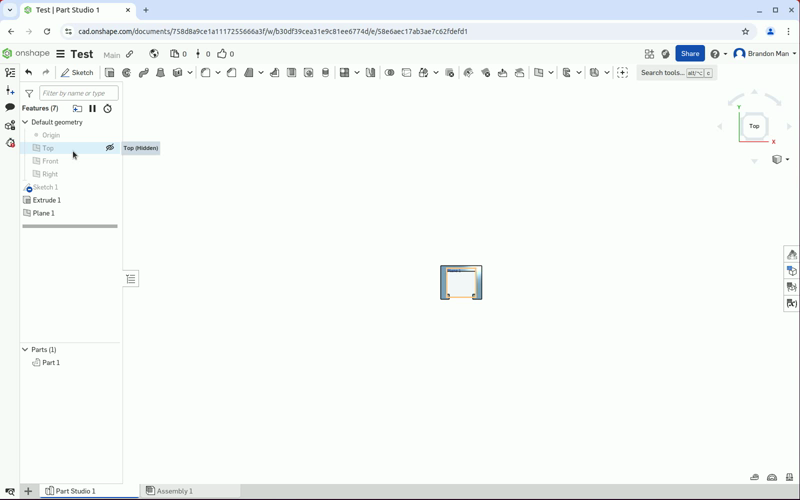
key(shift+s)
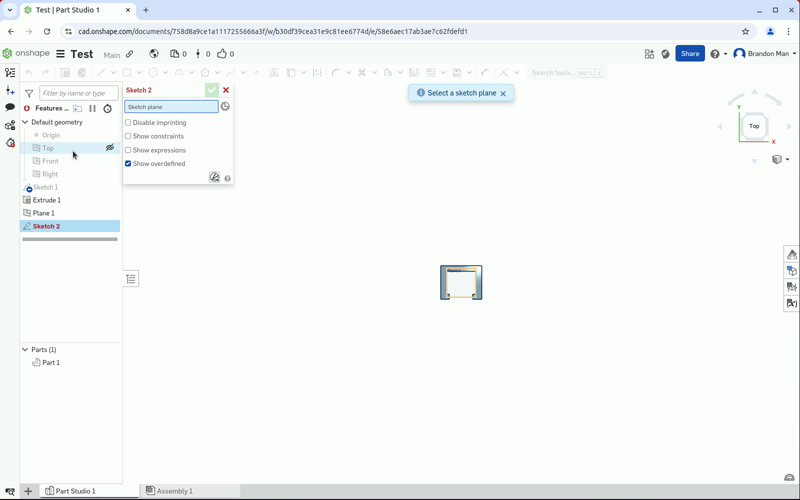
mouse_move(73, 215)
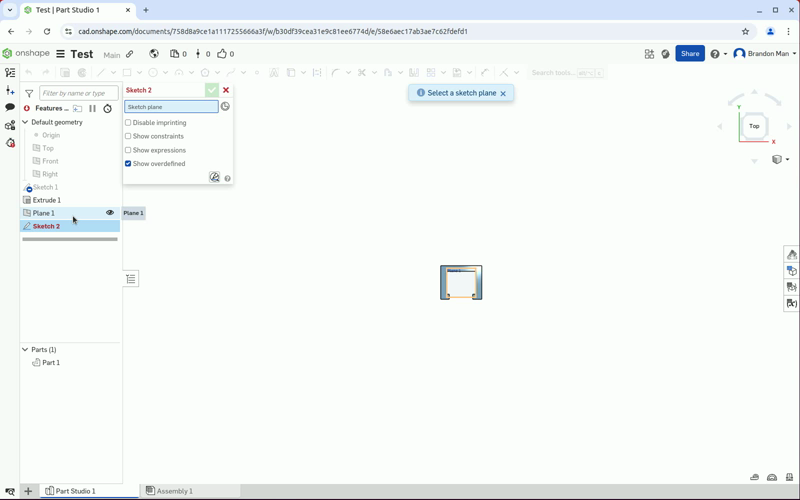
click(73, 215)
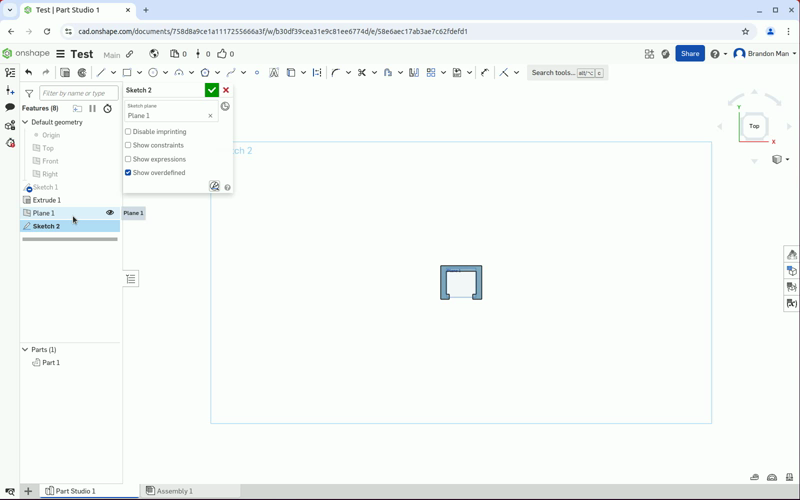
mouse_move(73, 352)
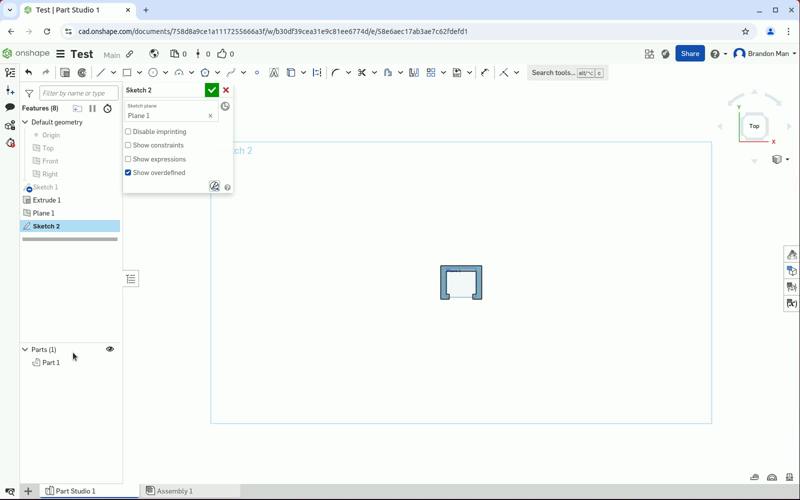
key(y)
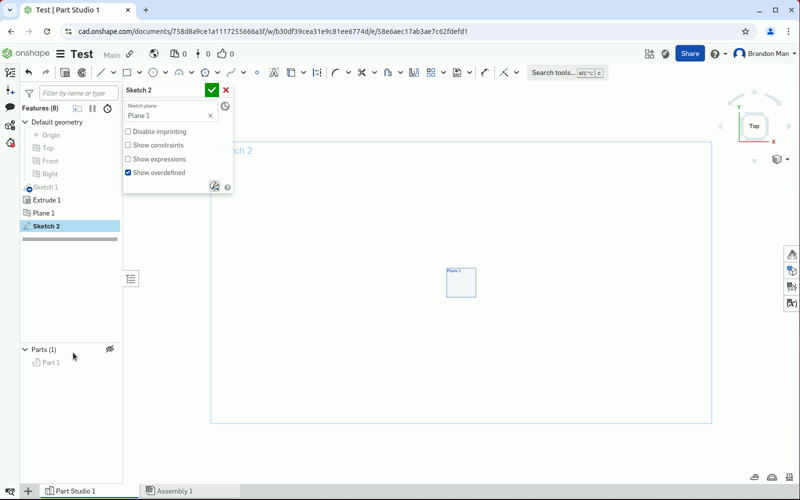
key(l)
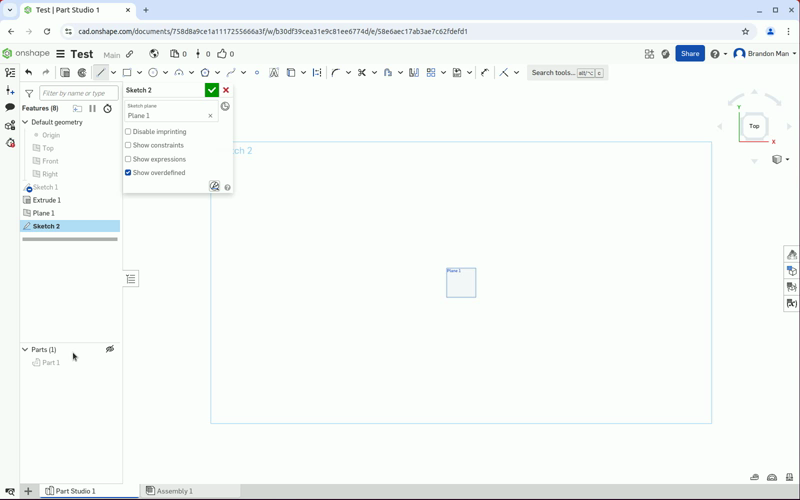
key_down(shift)
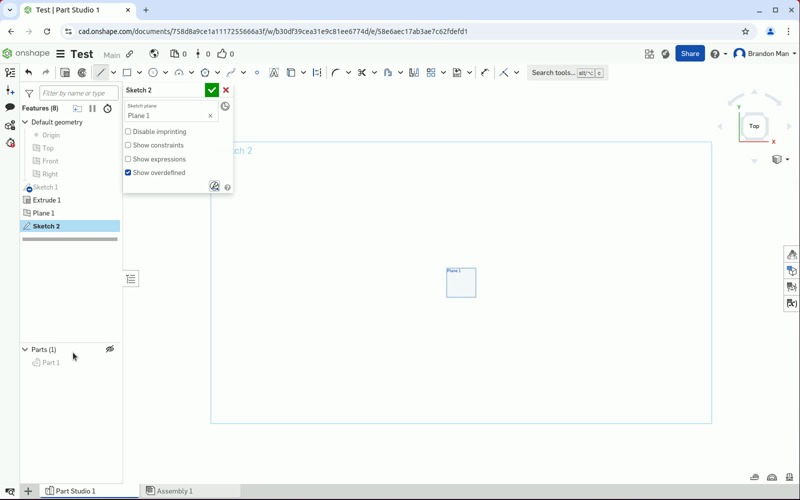
mouse_move(449, 299)
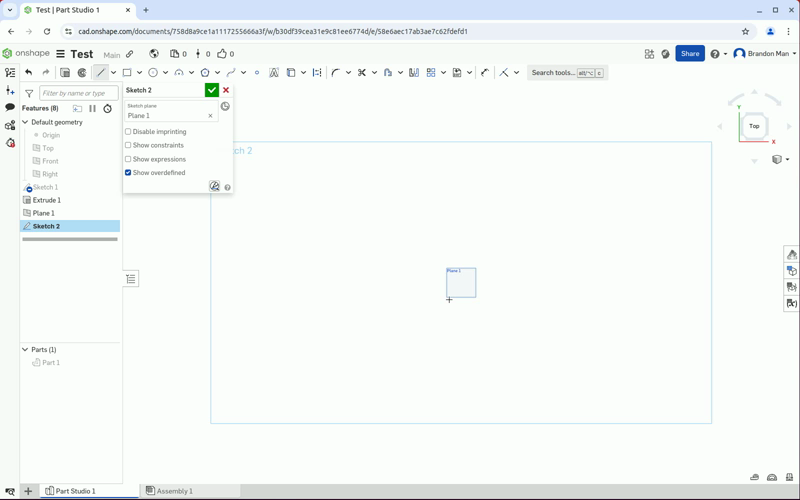
click(449, 299)
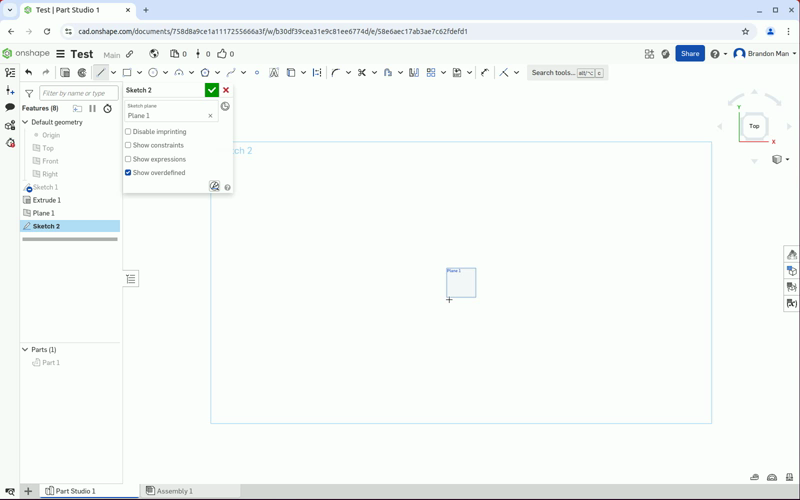
key_up(shift)
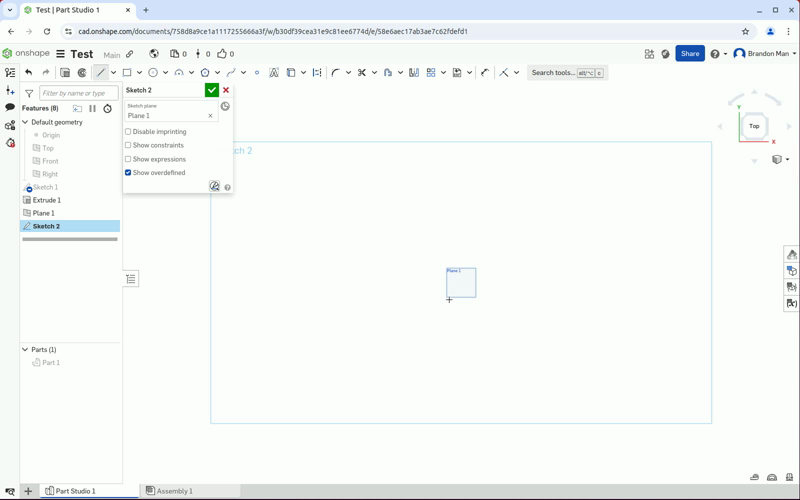
key_down(shift)
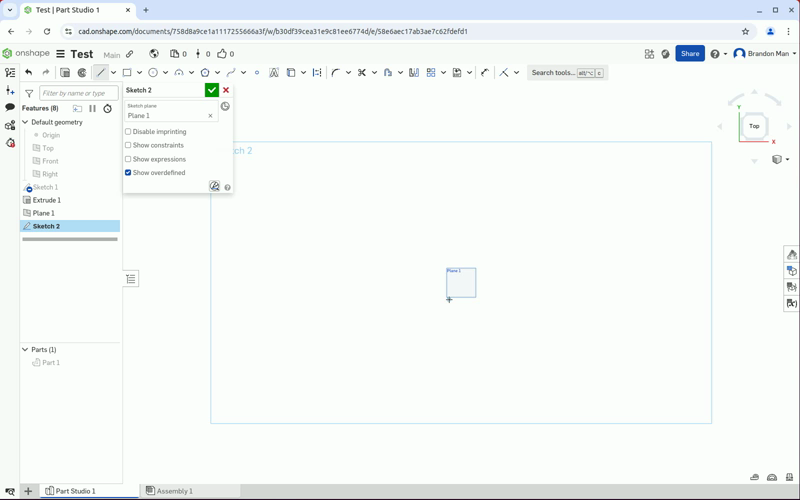
mouse_move(479, 299)
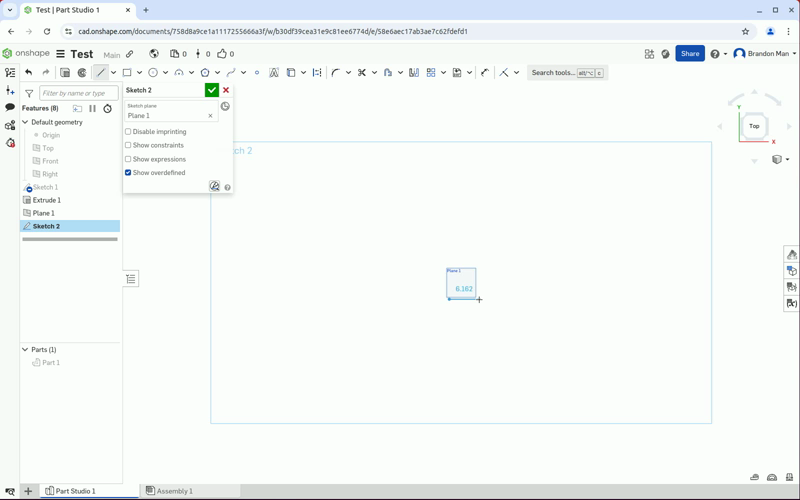
mouse_move(473, 299)
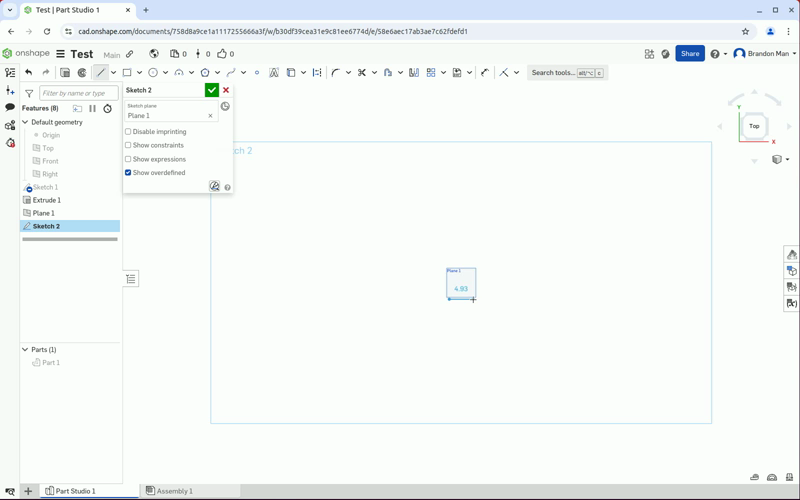
click(473, 299)
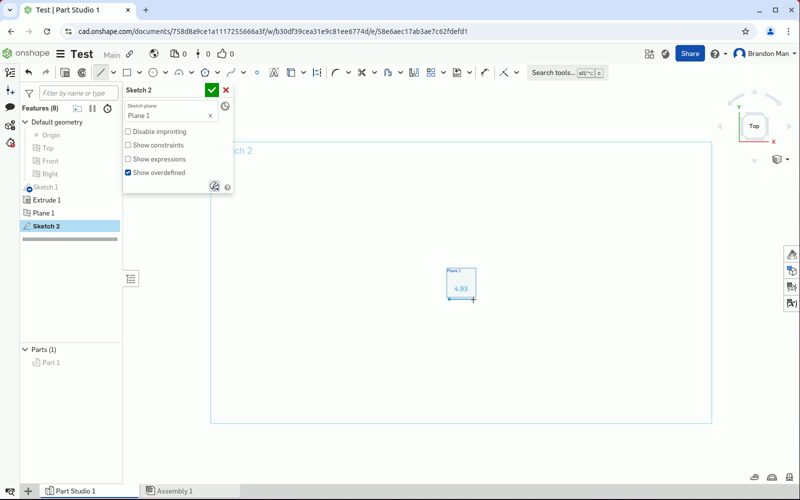
key_up(shift)
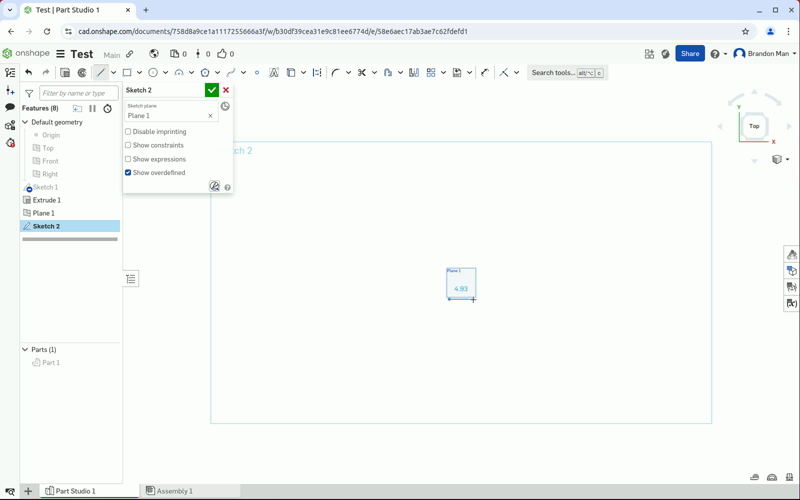
key_down(shift)
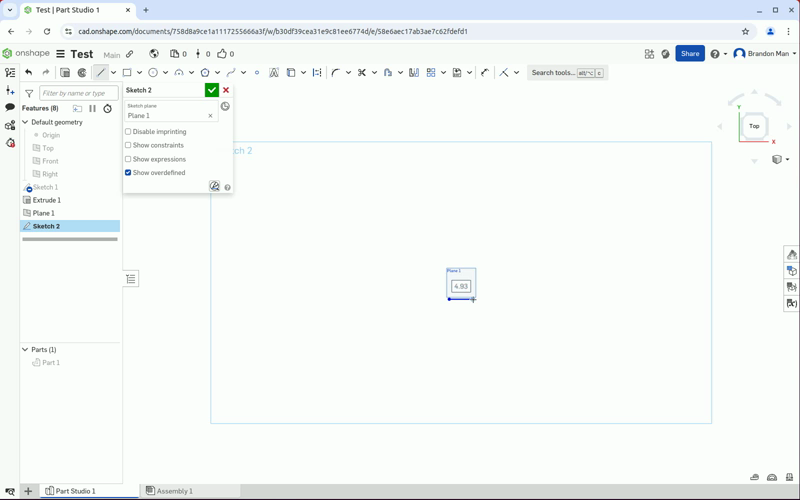
mouse_move(503, 299)
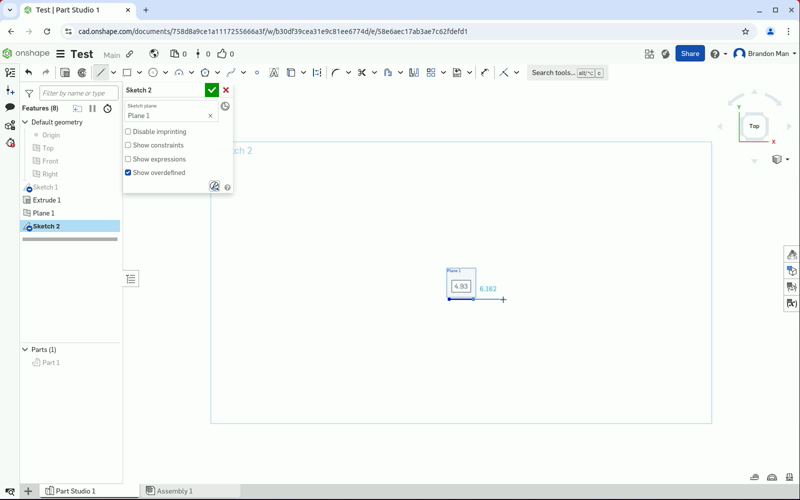
mouse_move(473, 294)
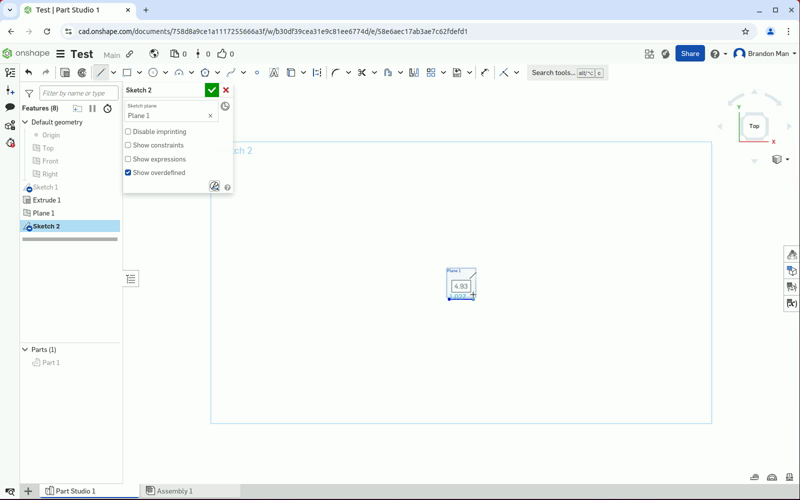
scroll(6)
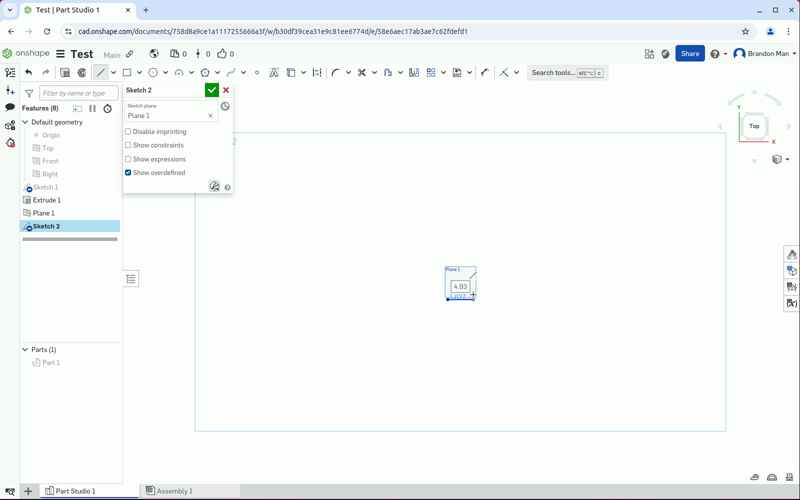
scroll(6)
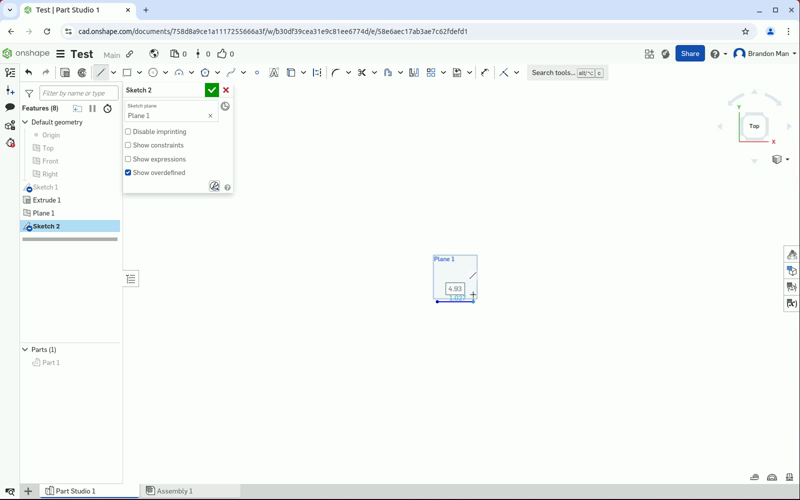
scroll(6)
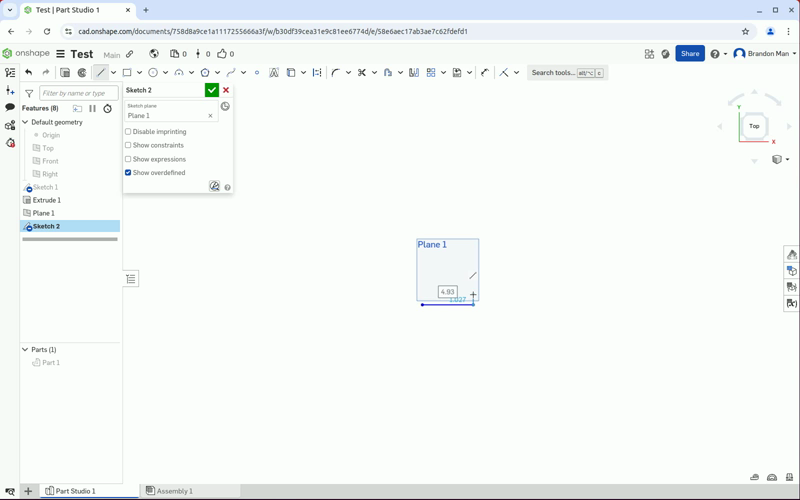
scroll(6)
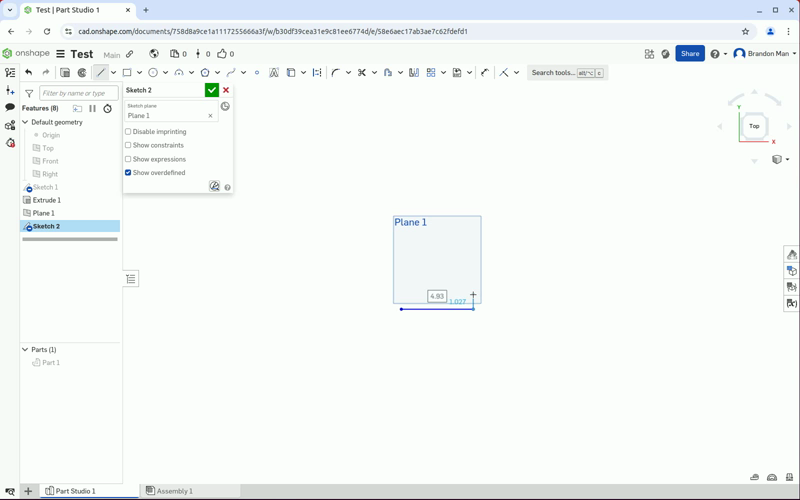
scroll(6)
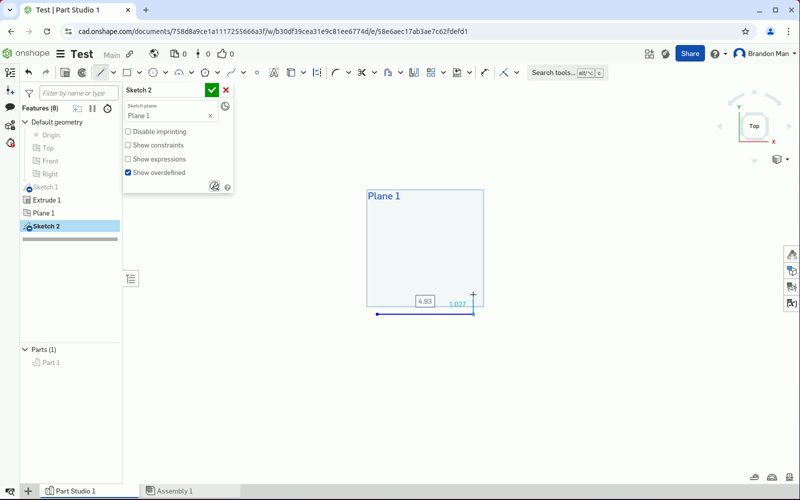
scroll(6)
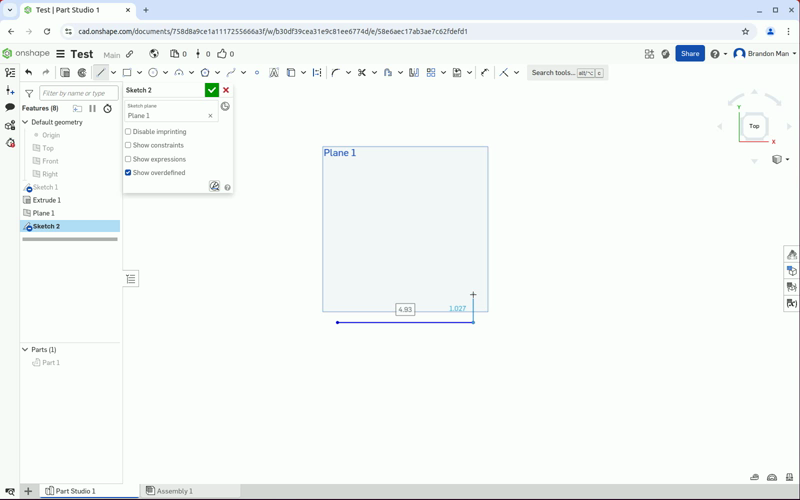
scroll(6)
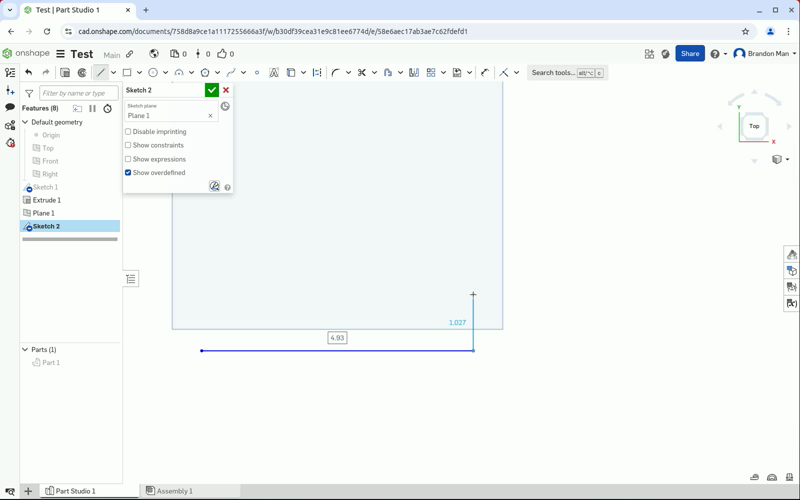
click(473, 294)
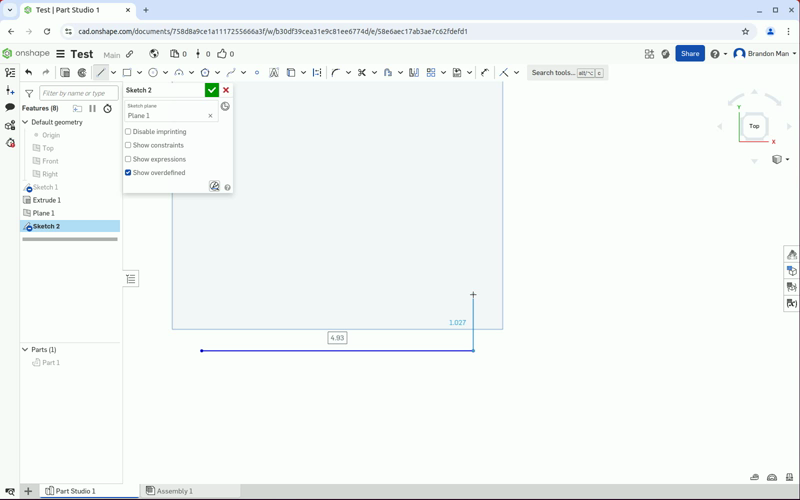
scroll(-6)
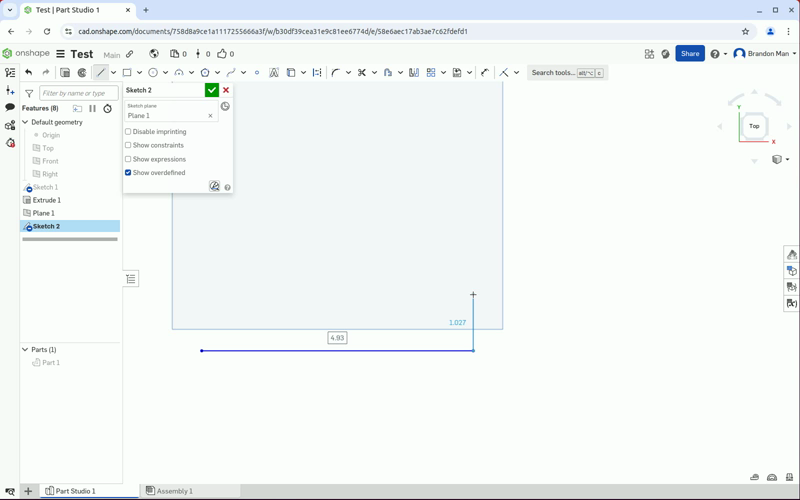
scroll(-6)
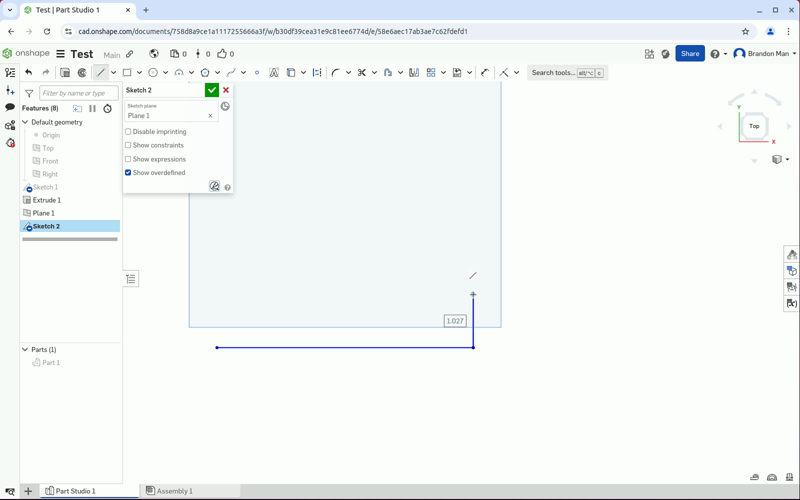
scroll(-6)
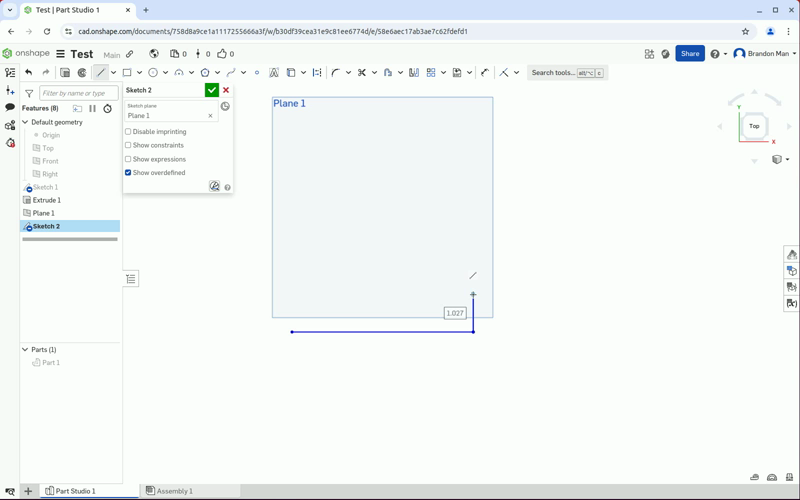
scroll(-6)
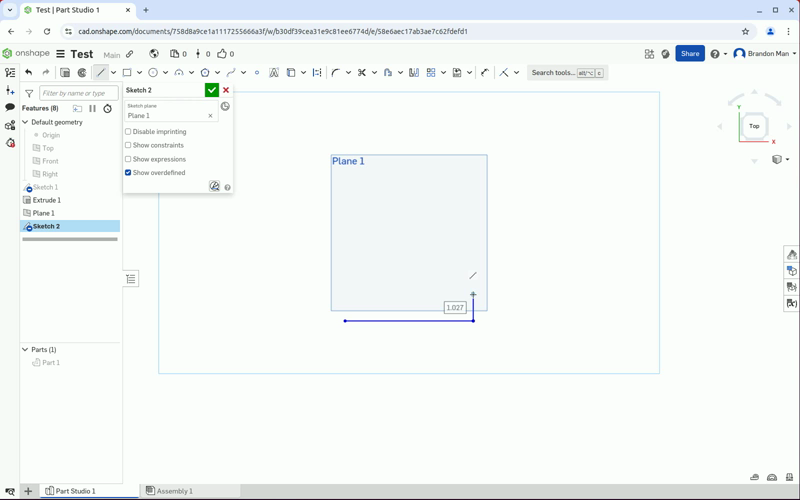
scroll(-6)
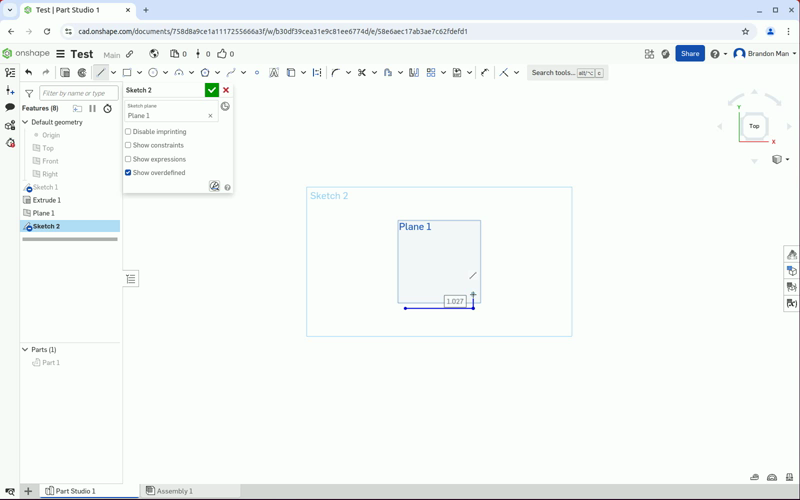
scroll(-6)
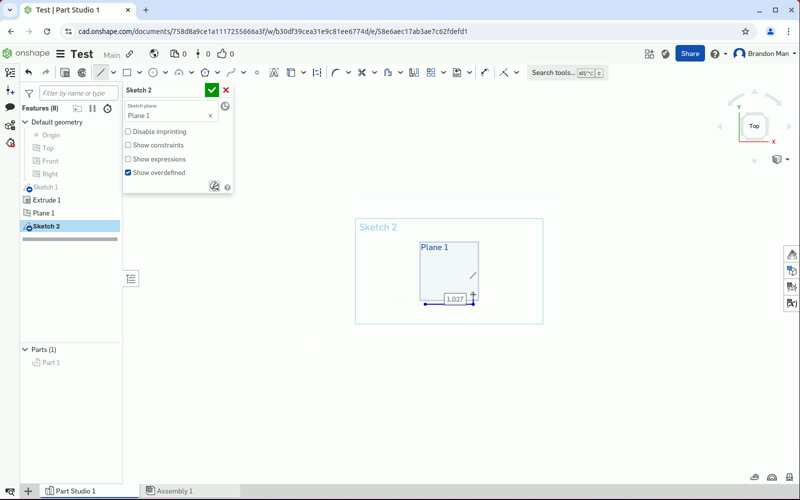
scroll(-6)
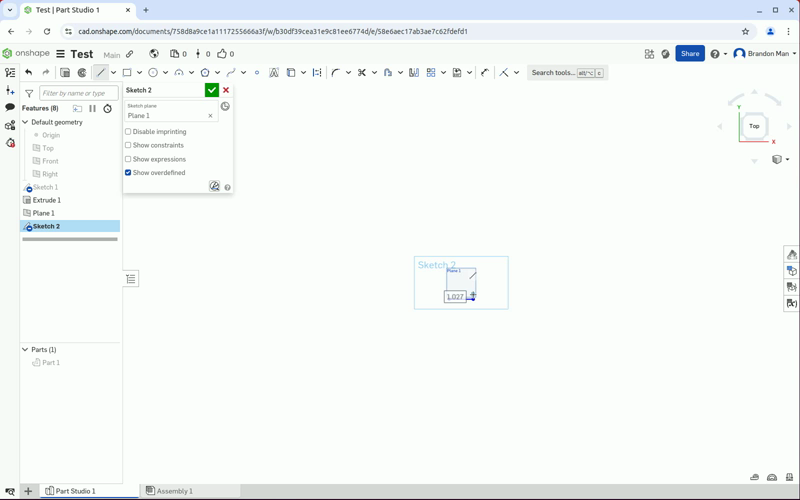
key_up(shift)
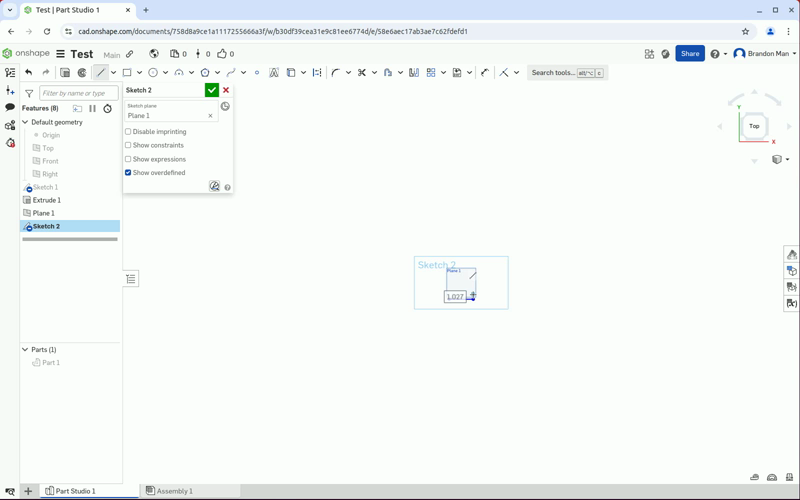
key_down(shift)
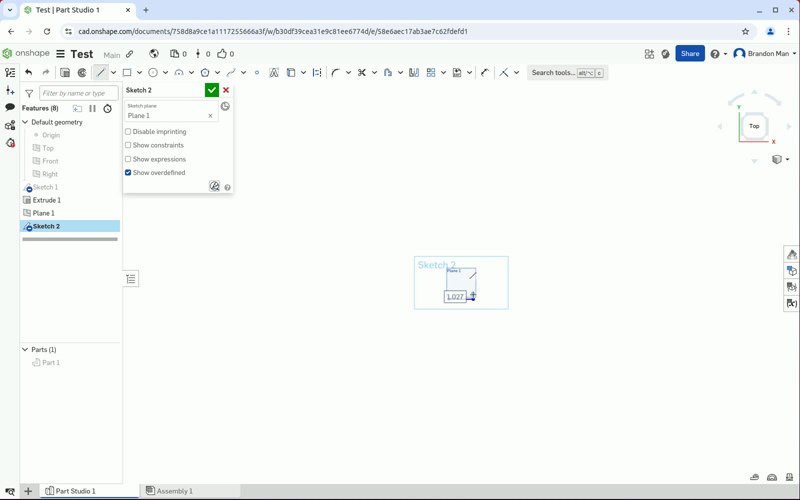
mouse_move(503, 294)
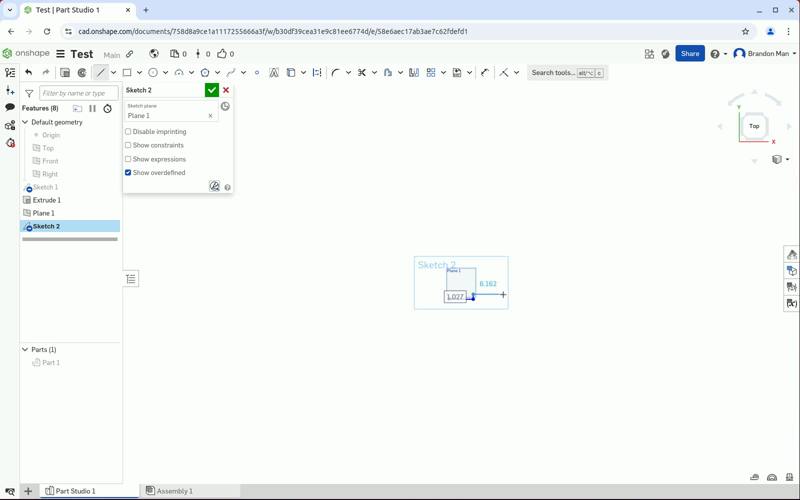
mouse_move(449, 294)
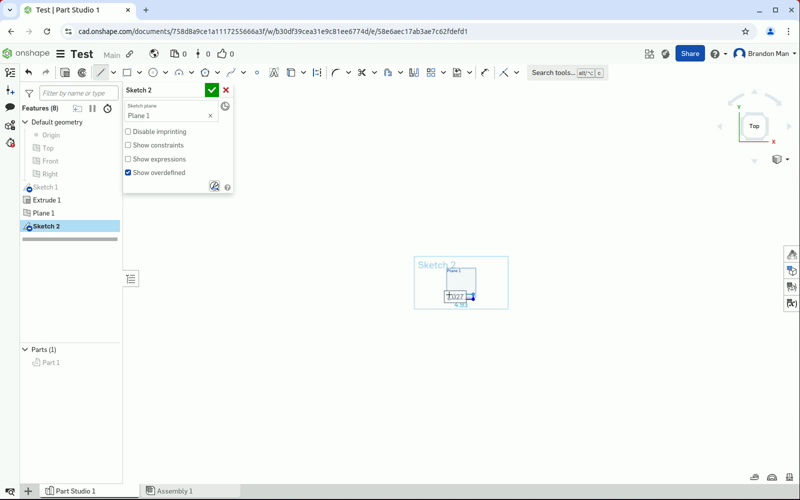
click(449, 294)
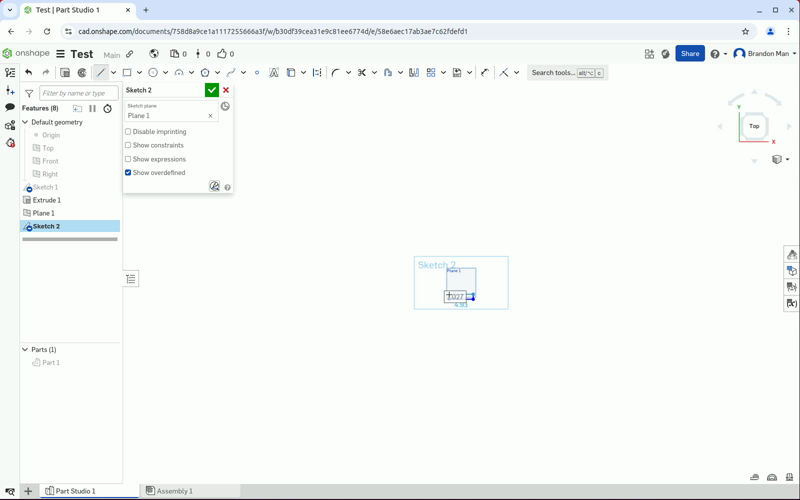
key_up(shift)
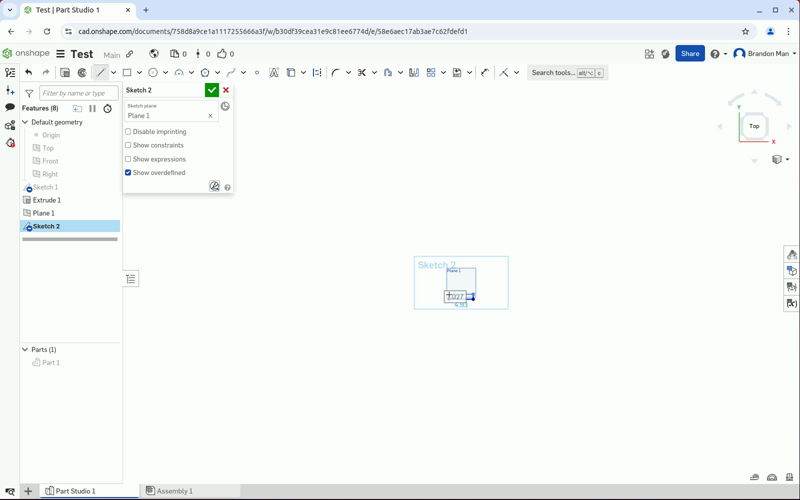
mouse_move(479, 294)
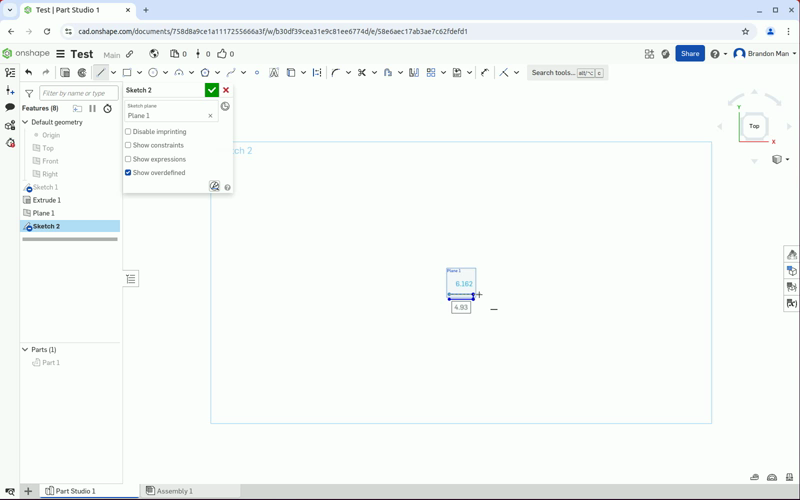
key_down(shift)
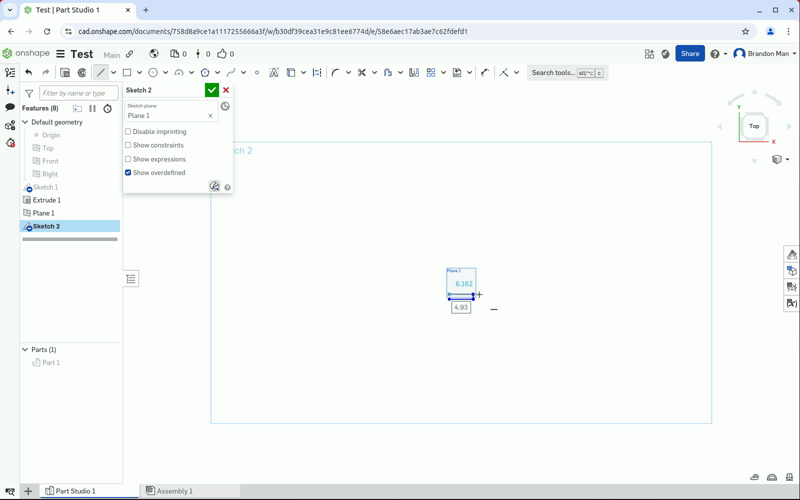
mouse_move(449, 299)
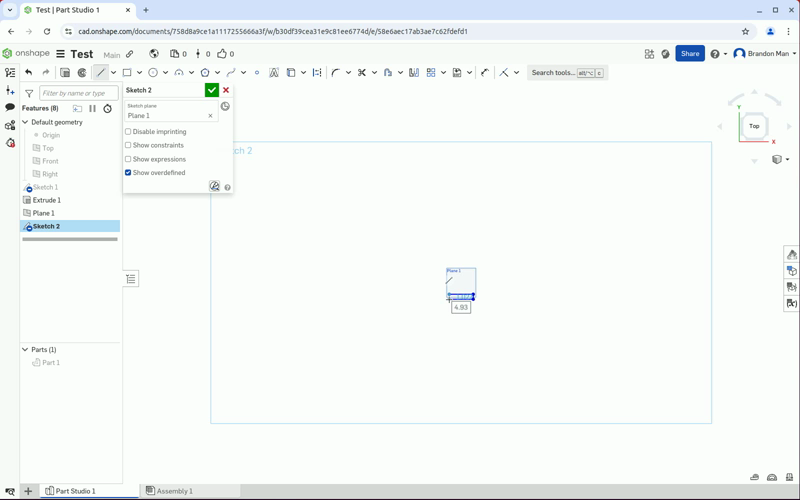
scroll(6)
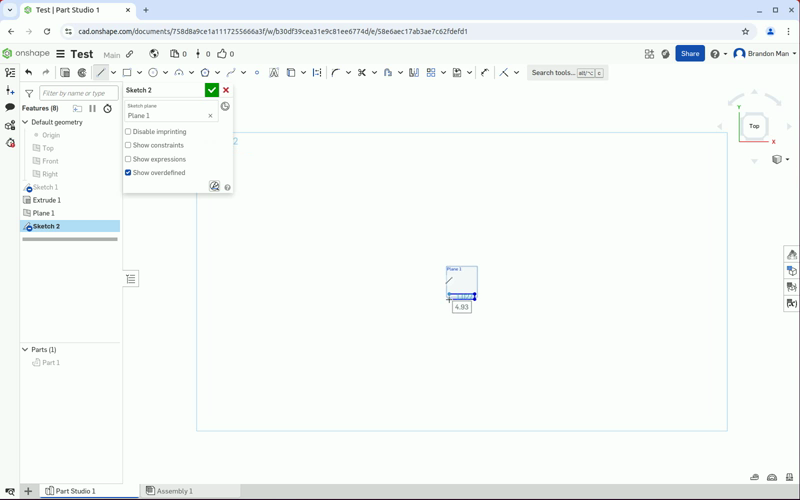
scroll(6)
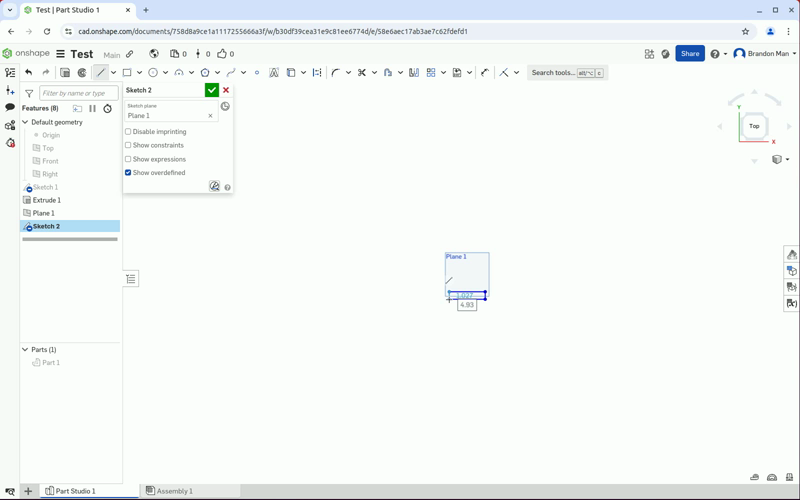
scroll(6)
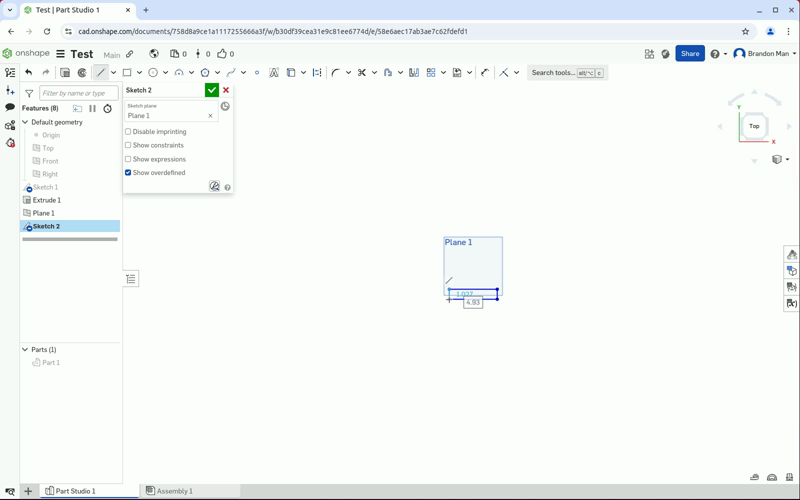
scroll(6)
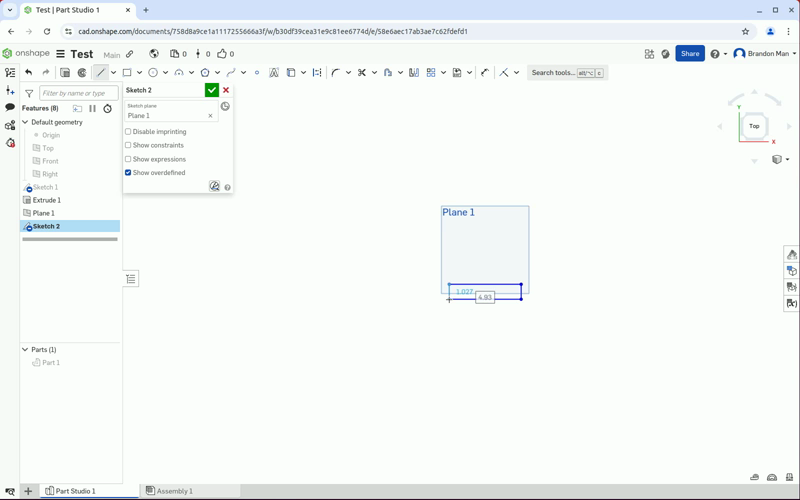
scroll(6)
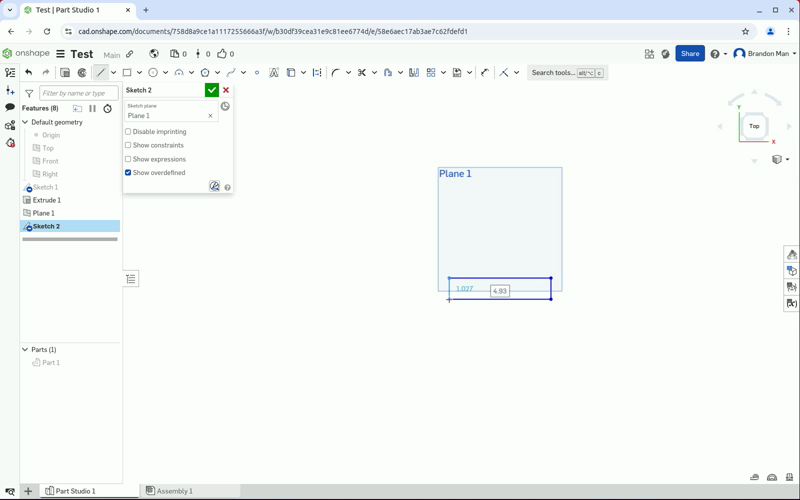
scroll(6)
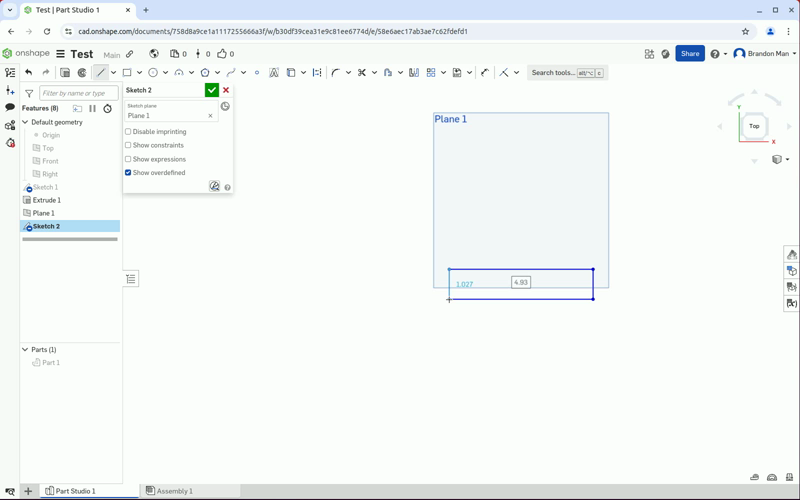
scroll(6)
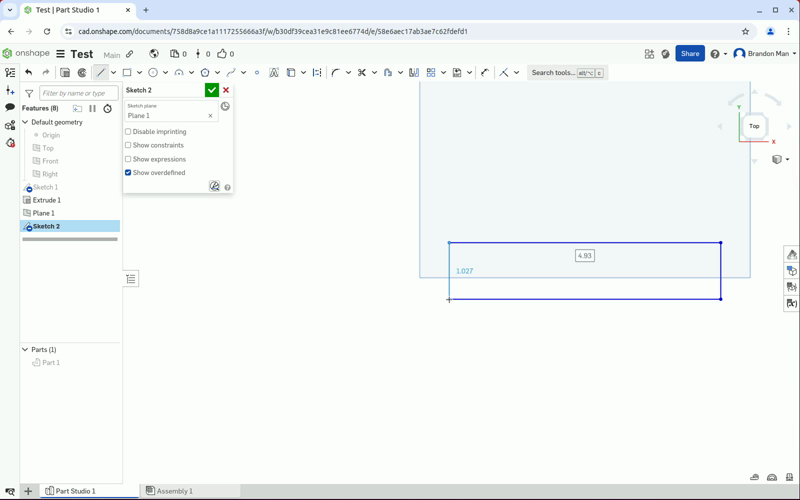
key_up(shift)
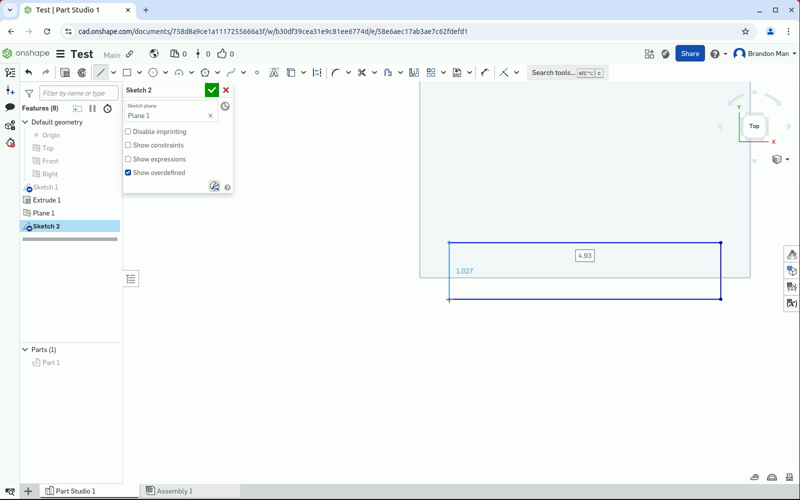
click(449, 299)
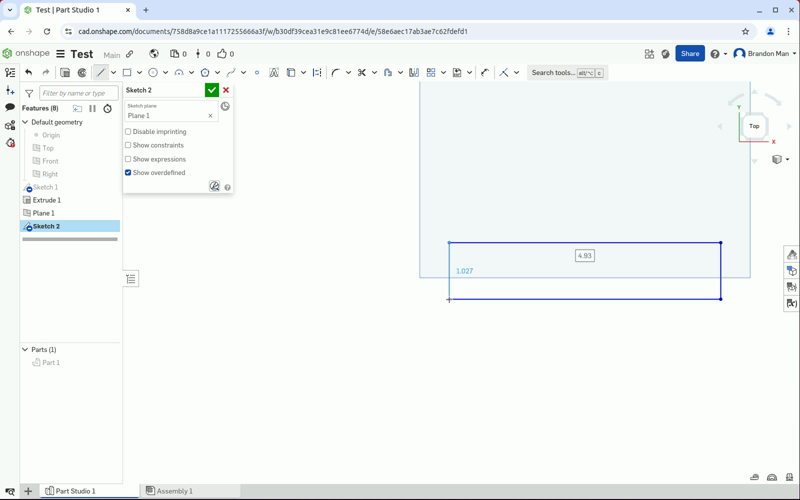
scroll(-6)
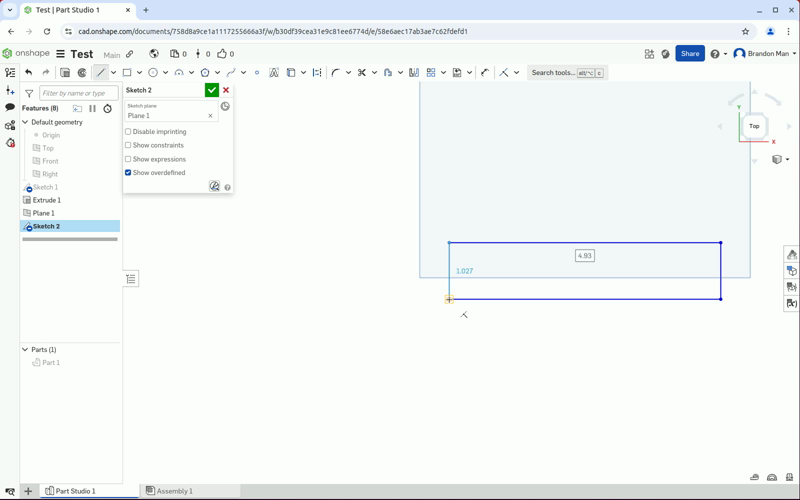
scroll(-6)
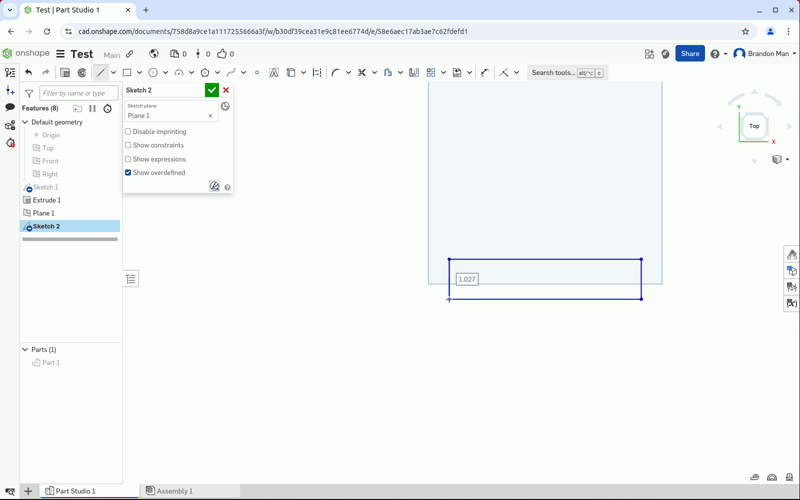
scroll(-6)
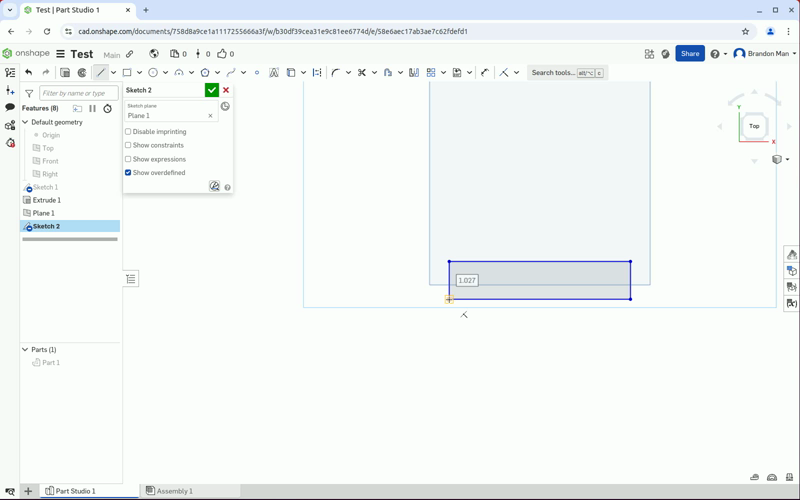
scroll(-6)
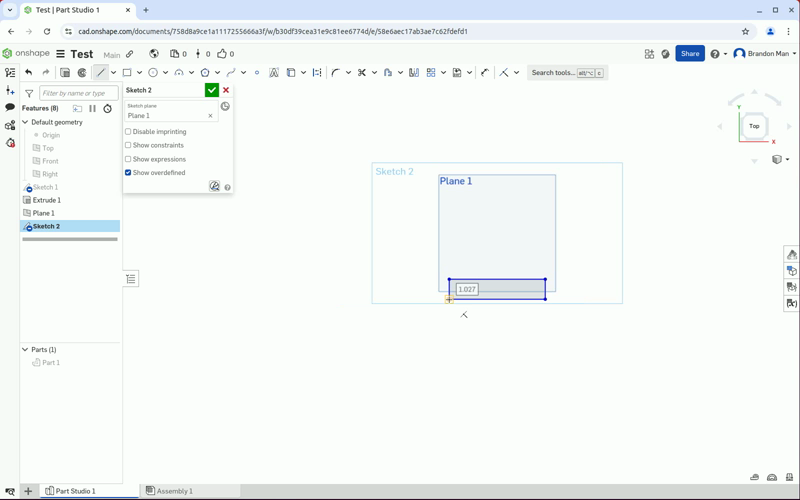
scroll(-6)
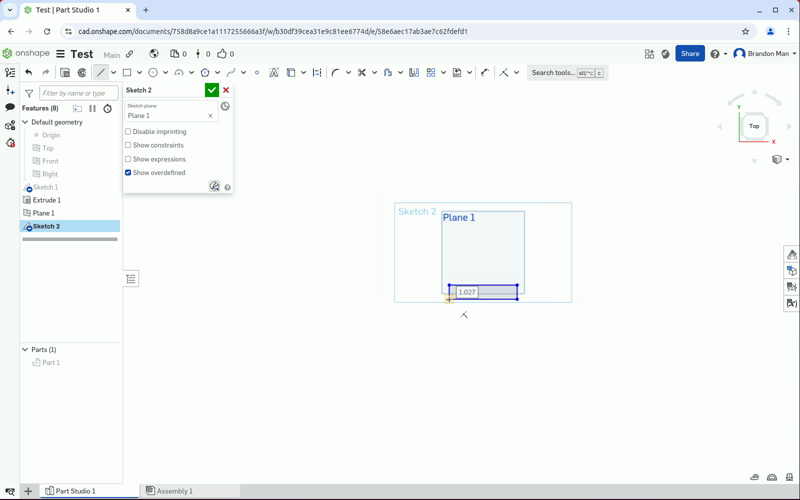
scroll(-6)
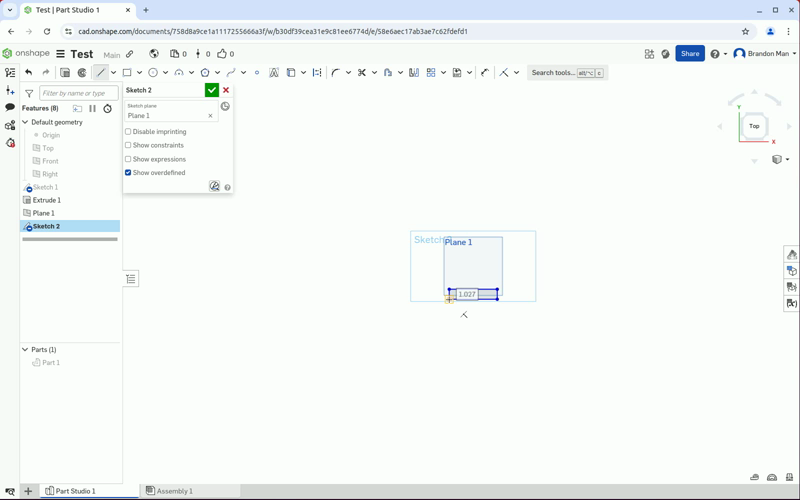
scroll(-6)
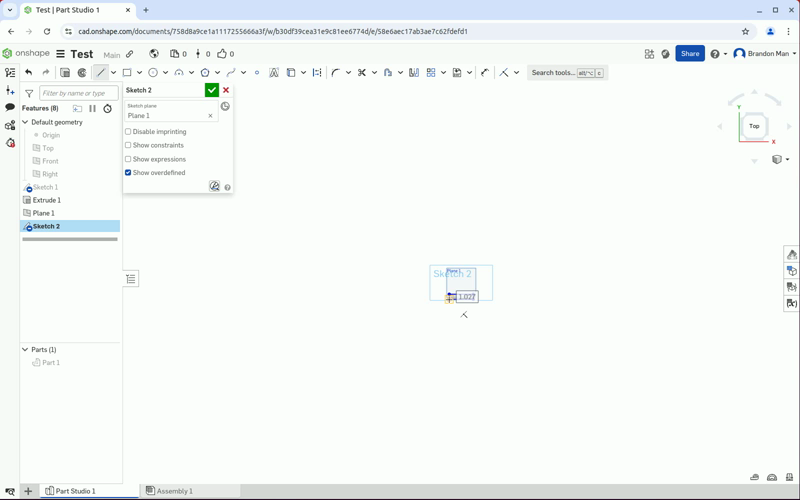
key(esc)
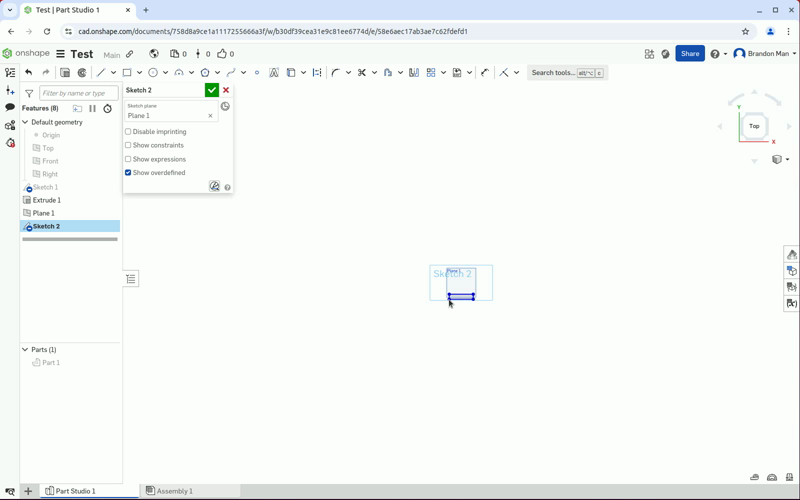
mouse_move(466, 296)
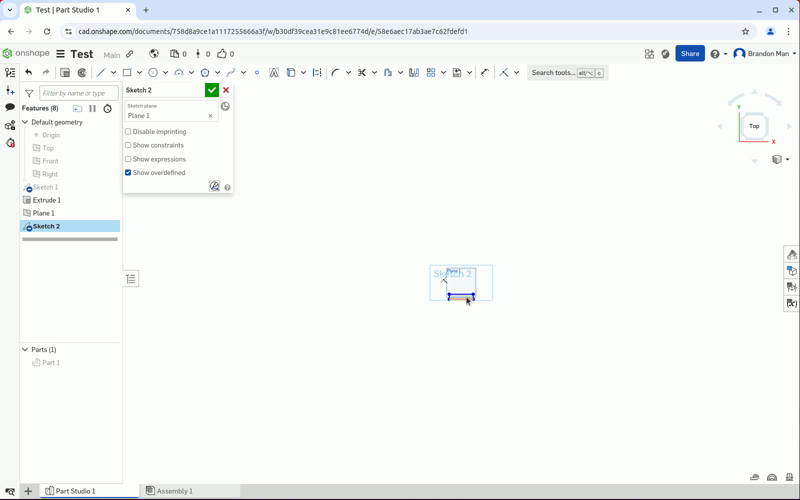
scroll(6)
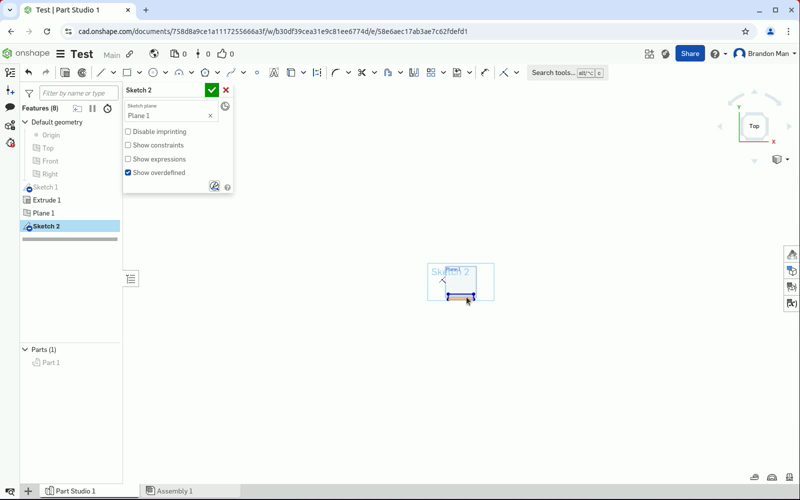
scroll(6)
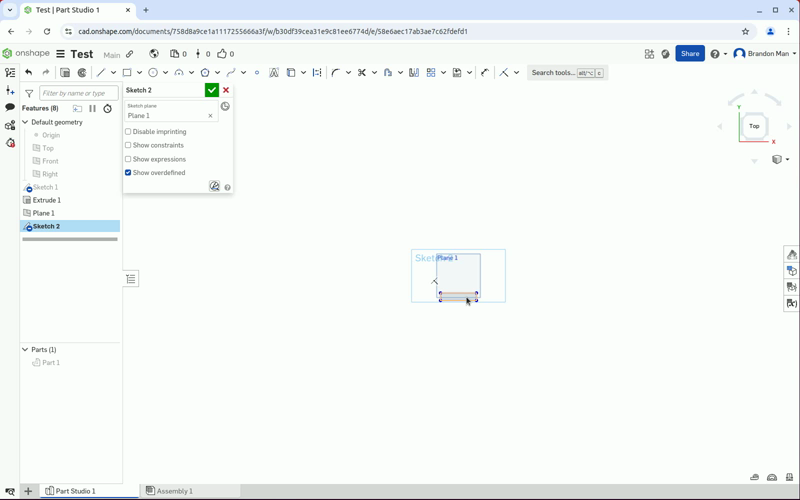
scroll(6)
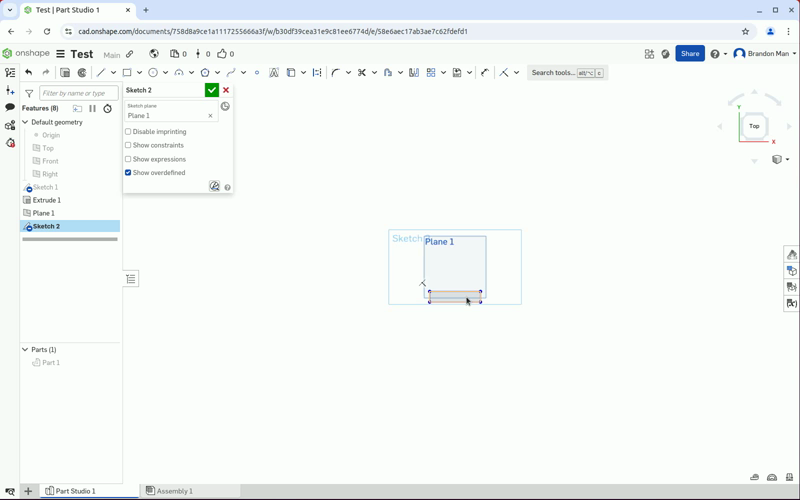
scroll(6)
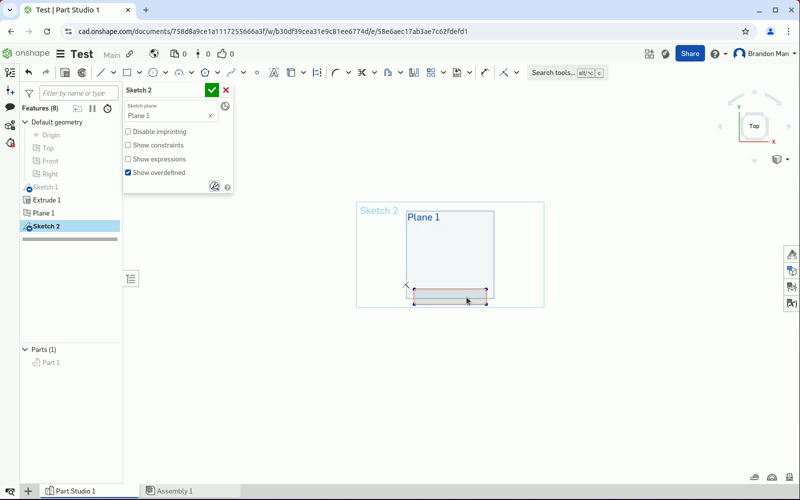
scroll(6)
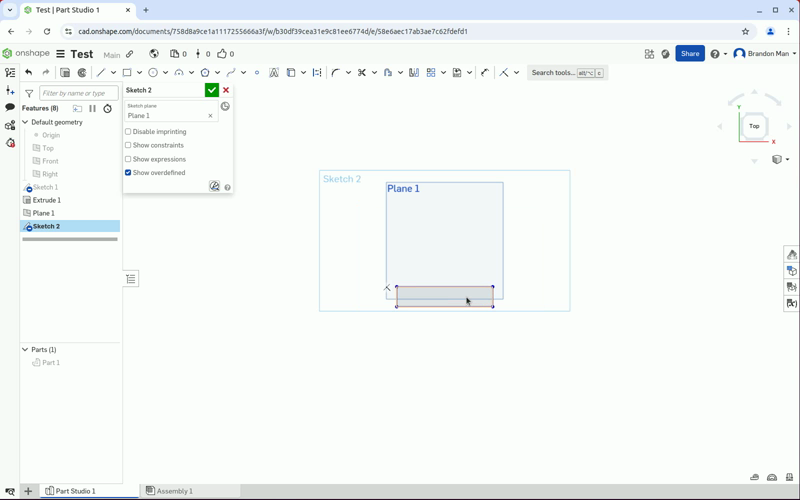
scroll(6)
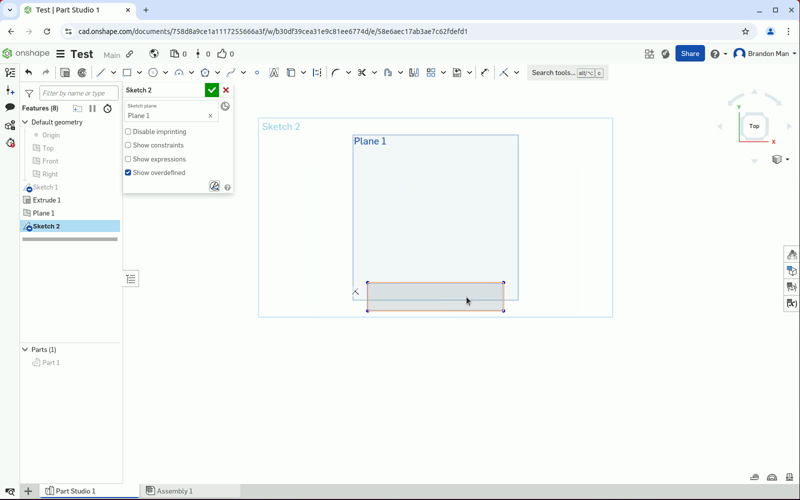
scroll(6)
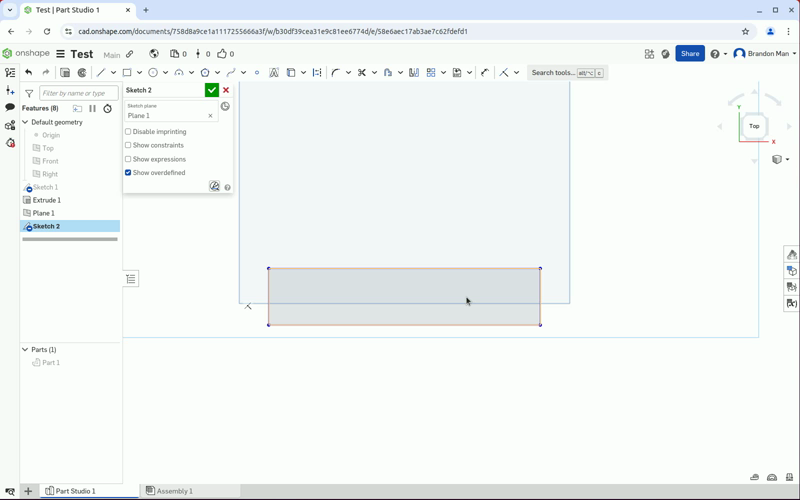
click(466, 296)
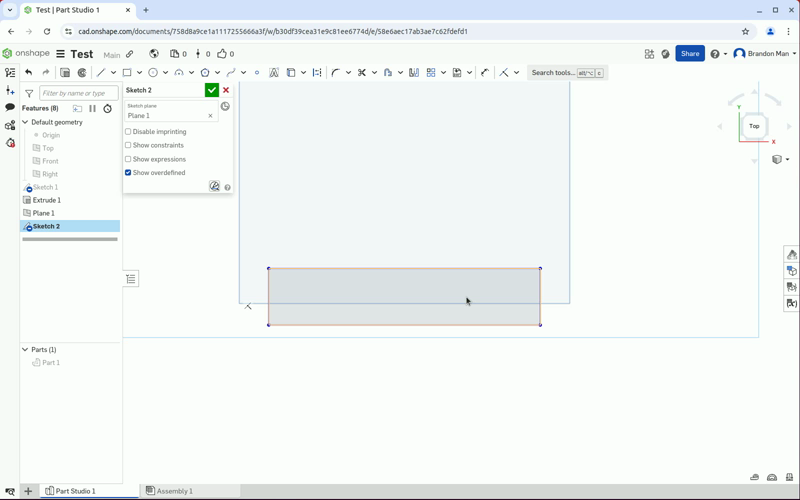
scroll(-6)
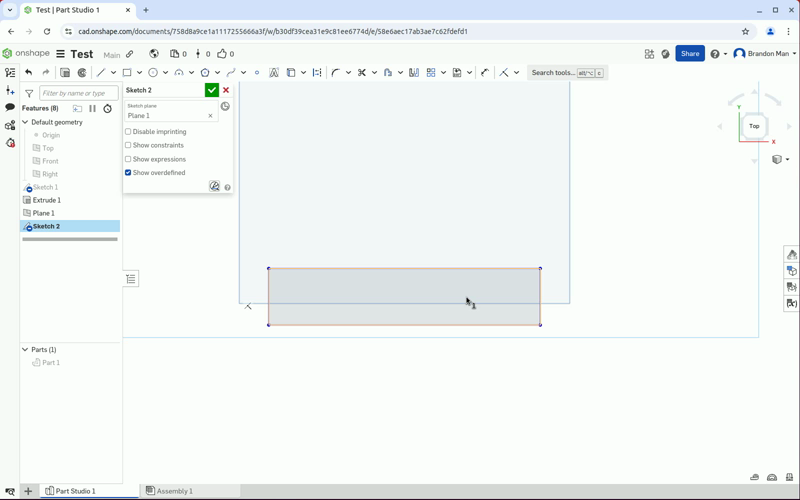
scroll(-6)
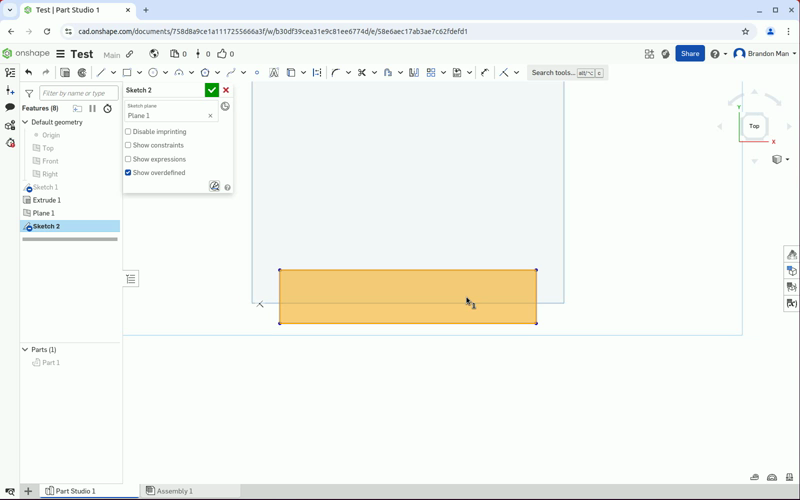
scroll(-6)
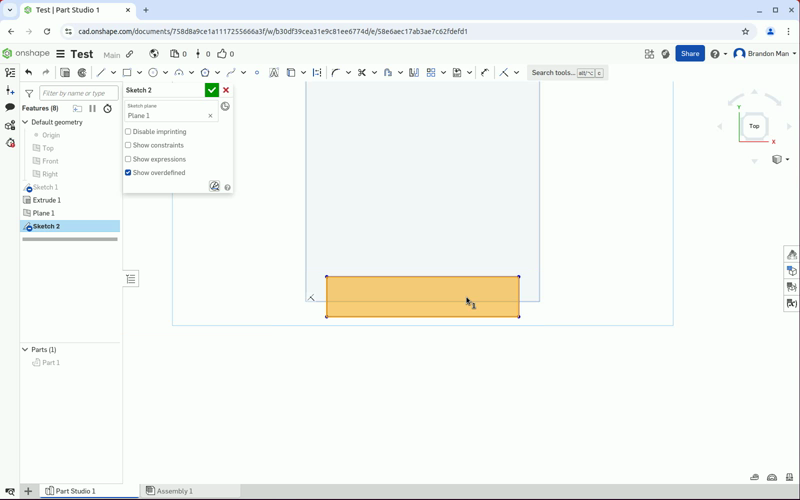
scroll(-6)
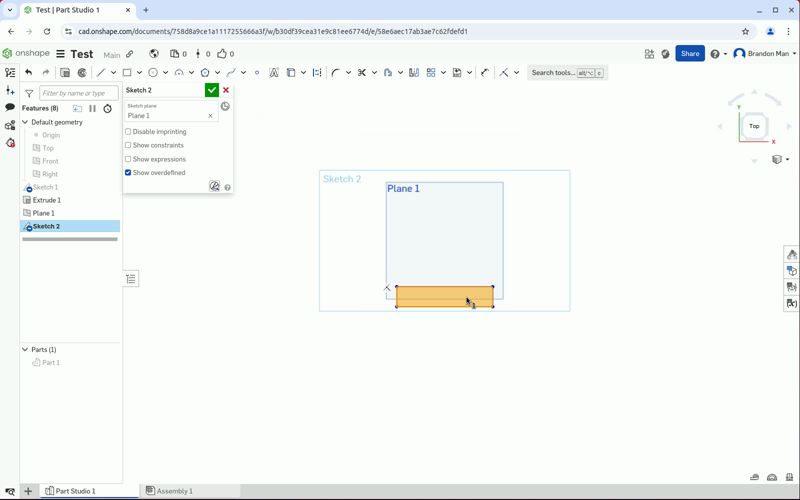
scroll(-6)
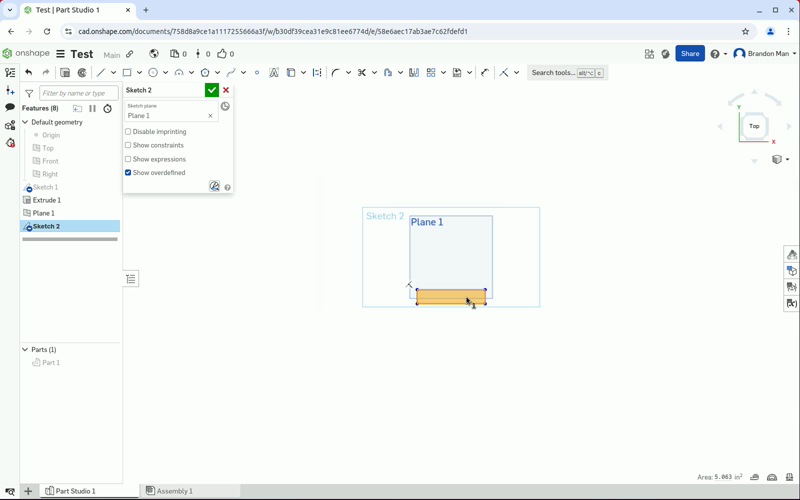
scroll(-6)
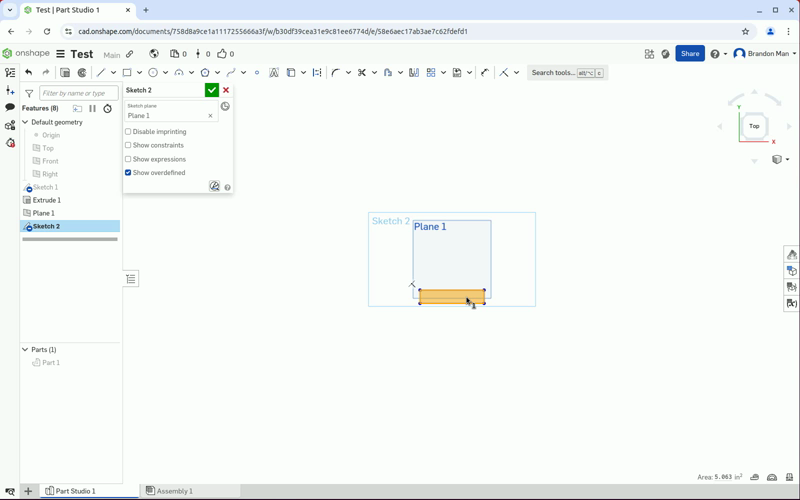
scroll(-6)
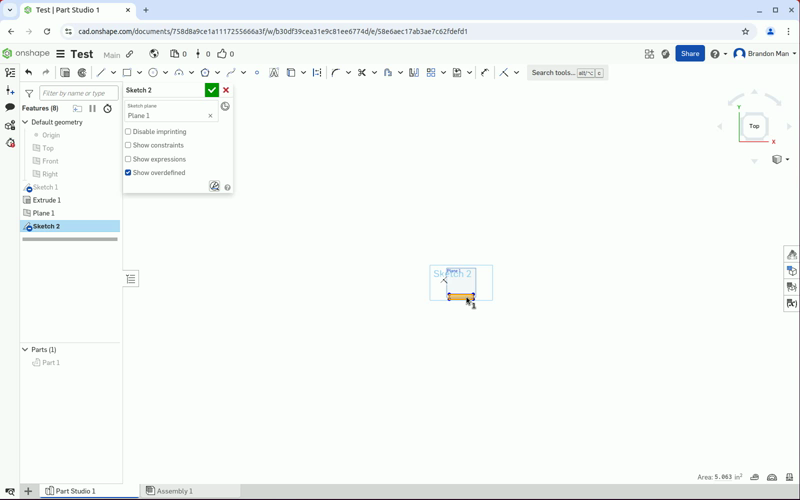
mouse_move(73, 352)
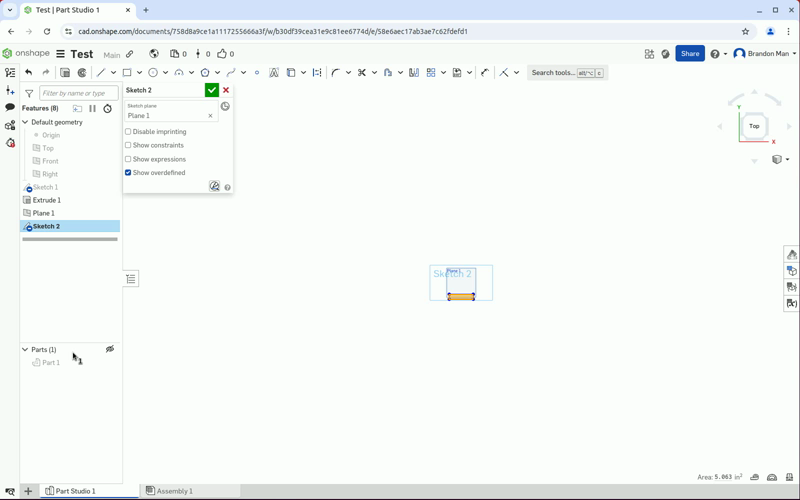
key(shift+y)
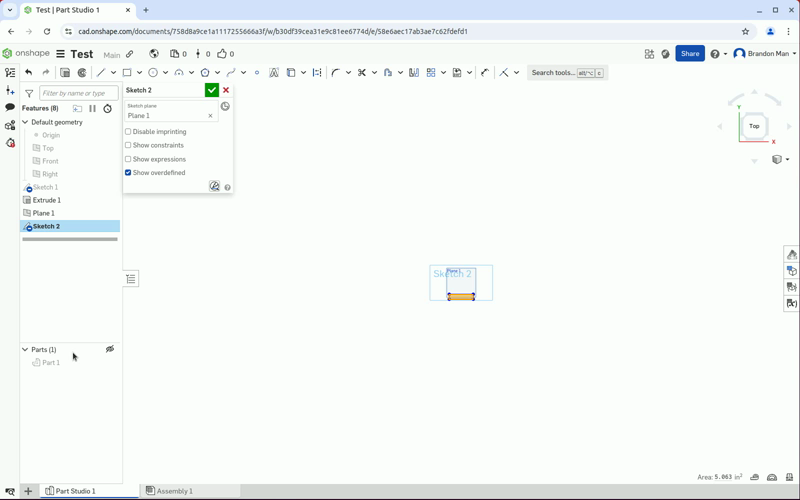
key(shift+e)
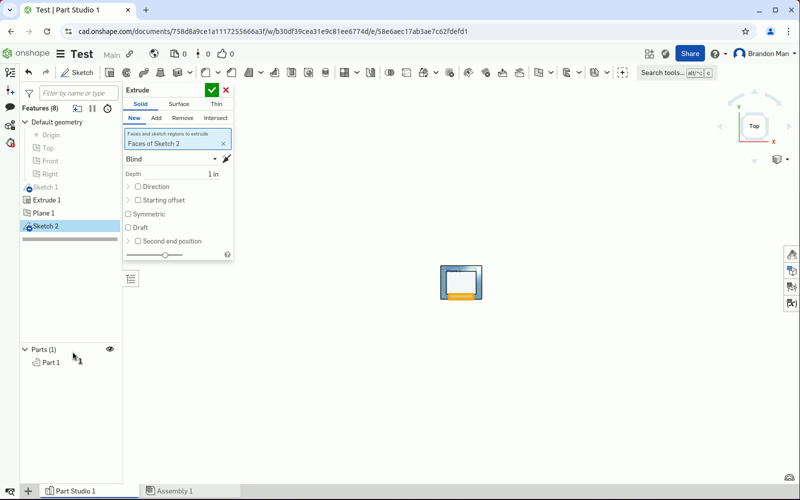
mouse_move(143, 106)
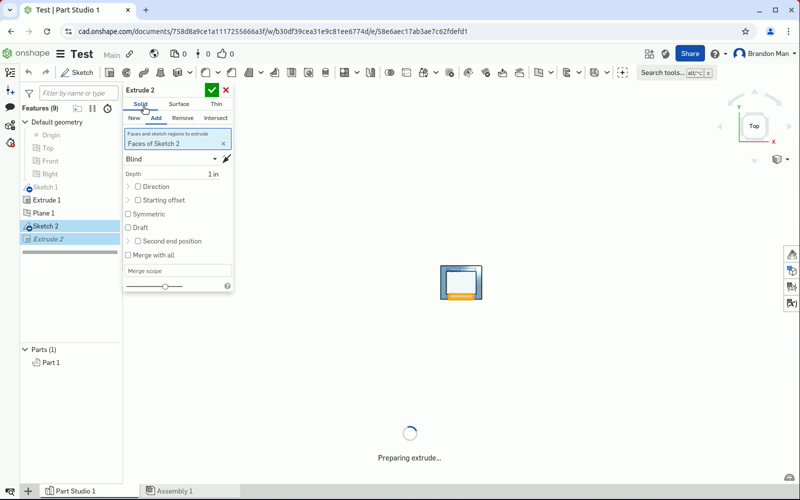
click(143, 106)
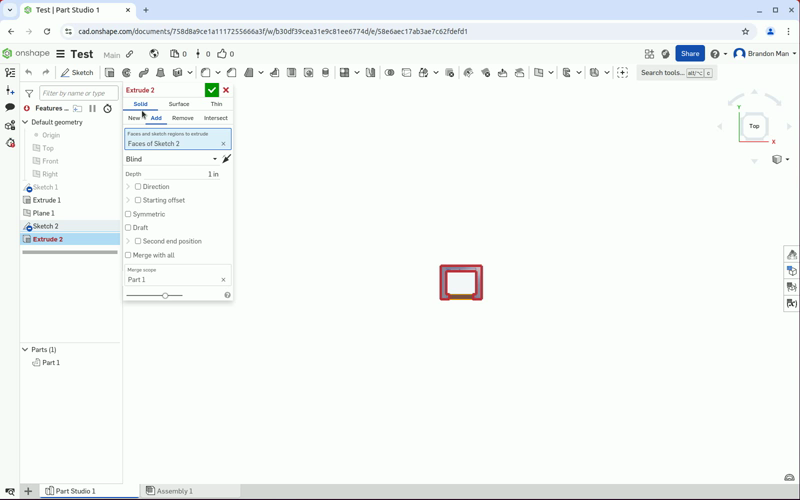
mouse_move(137, 120)
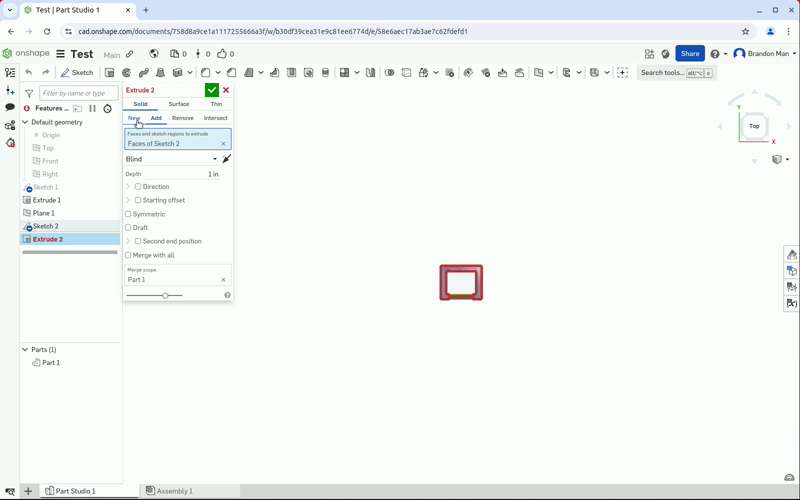
click(137, 120)
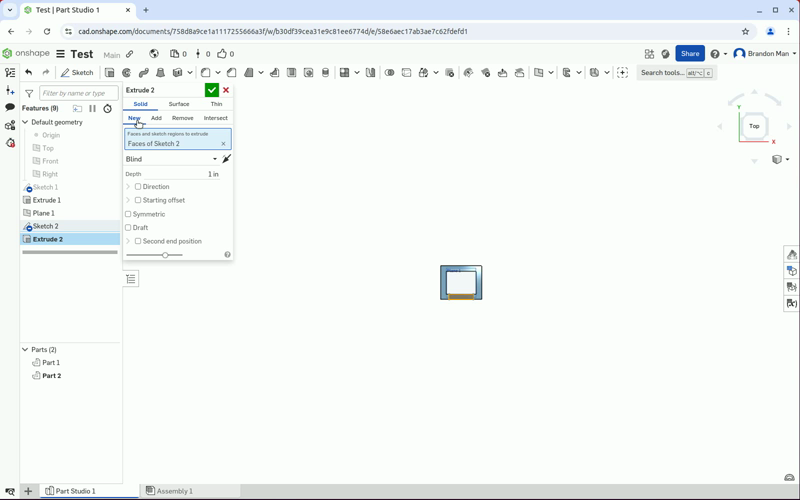
key(tab, 4)
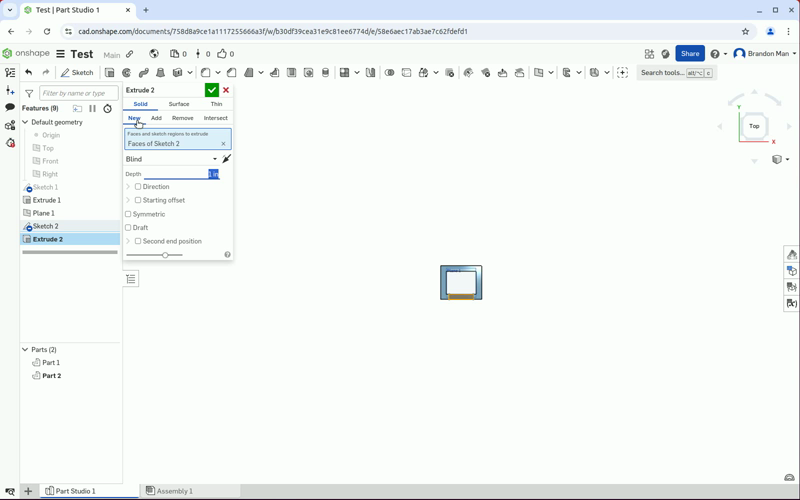
text(-6.018)
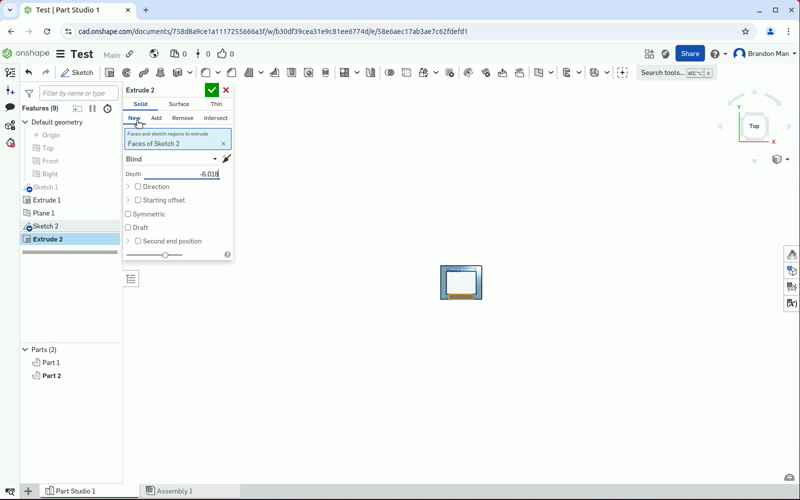
key(enter)
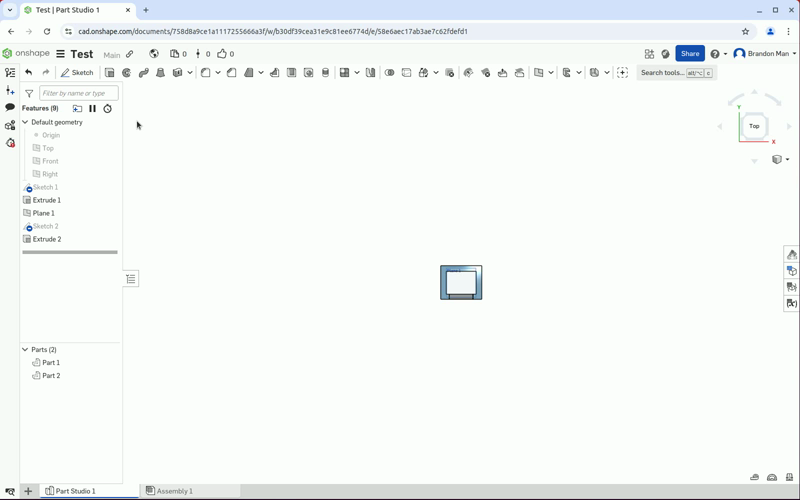
key(shift+h)
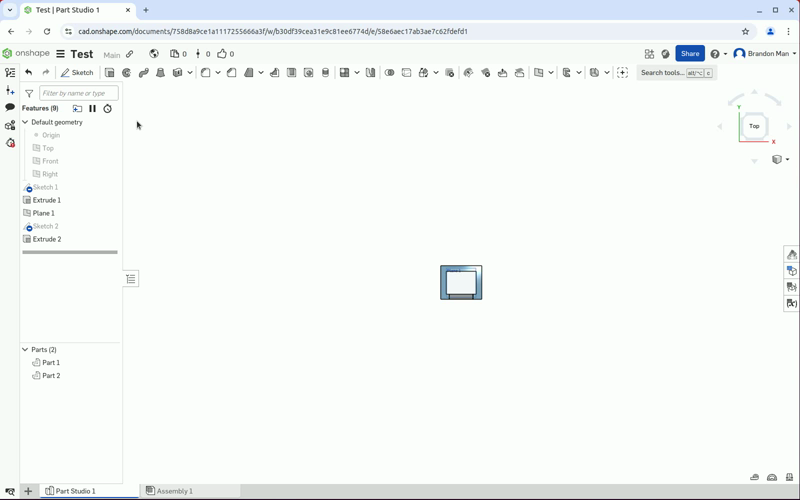
key(shift+h)
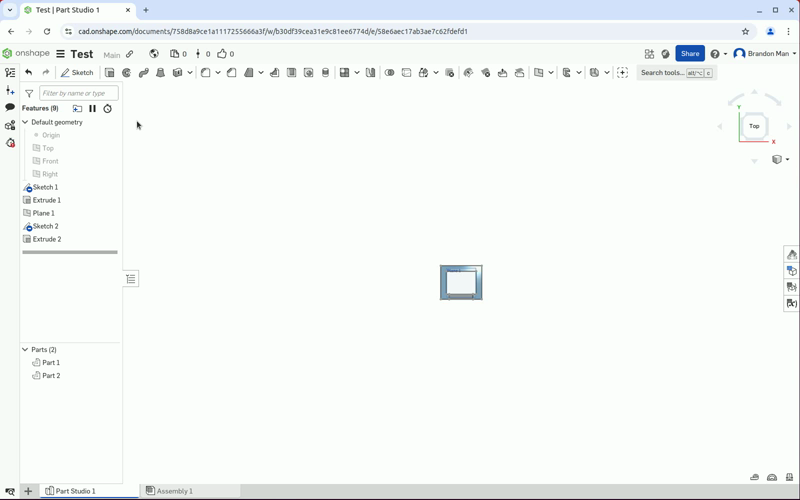
key(shift+7)
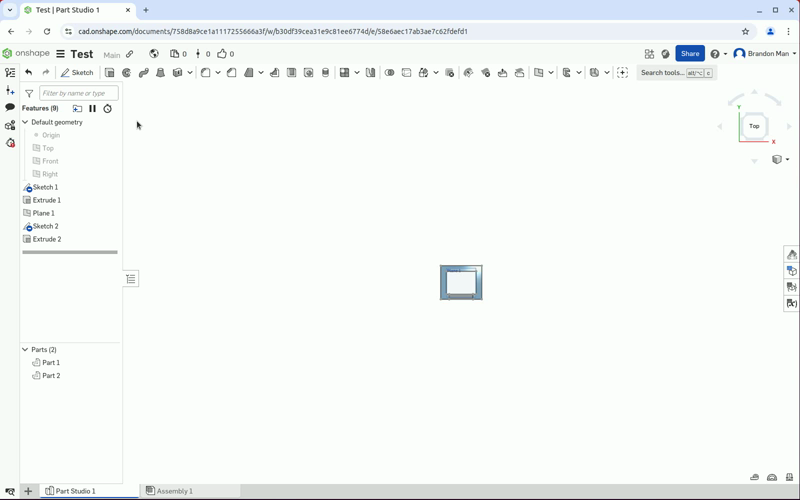
key(up, 3)
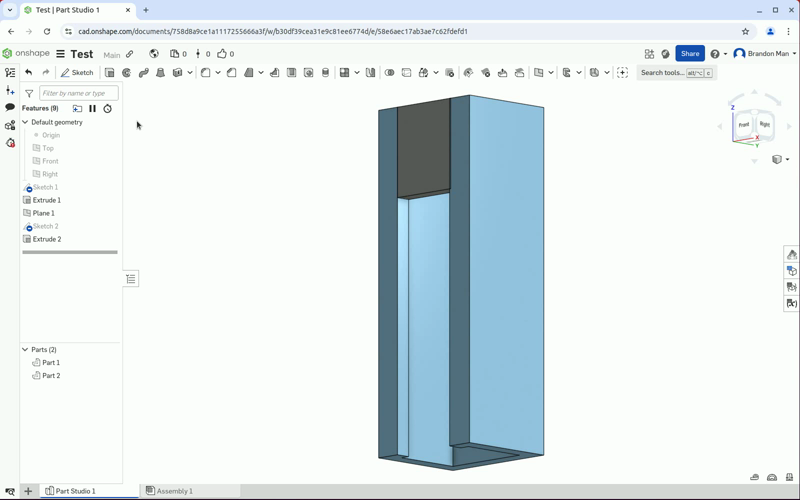
key(left, 3)
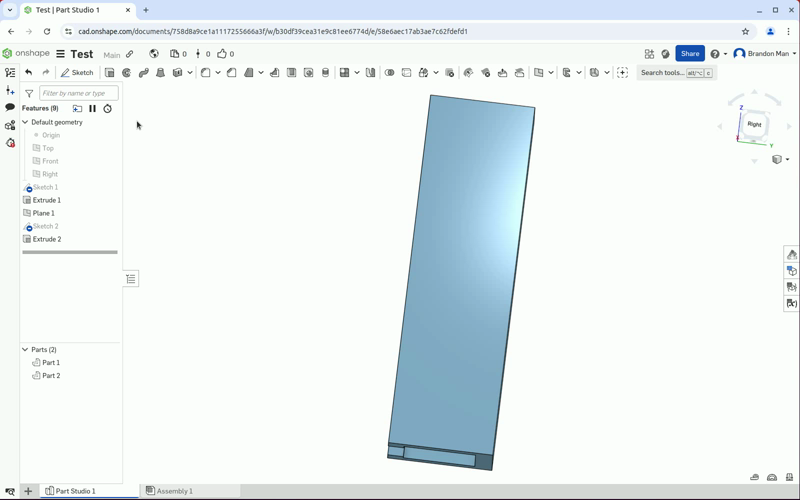
key(right, 3)
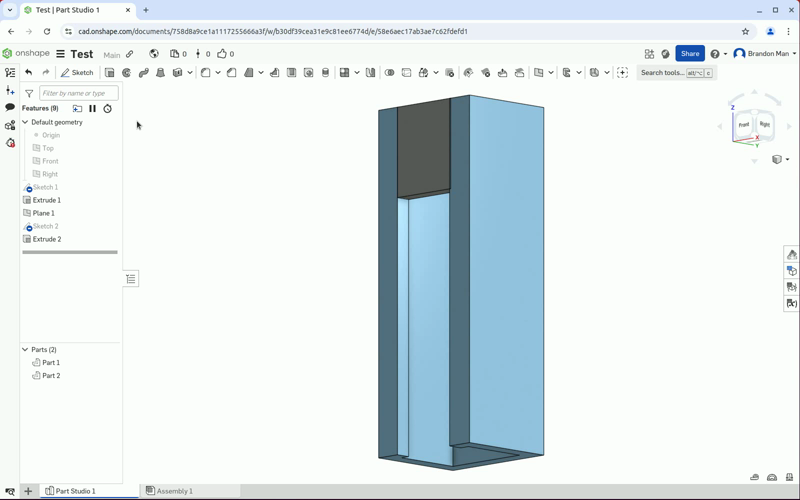
key(down, 3)
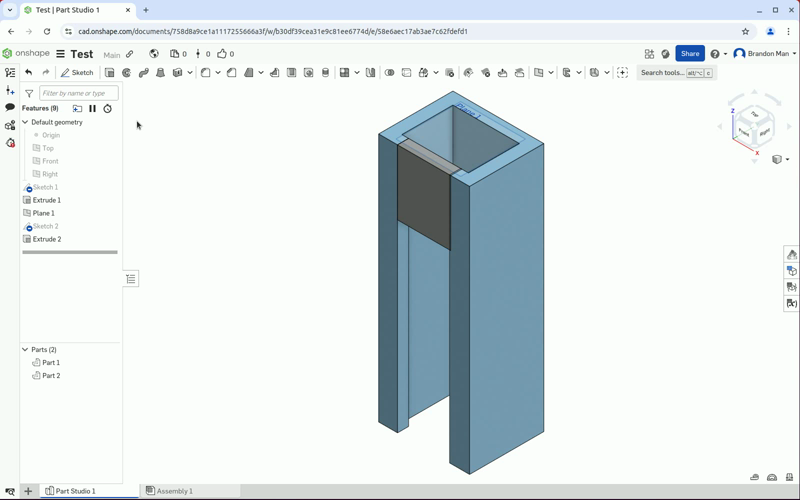
mouse_move(73, 189)
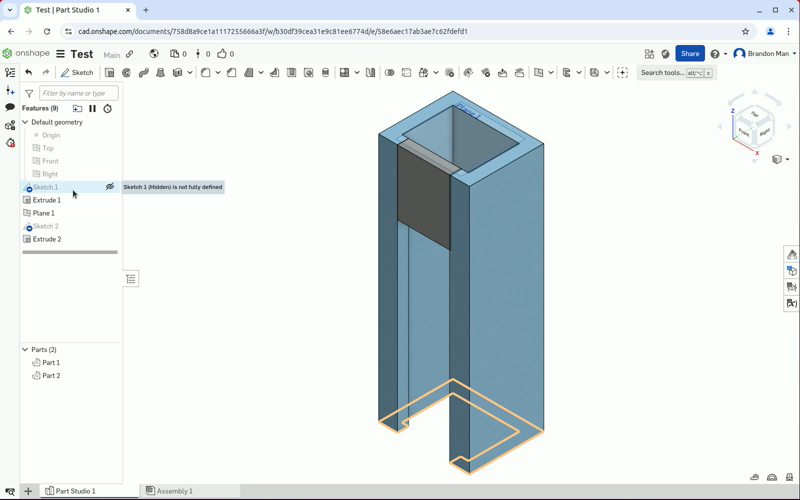
click(73, 189)